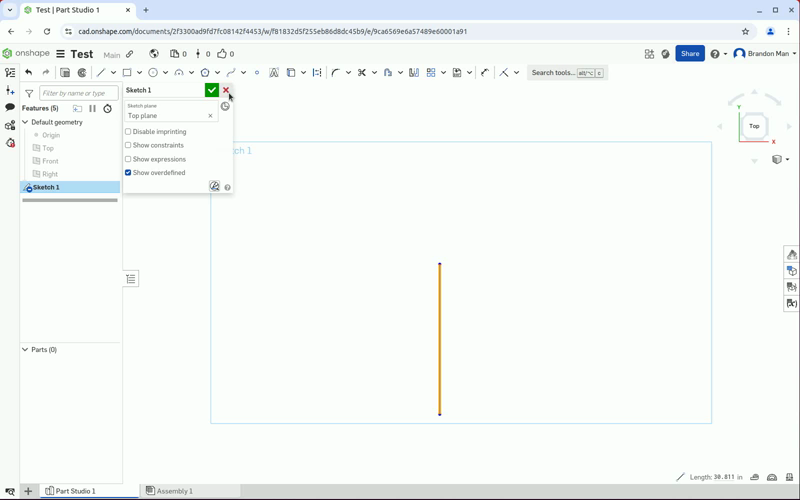
key(shift+h)
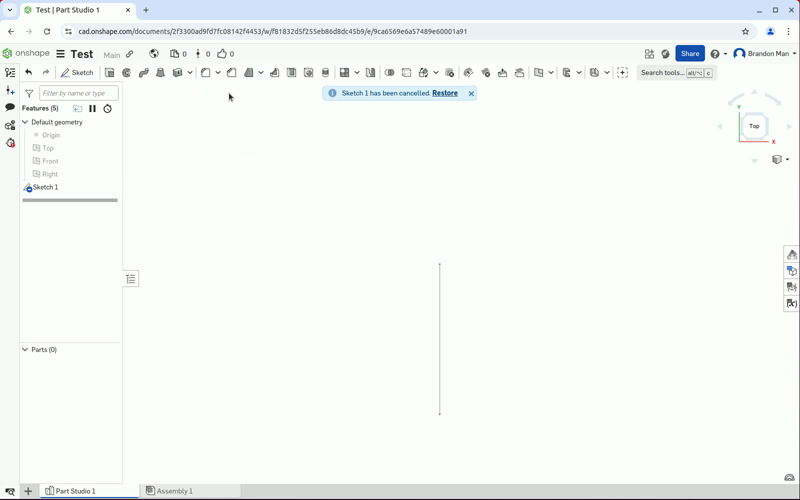
key(shift+s)
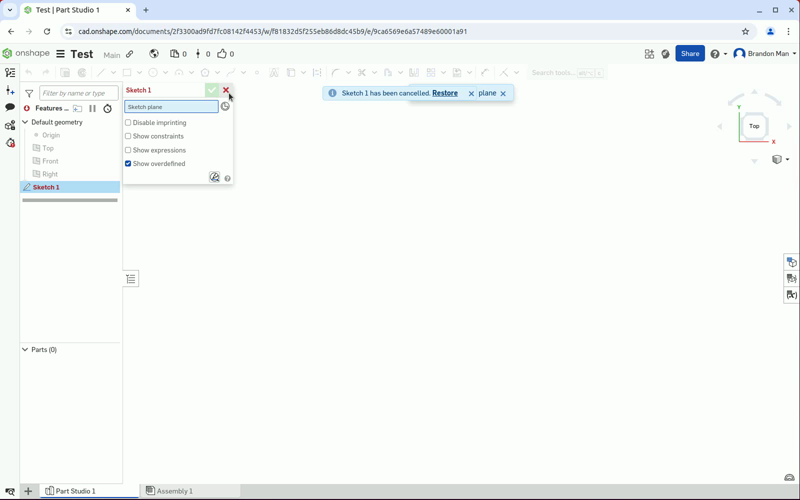
mouse_move(73, 150)
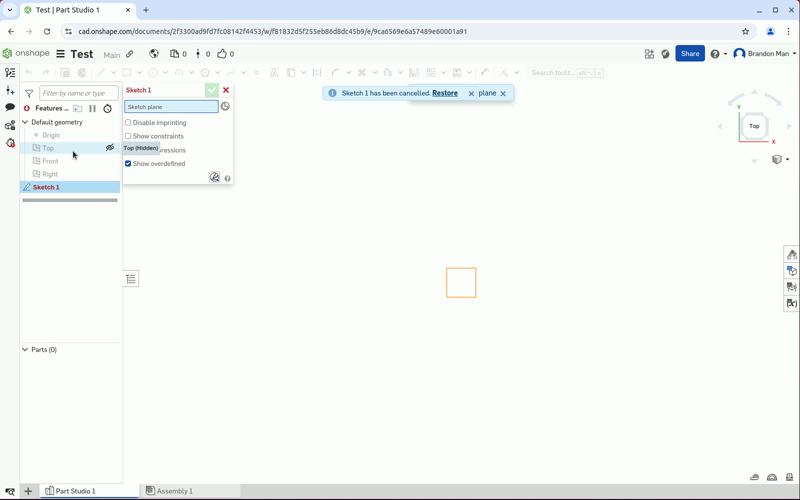
click(73, 150)
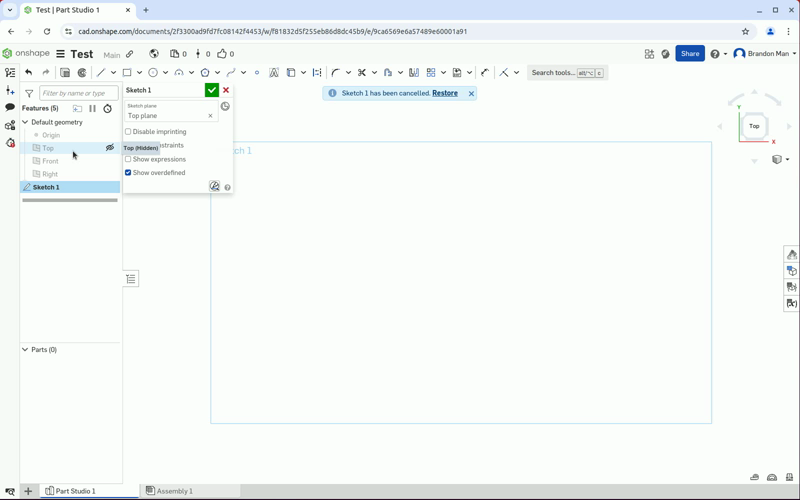
mouse_move(73, 352)
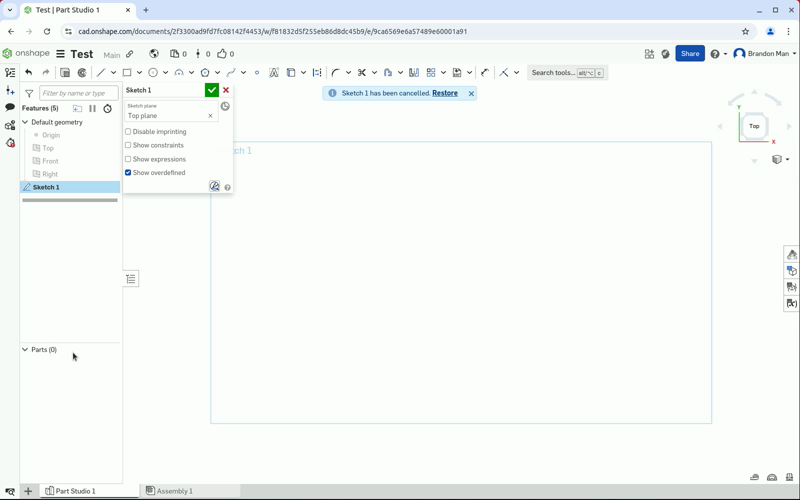
key(y)
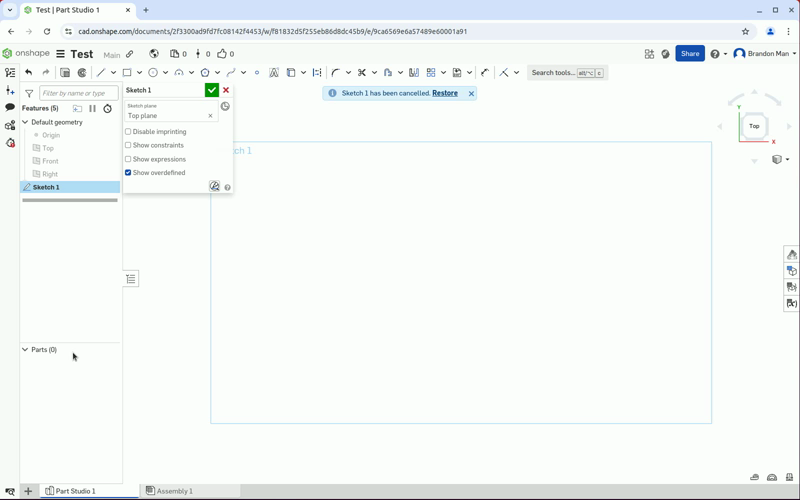
key(c)
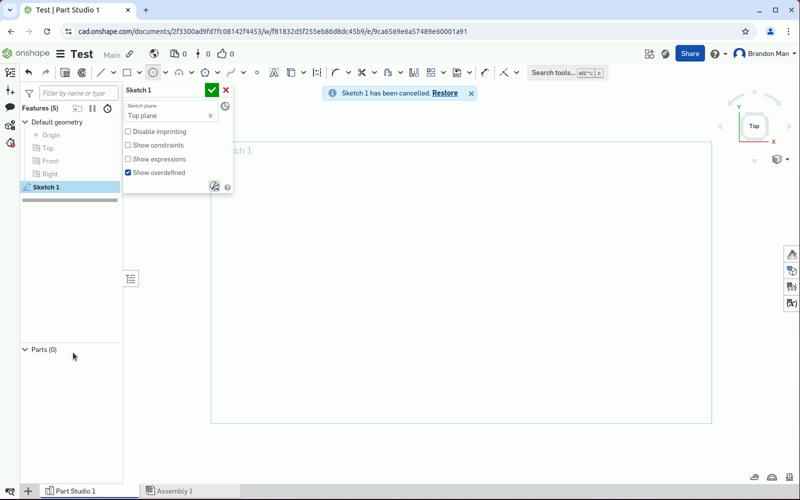
key_down(shift)
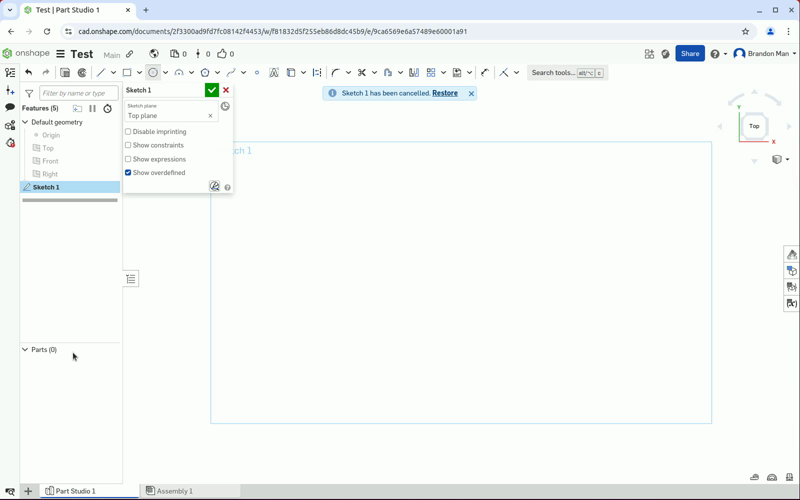
mouse_move(461, 282)
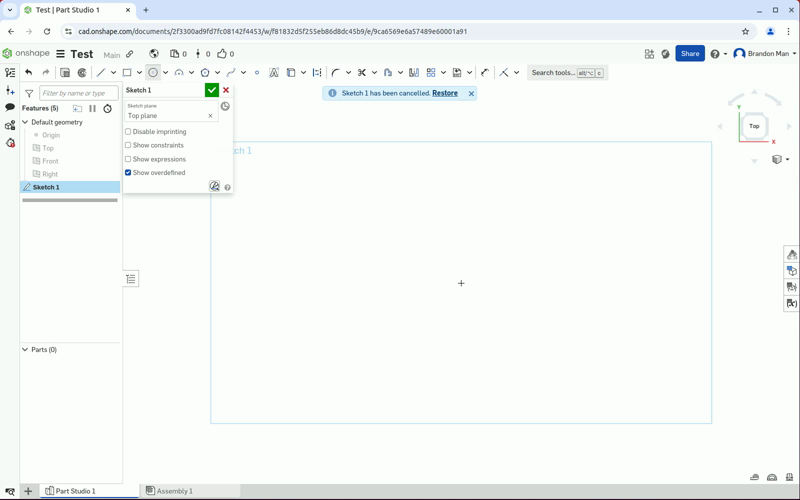
click(461, 282)
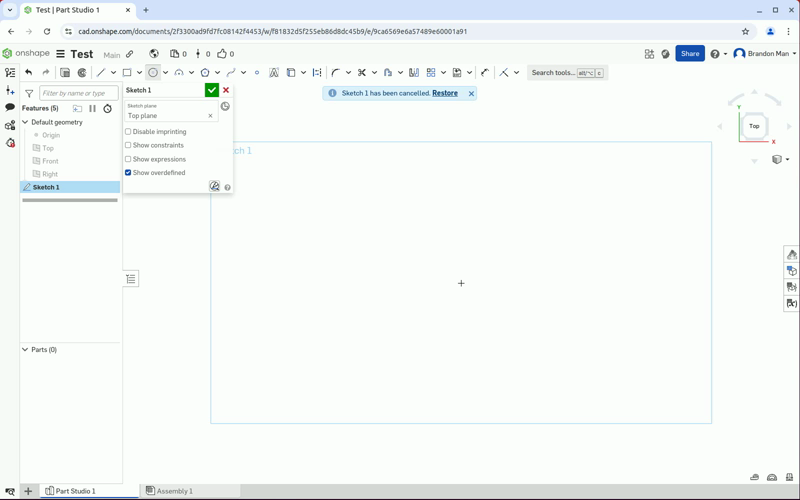
key_up(shift)
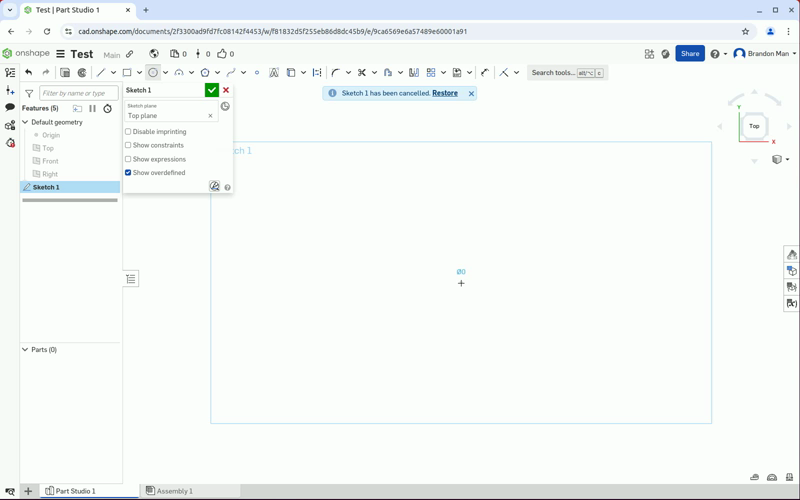
mouse_move(465, 282)
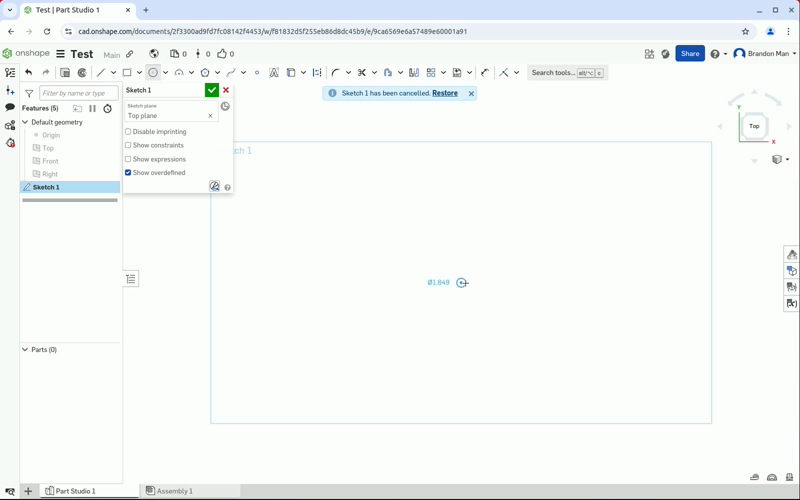
click(465, 282)
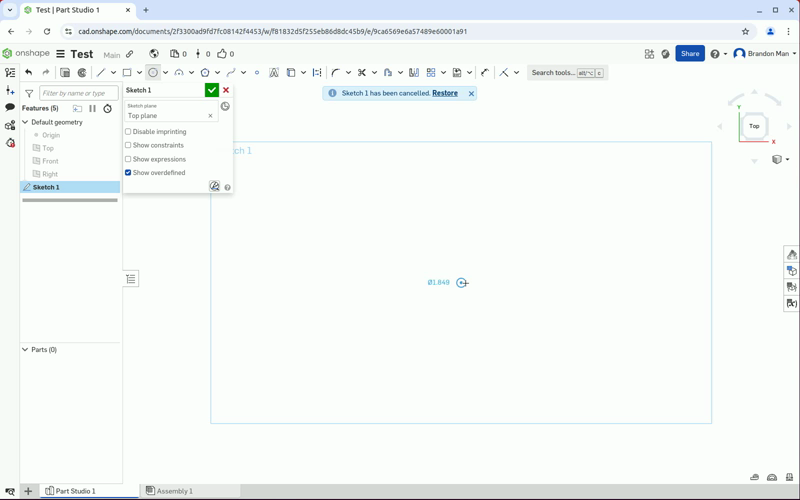
key(esc)
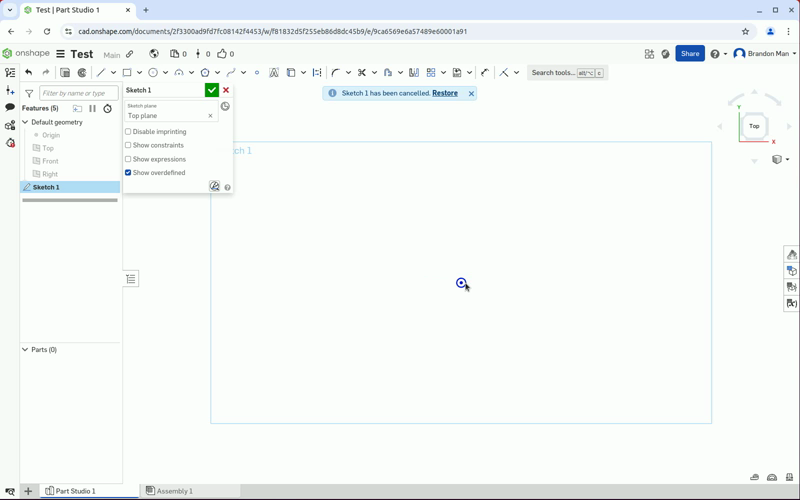
mouse_move(459, 281)
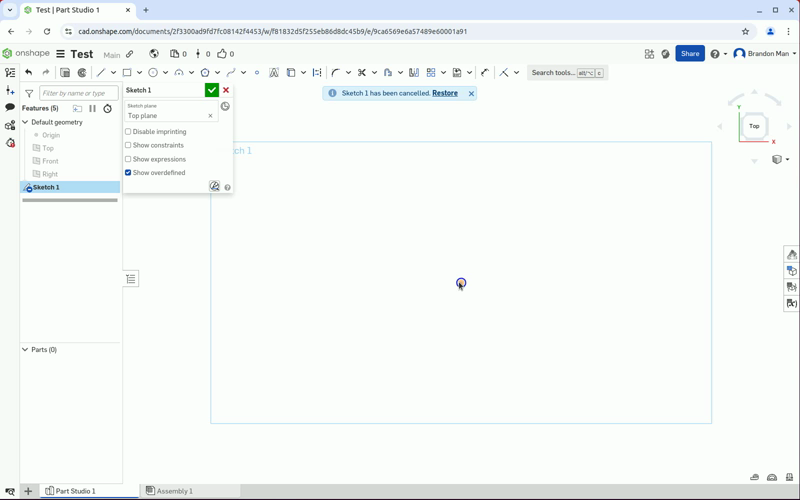
scroll(6)
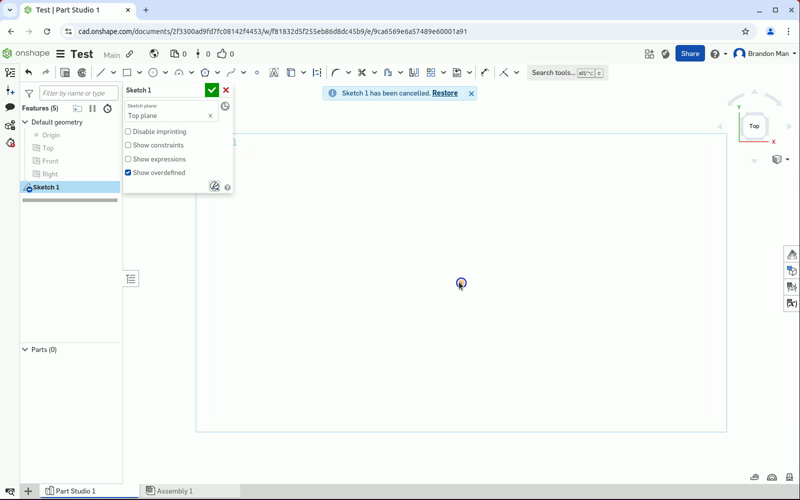
scroll(6)
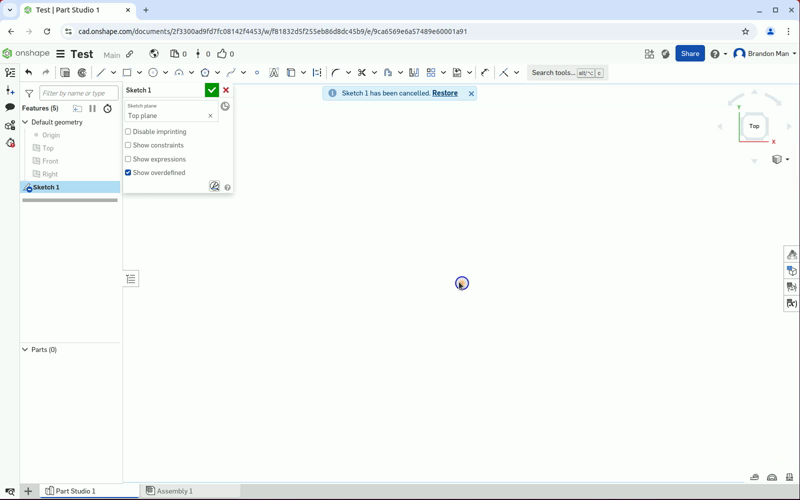
scroll(6)
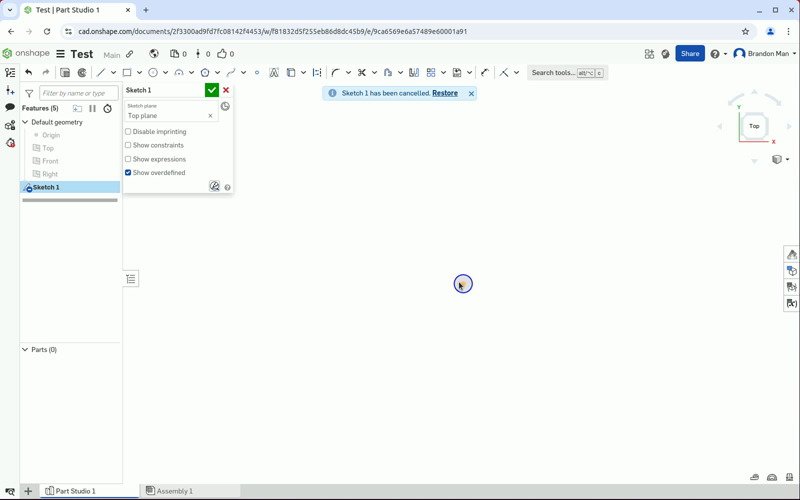
scroll(6)
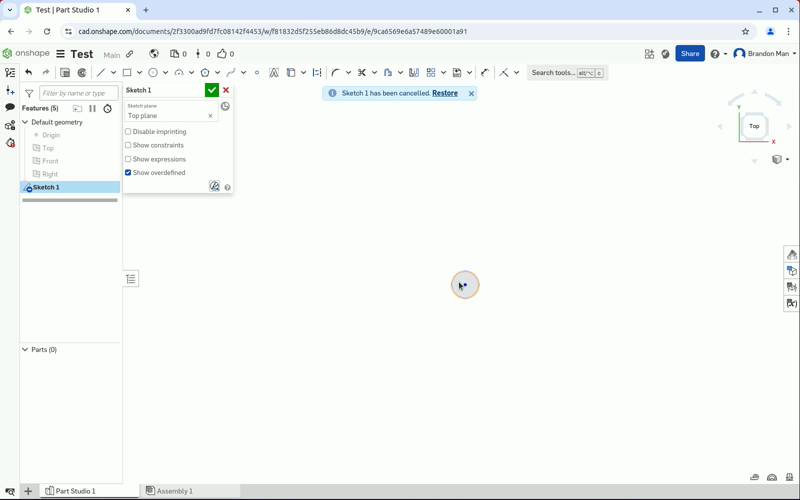
scroll(6)
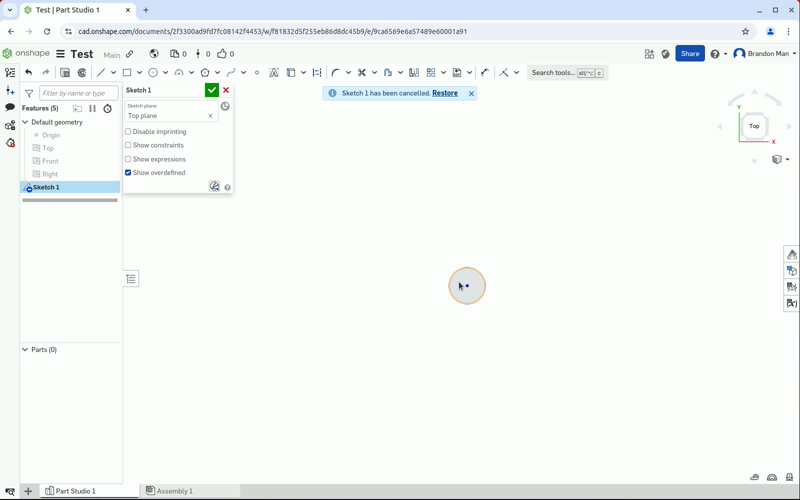
scroll(6)
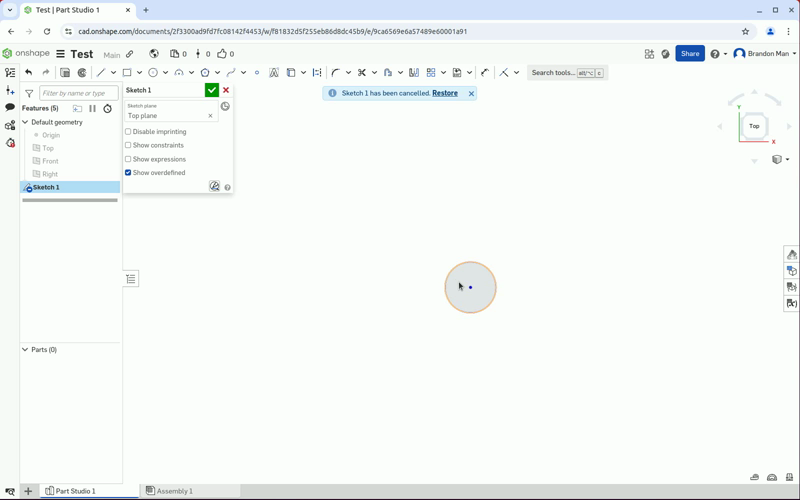
scroll(6)
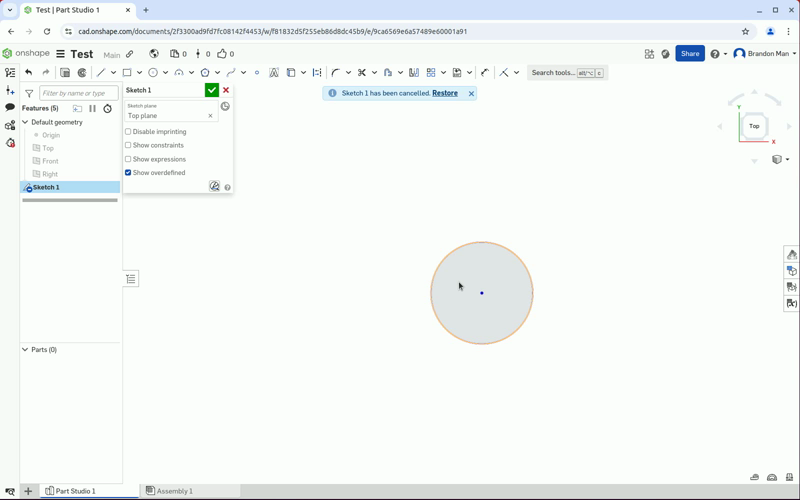
click(459, 281)
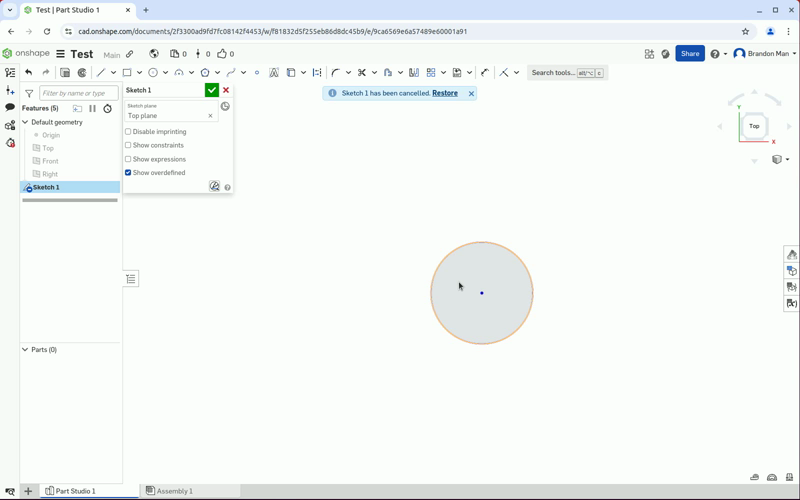
scroll(-6)
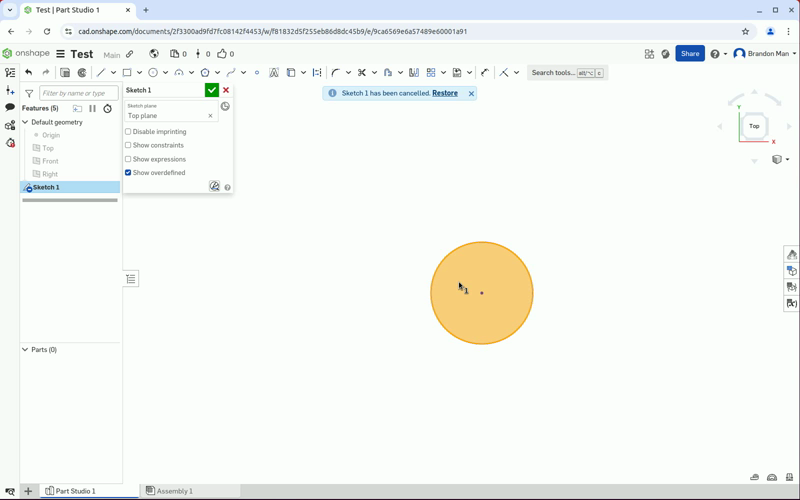
scroll(-6)
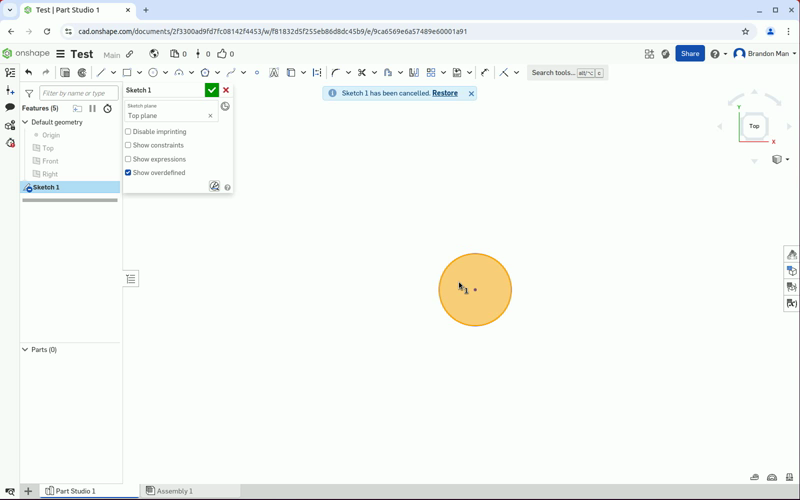
scroll(-6)
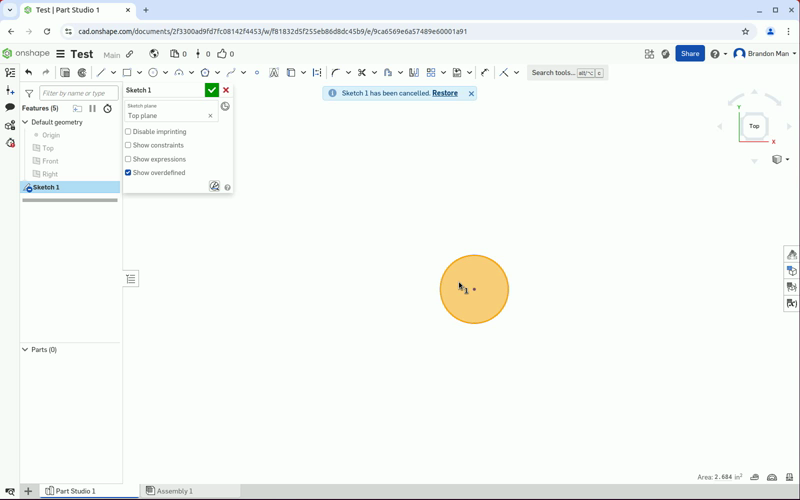
scroll(-6)
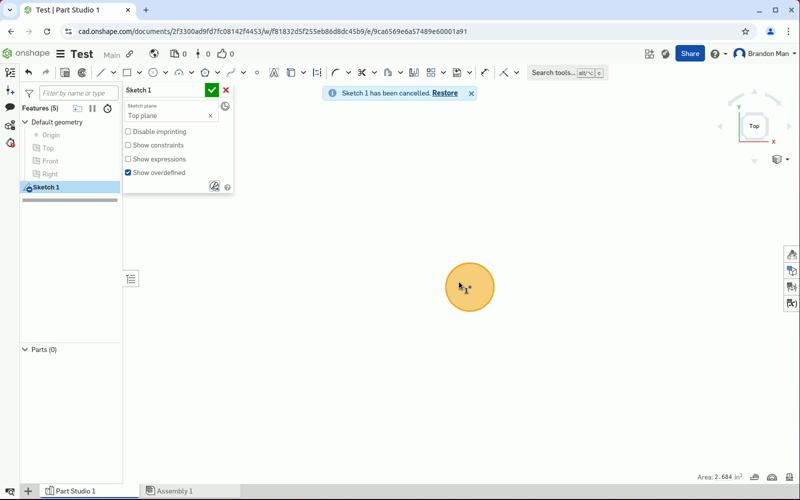
scroll(-6)
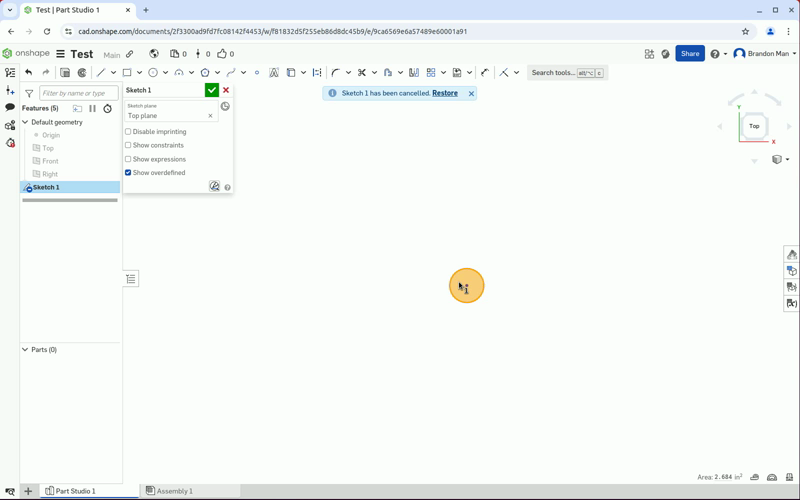
scroll(-6)
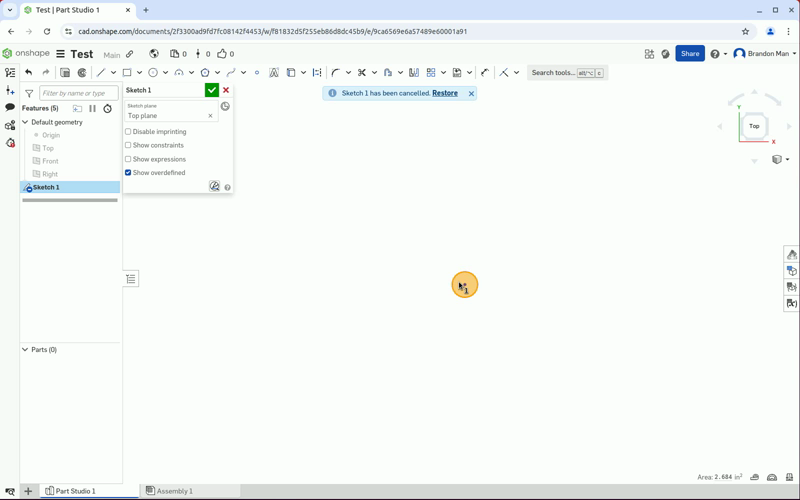
scroll(-6)
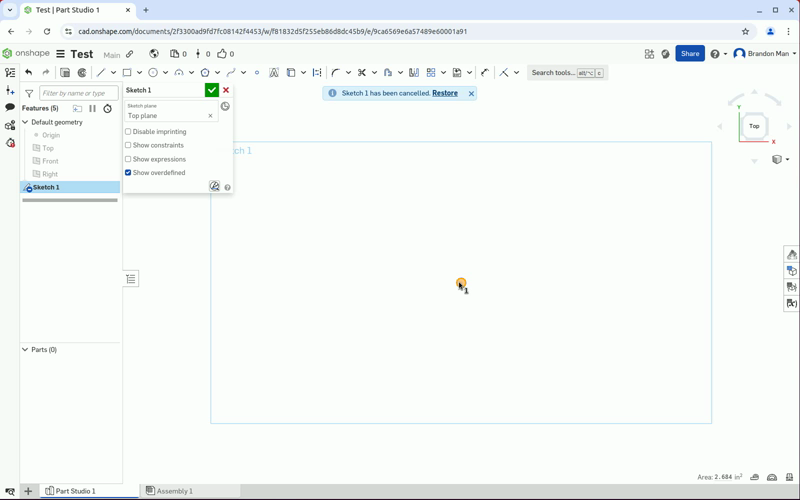
mouse_move(73, 352)
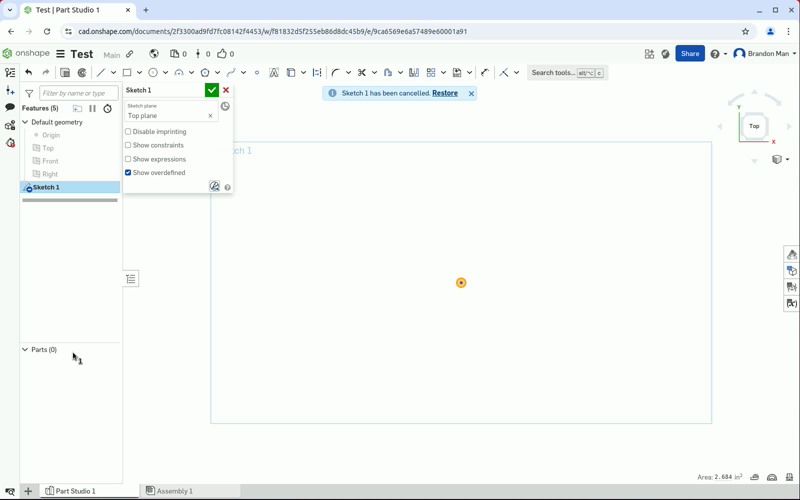
key(shift+y)
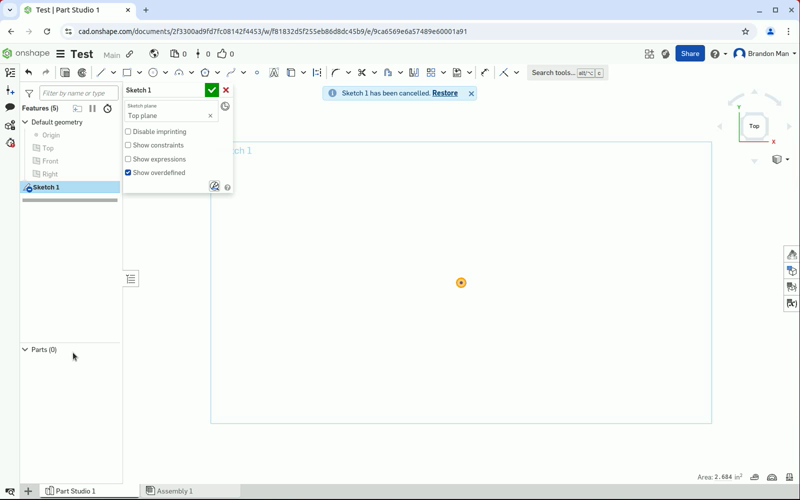
key(shift+e)
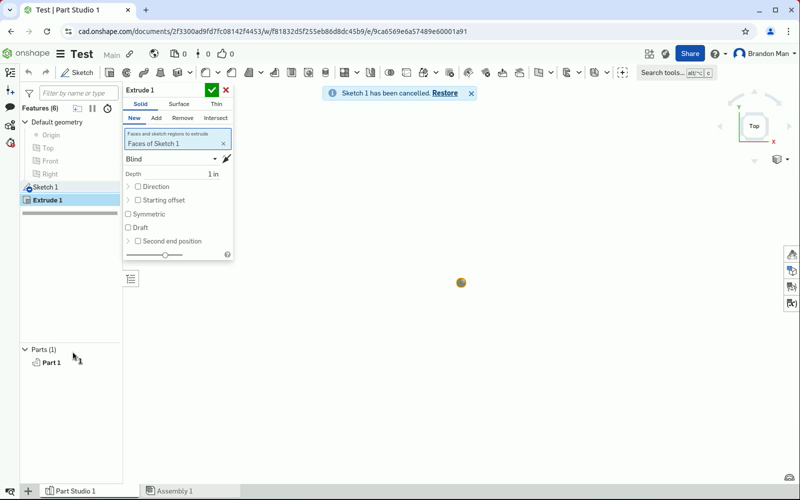
mouse_move(143, 106)
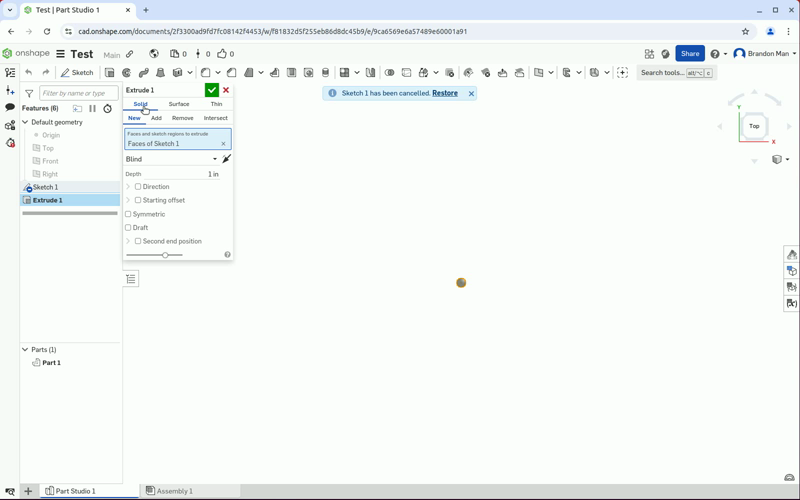
click(143, 106)
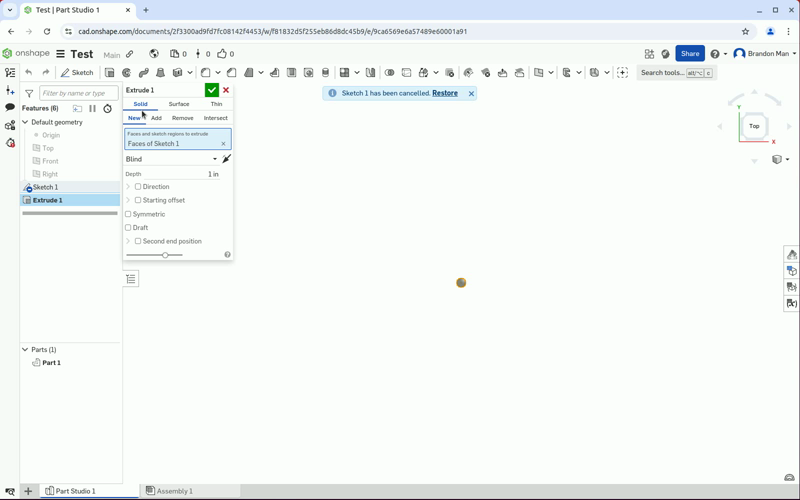
mouse_move(137, 120)
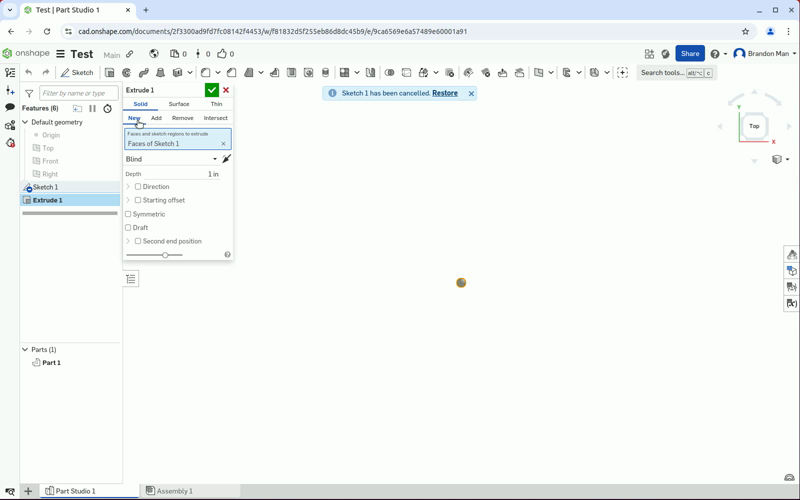
click(137, 120)
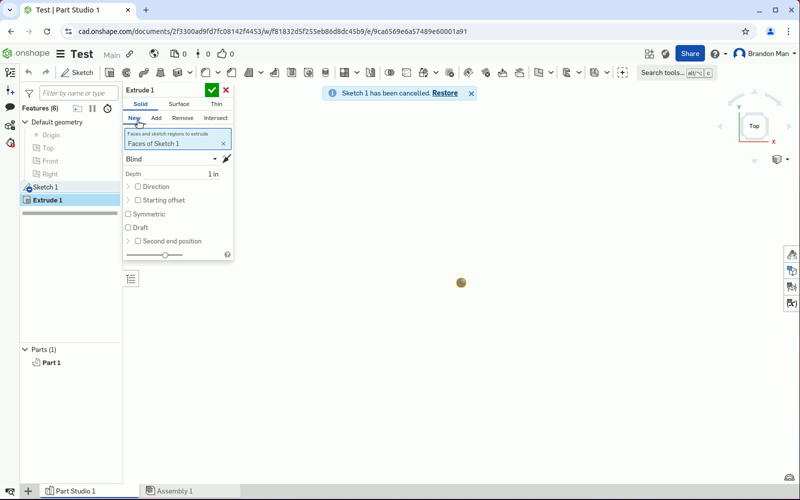
key(tab, 4)
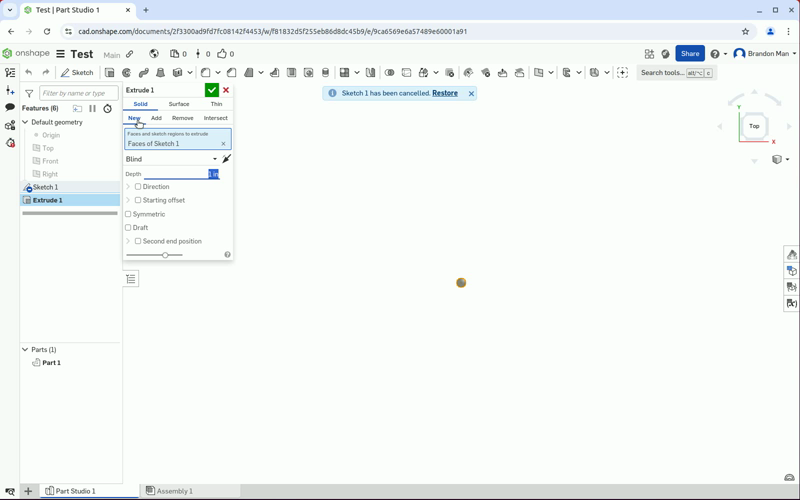
text(23.108)
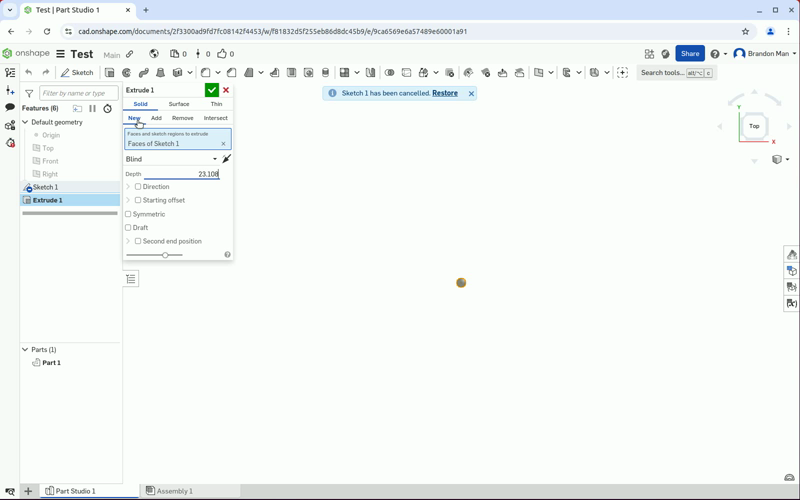
key(enter)
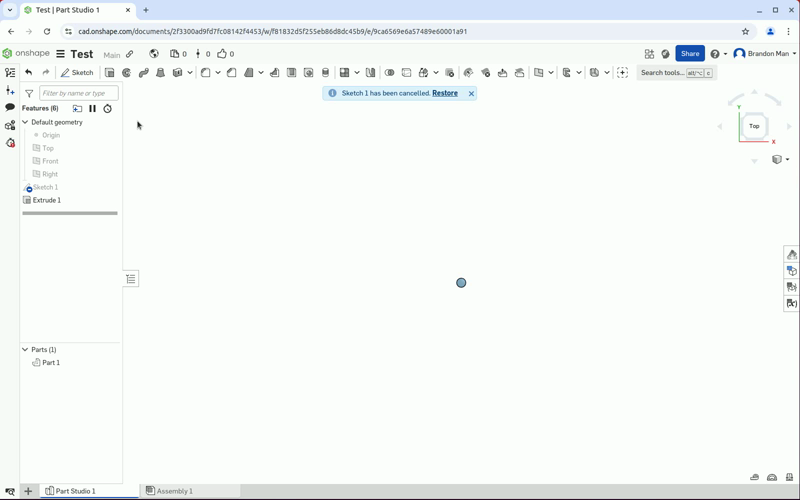
key(shift+h)
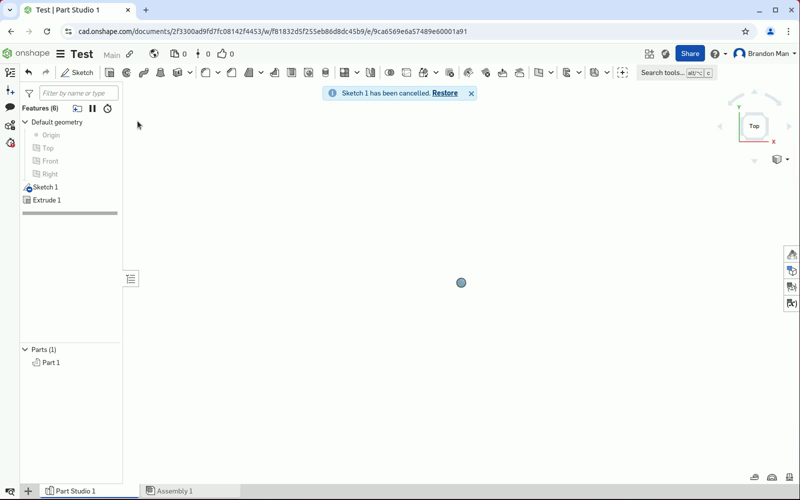
key(shift+h)
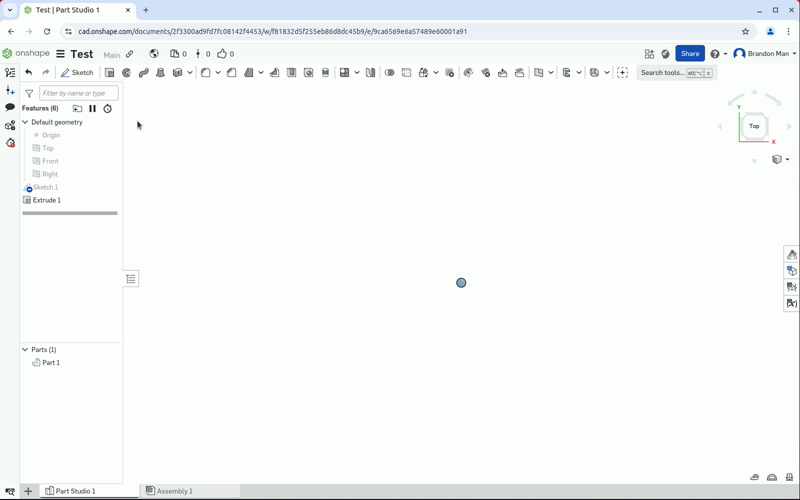
mouse_move(73, 189)
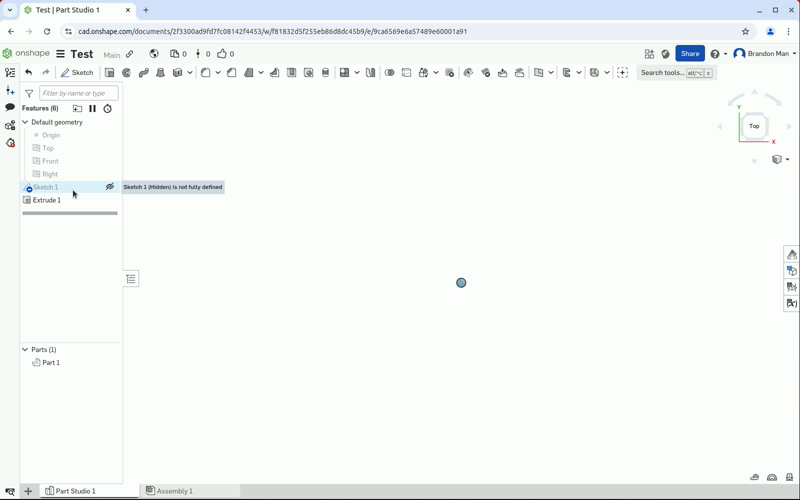
click(73, 189)
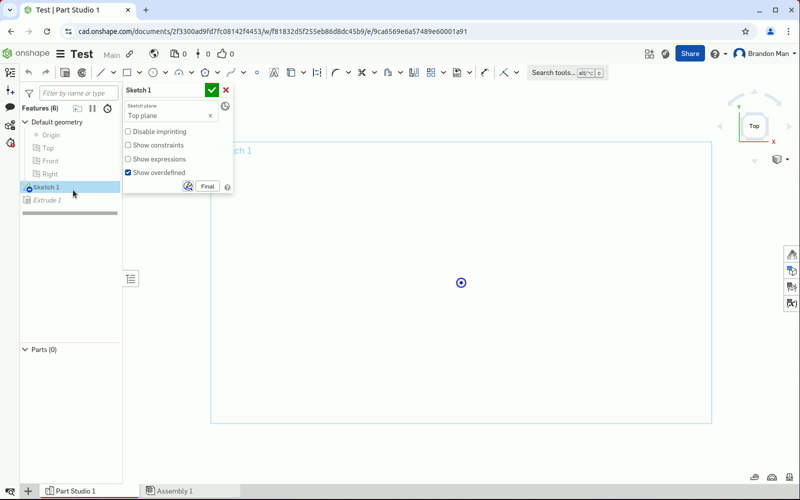
mouse_move(229, 92)
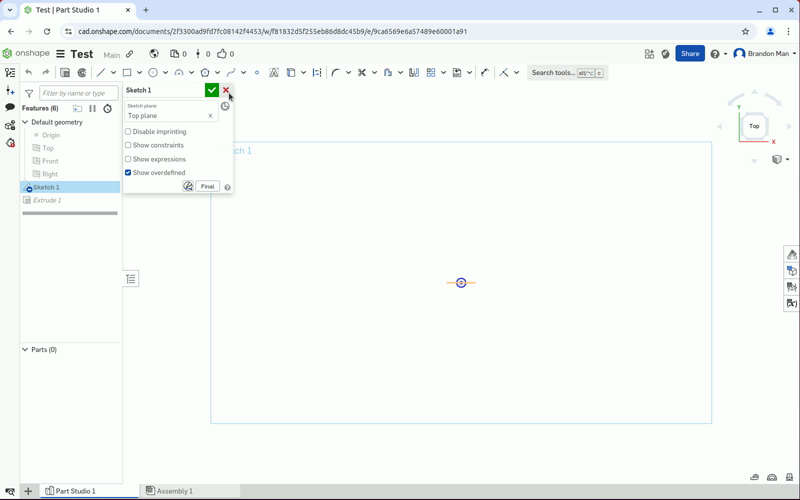
click(229, 92)
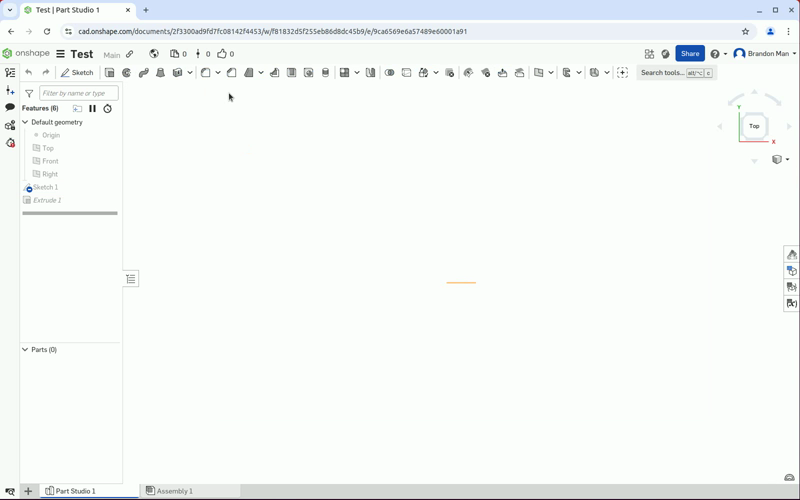
mouse_move(73, 352)
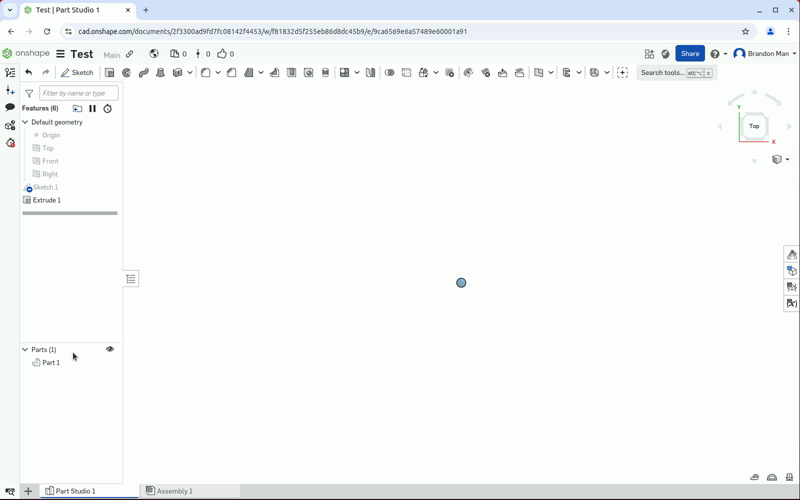
key(y)
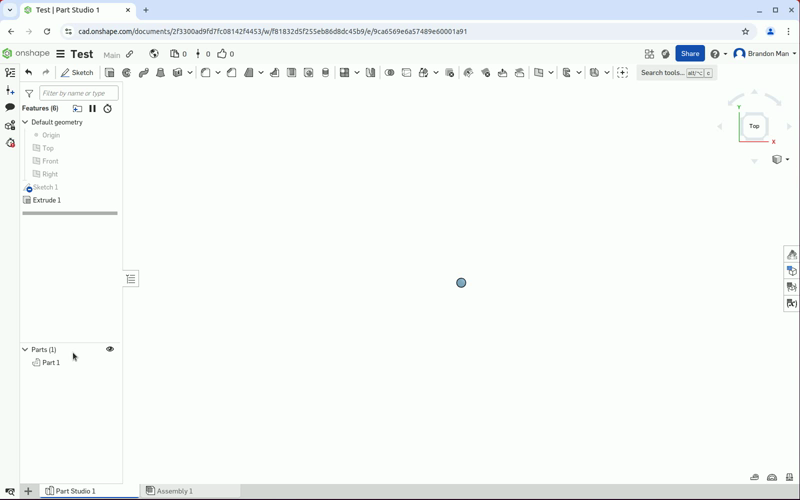
key(shift+p)
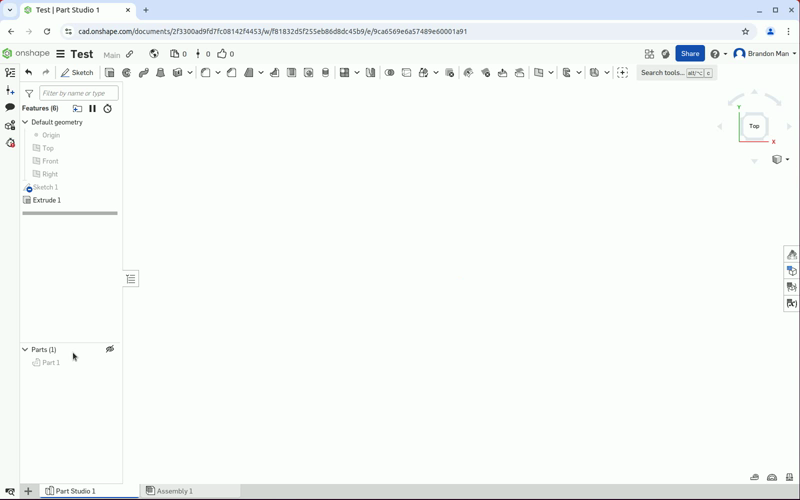
key(space)
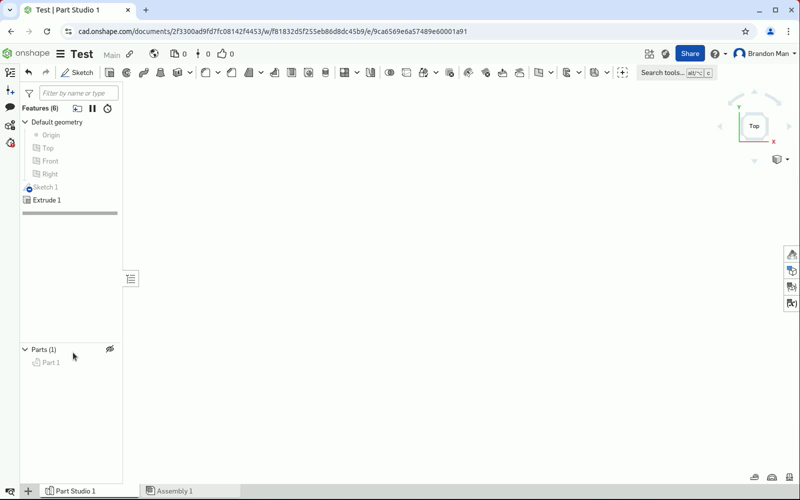
key_down(shift)
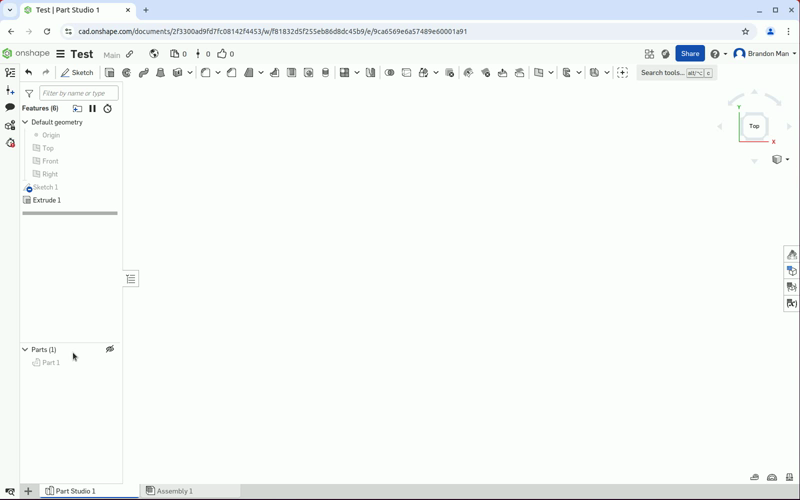
key(up)
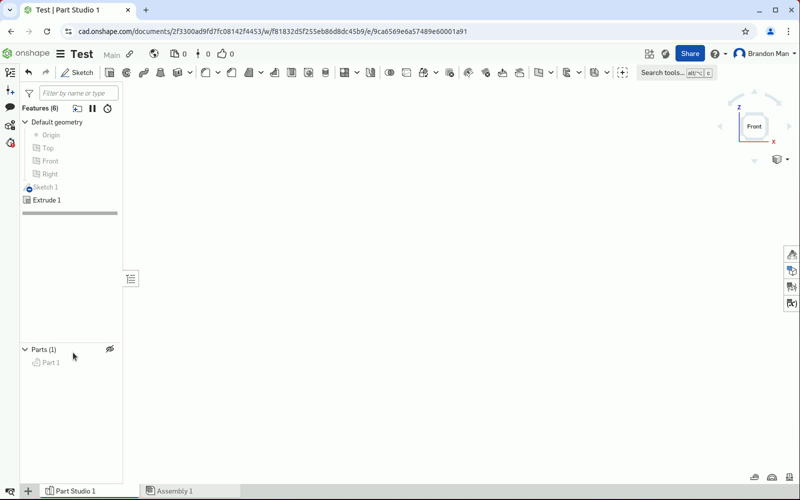
key_up(shift)
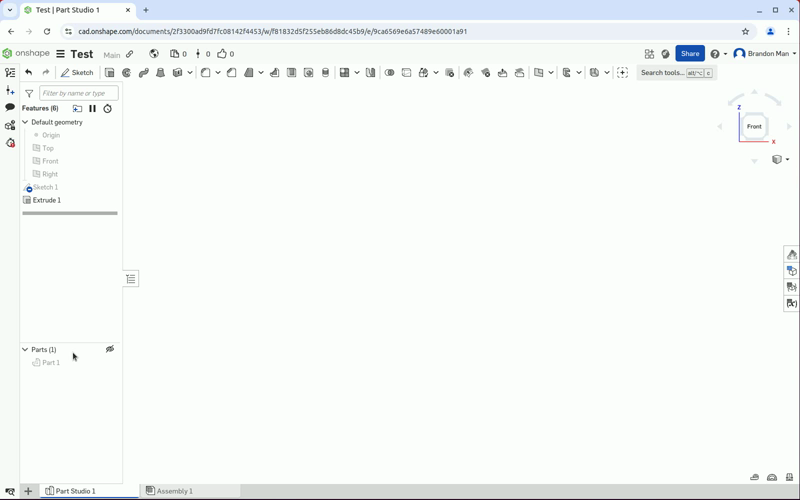
mouse_move(73, 352)
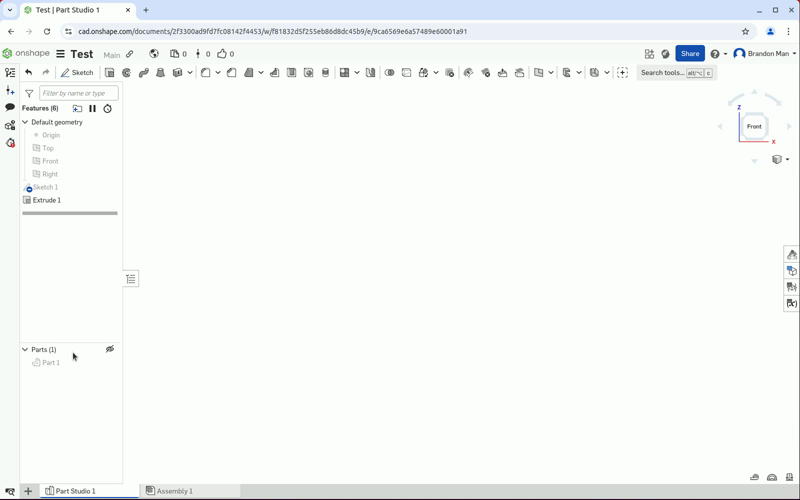
key(shift+y)
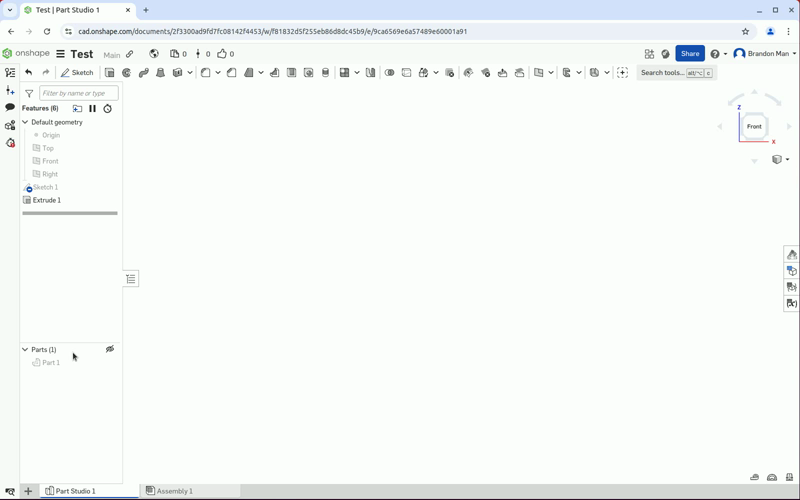
key(shift+s)
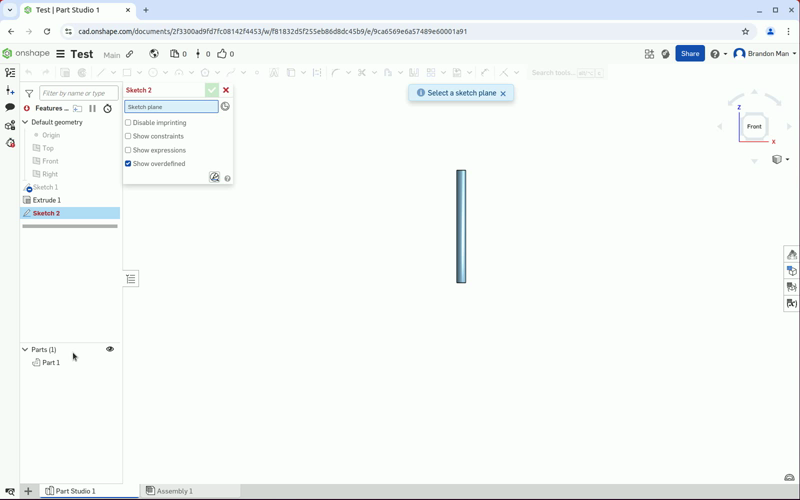
mouse_move(73, 163)
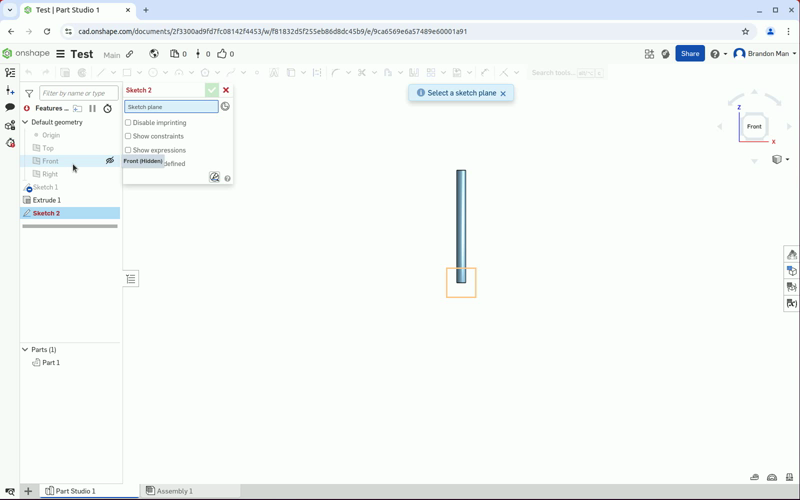
click(73, 163)
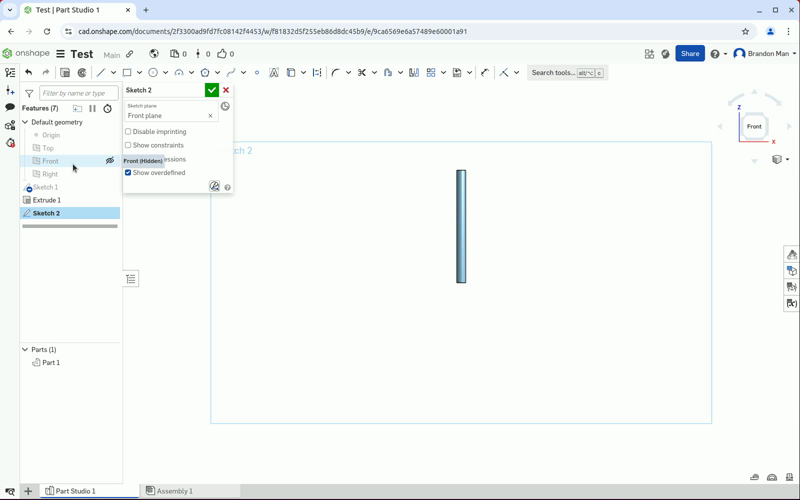
mouse_move(73, 352)
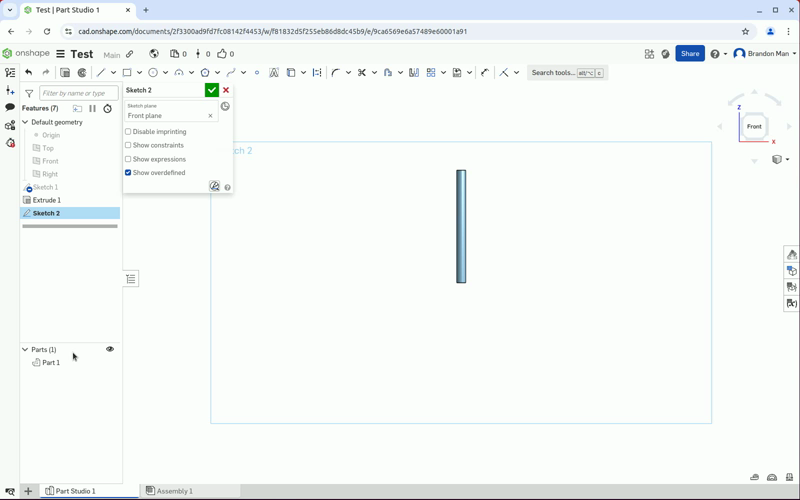
key(y)
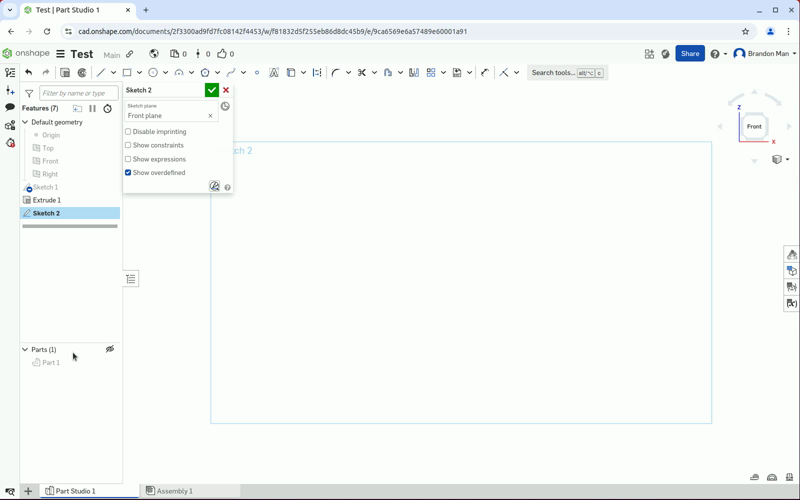
key(l)
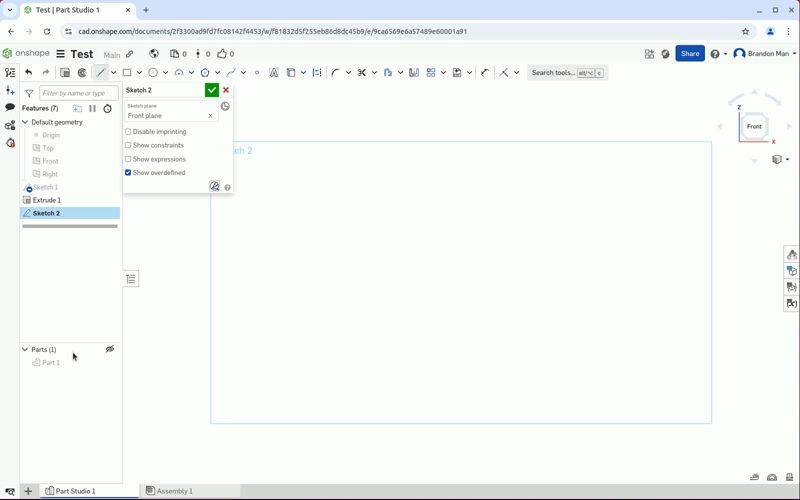
key_down(shift)
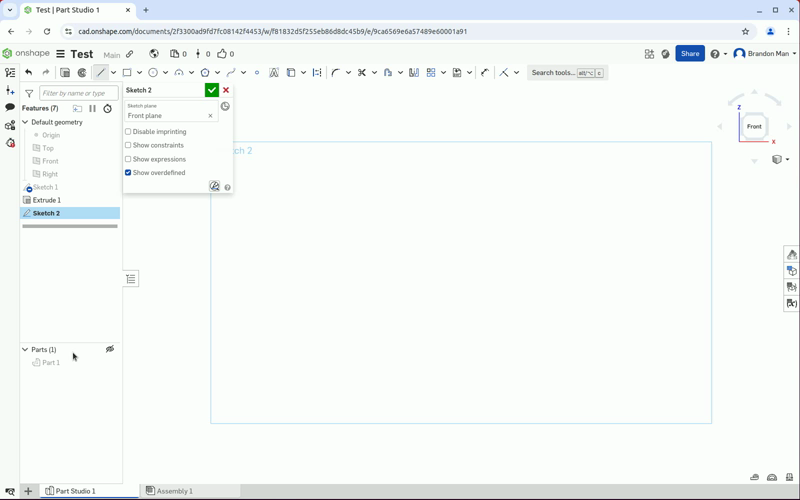
mouse_move(460, 175)
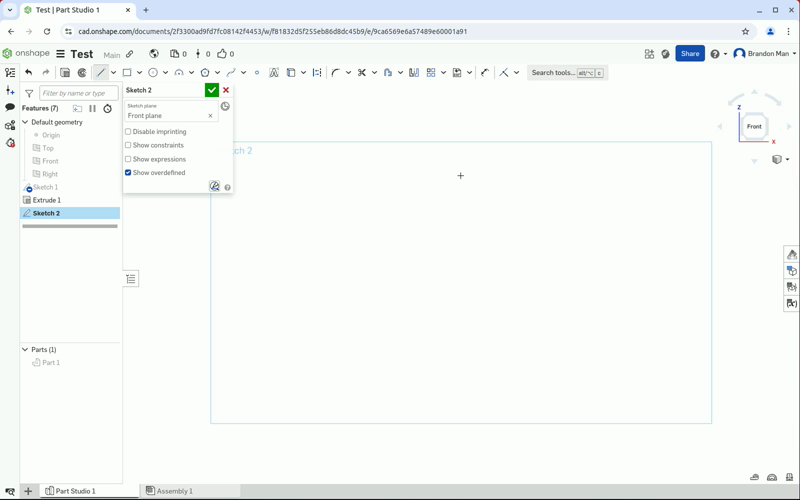
click(460, 175)
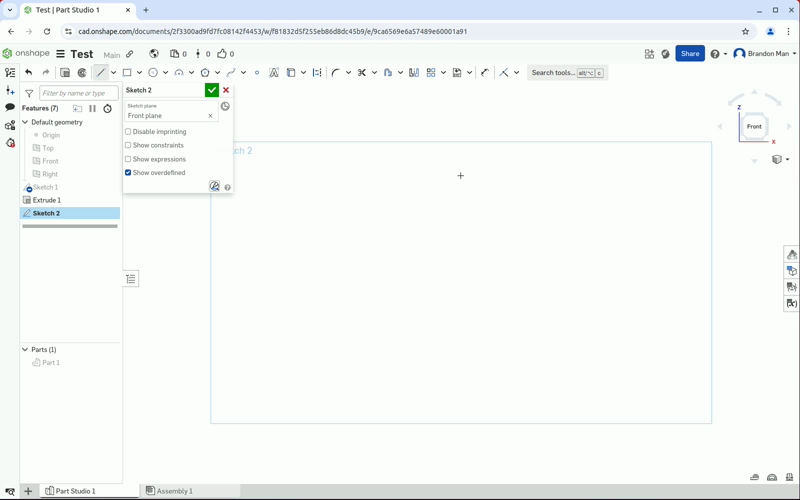
key_up(shift)
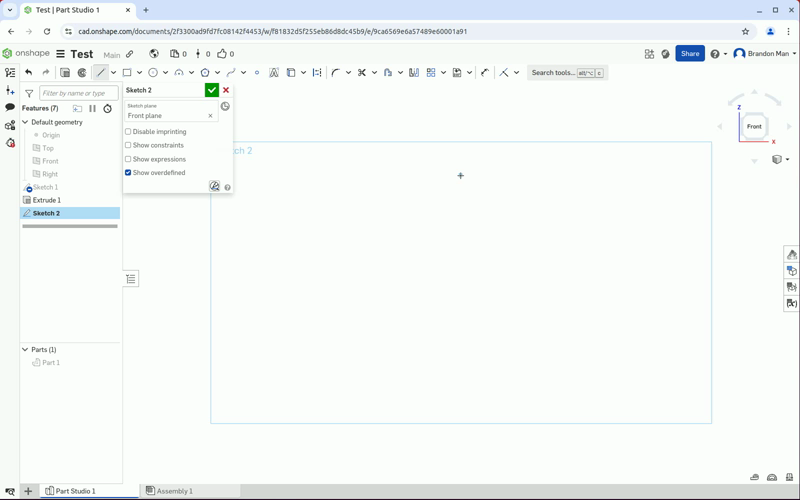
key_down(shift)
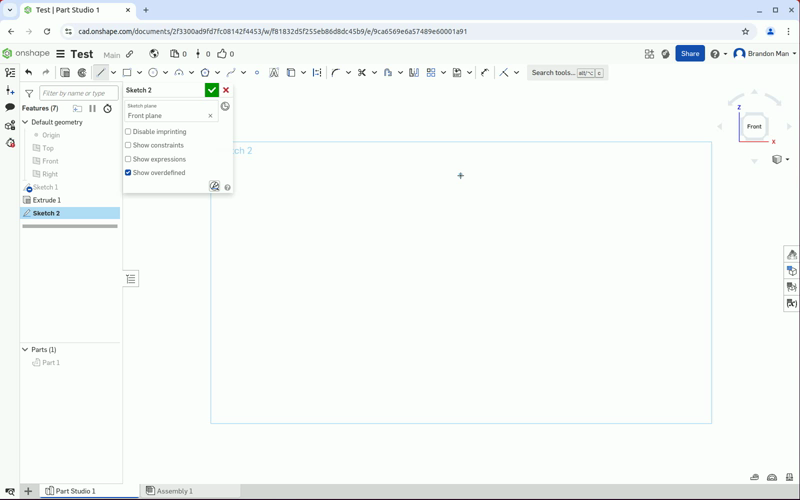
mouse_move(490, 175)
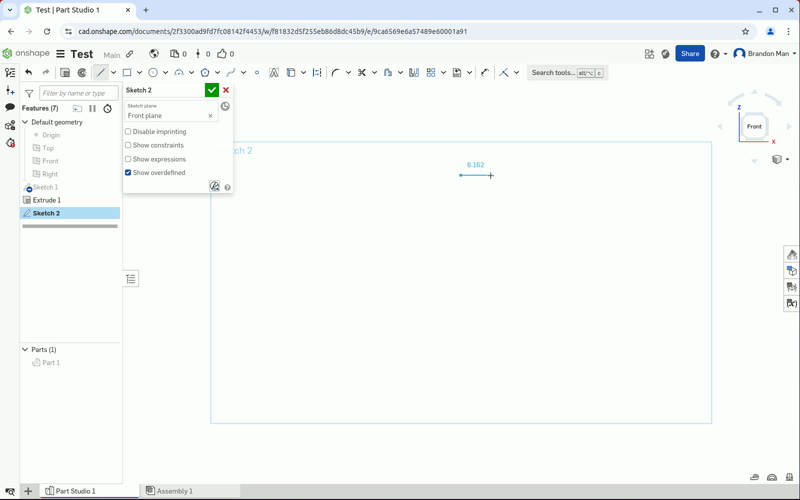
mouse_move(463, 175)
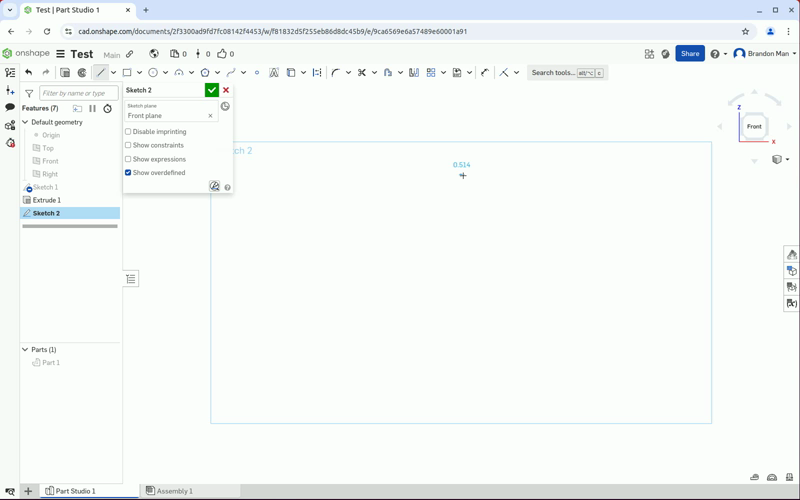
scroll(6)
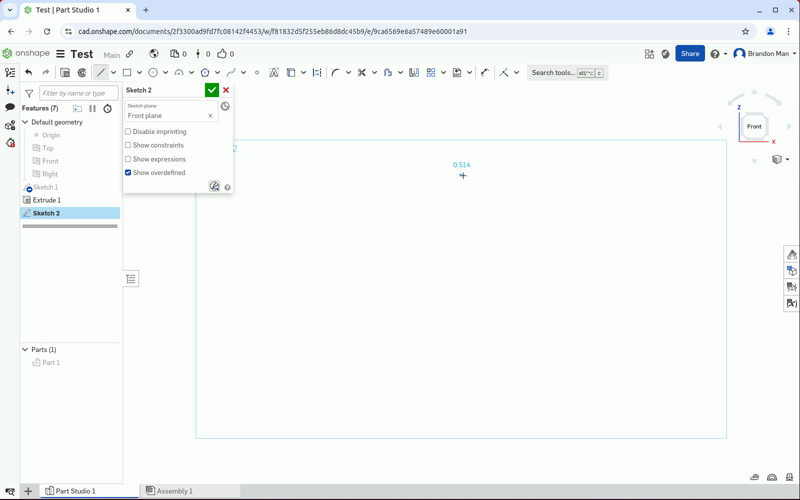
scroll(6)
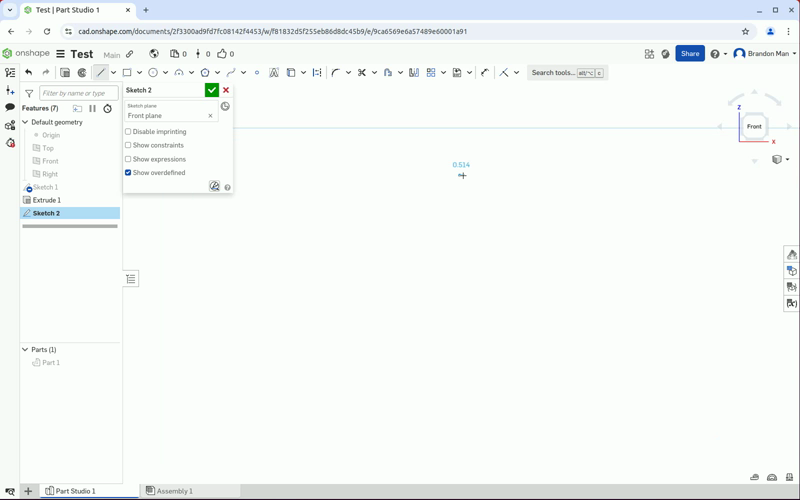
scroll(6)
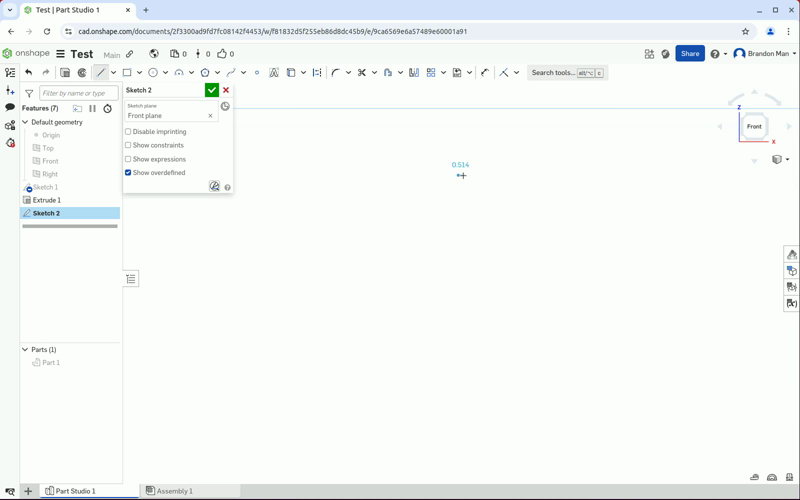
scroll(6)
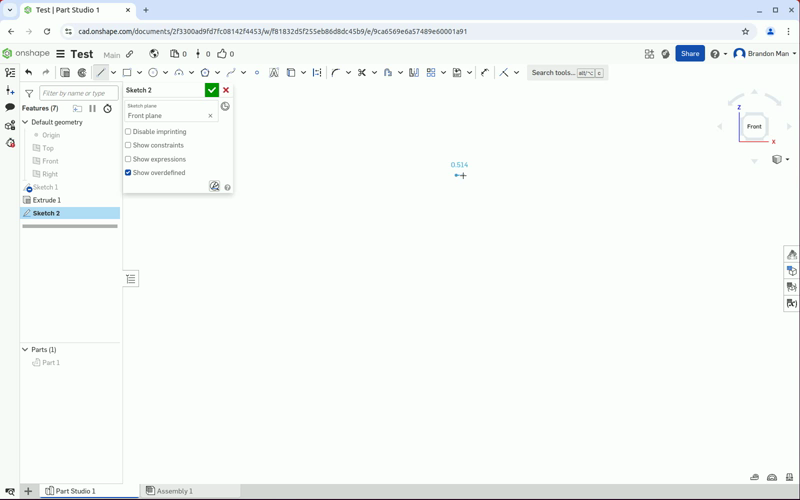
scroll(6)
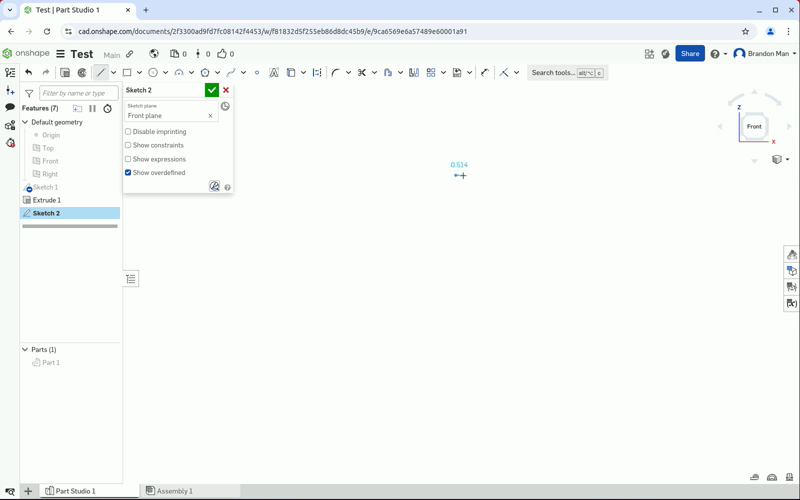
scroll(6)
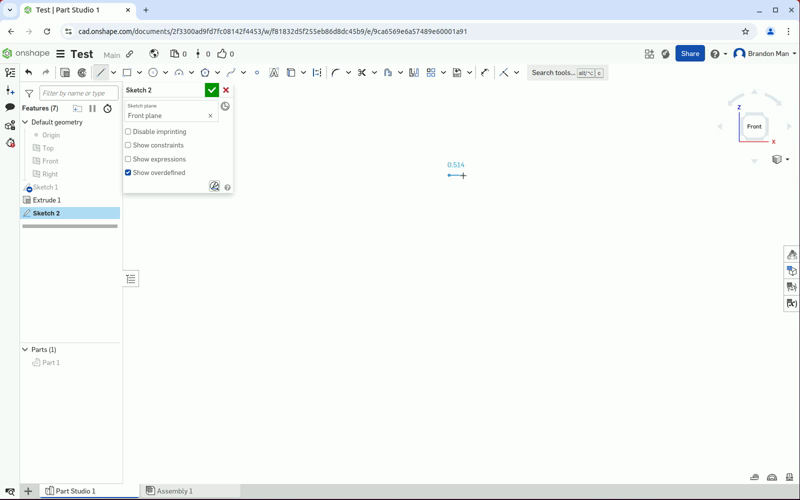
scroll(6)
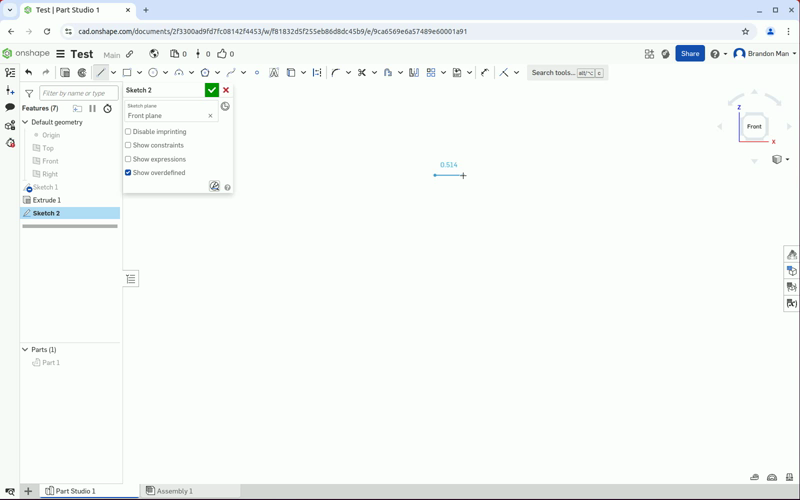
click(463, 175)
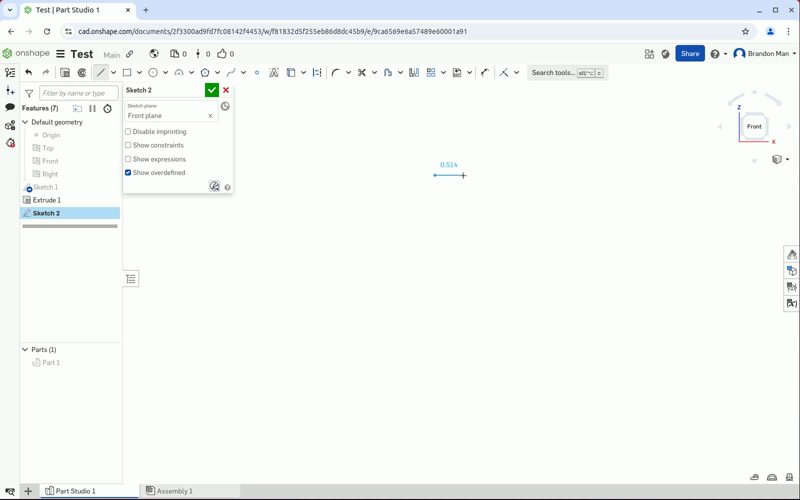
scroll(-6)
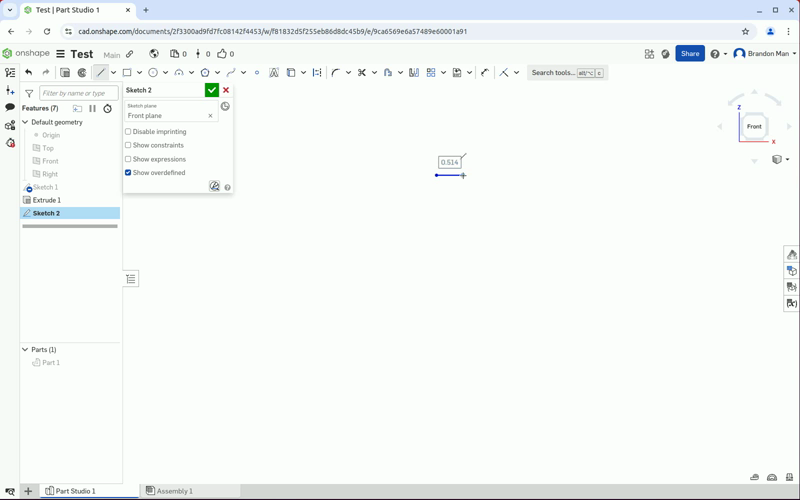
scroll(-6)
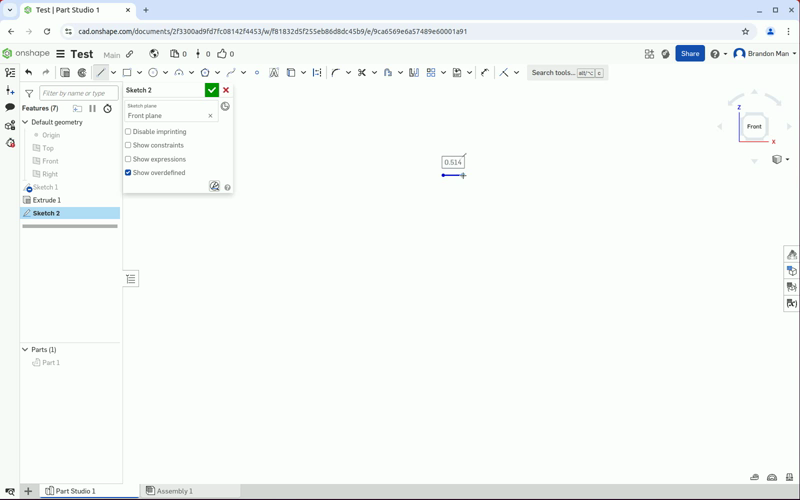
scroll(-6)
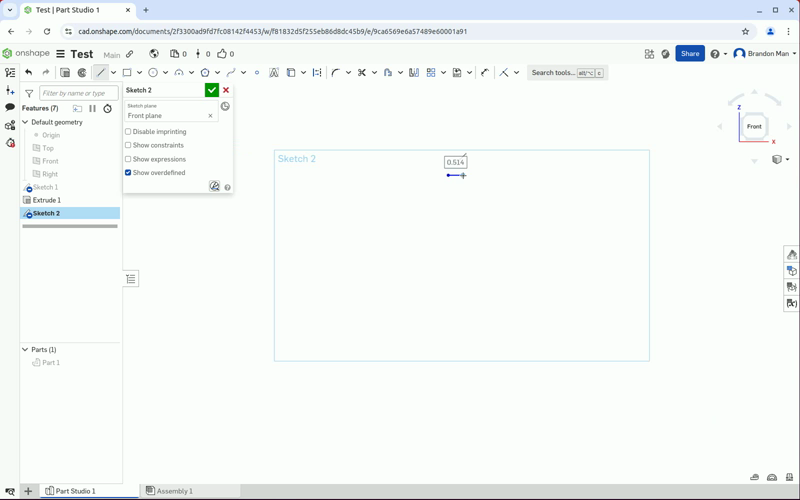
scroll(-6)
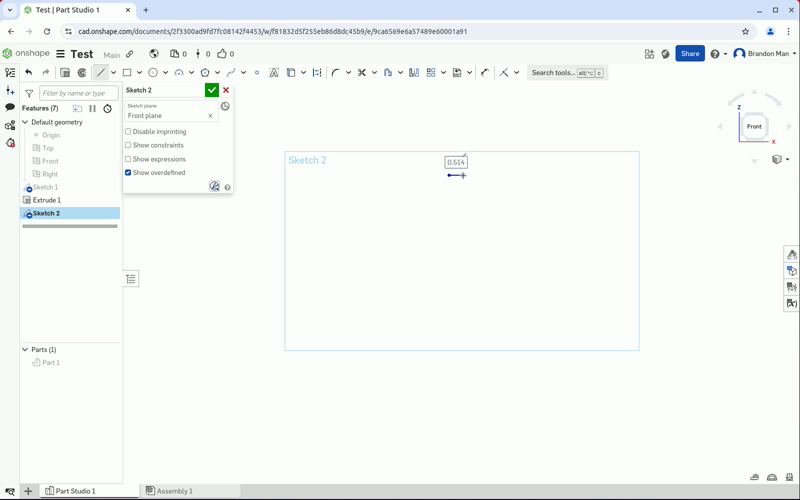
scroll(-6)
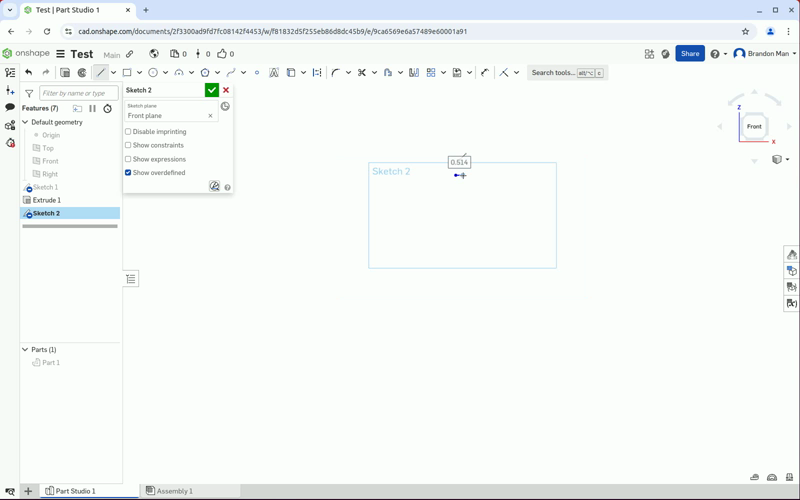
scroll(-6)
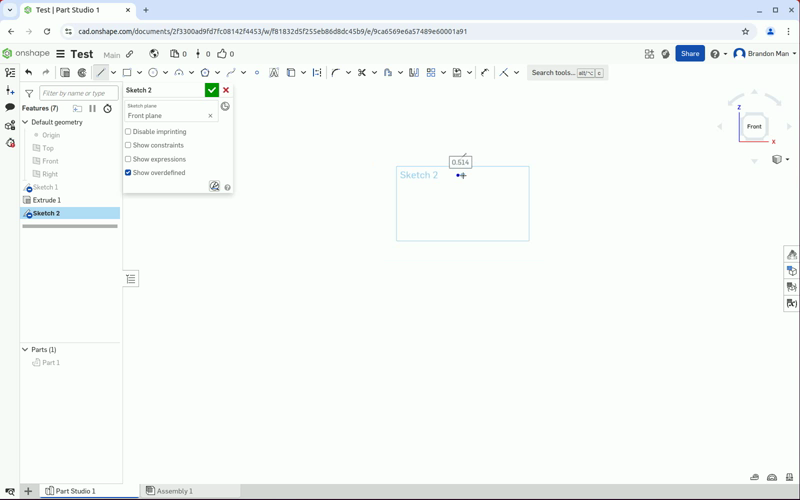
scroll(-6)
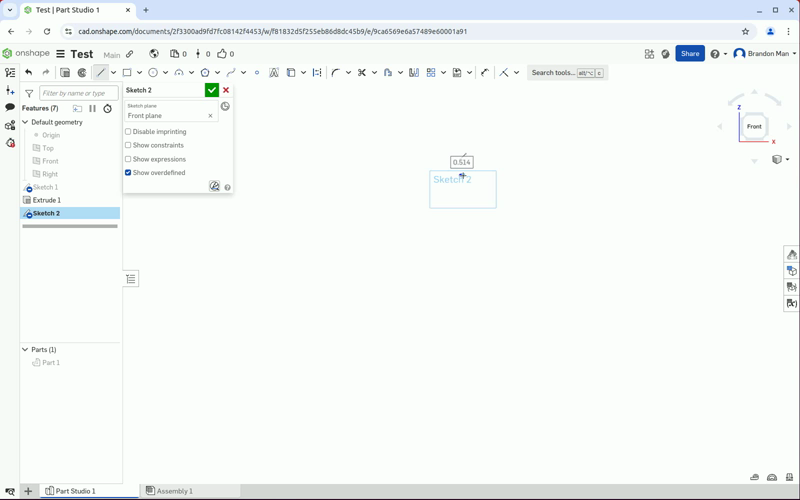
key_up(shift)
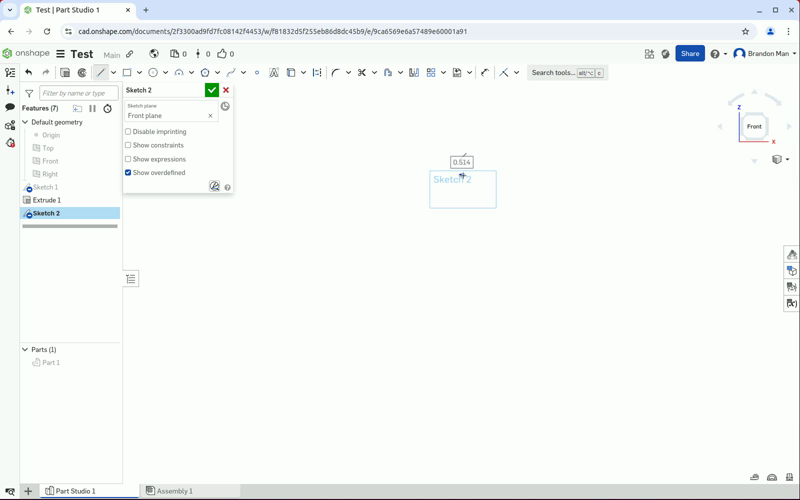
key_down(shift)
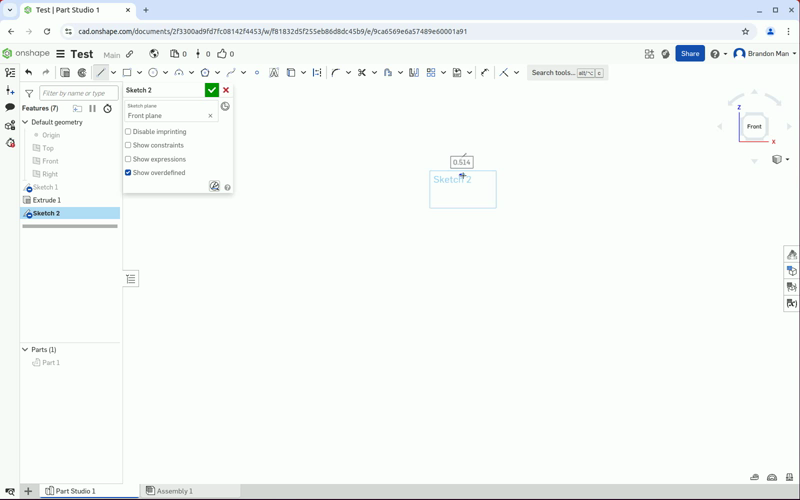
mouse_move(493, 175)
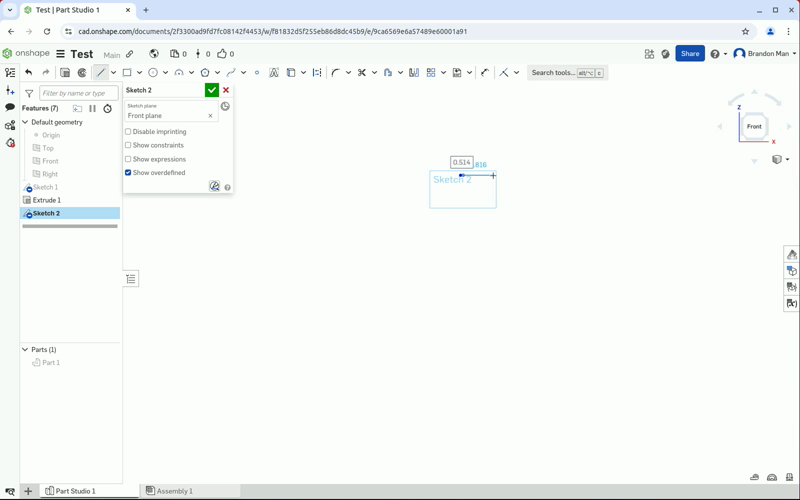
mouse_move(463, 172)
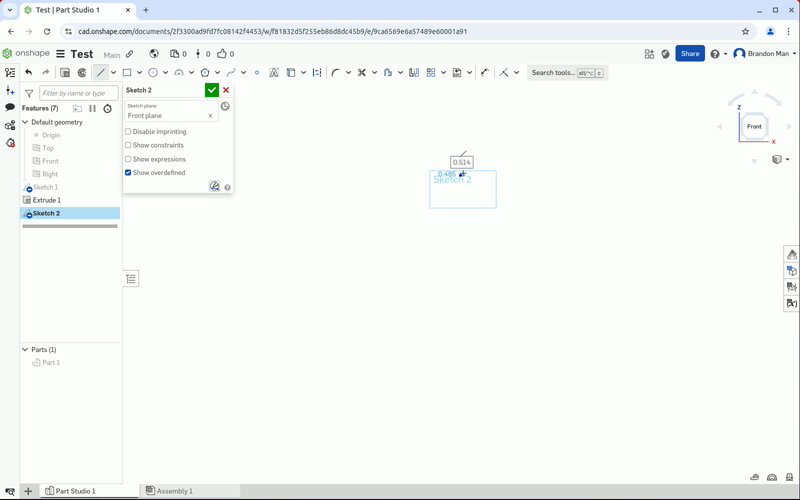
scroll(6)
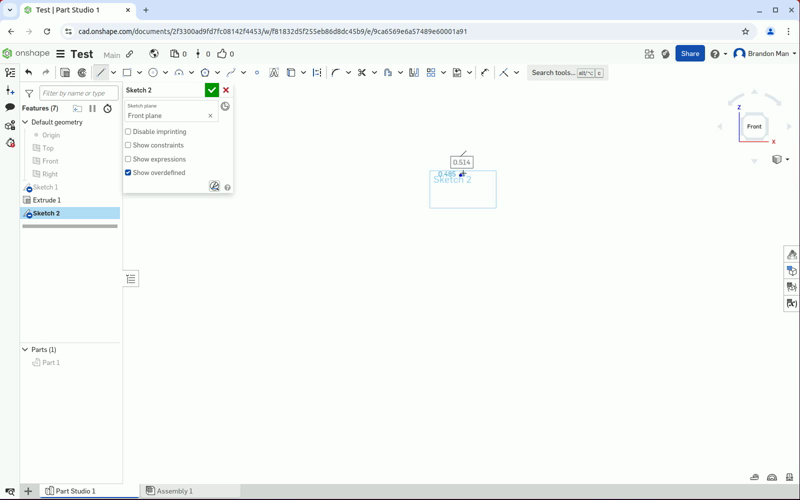
scroll(6)
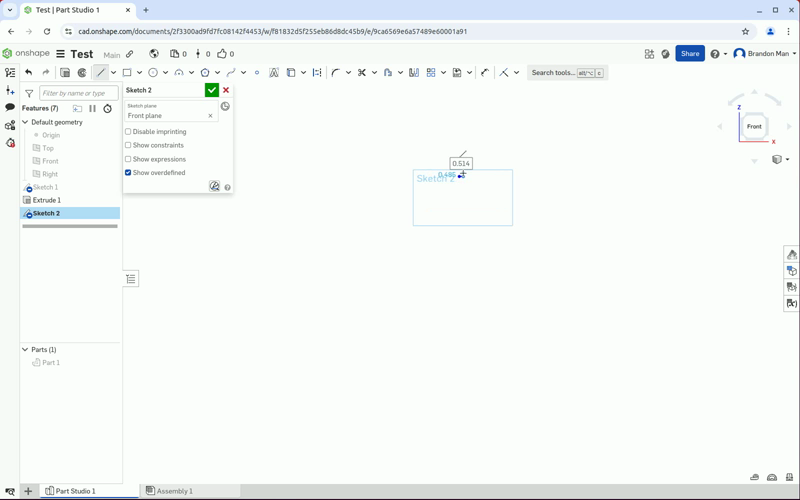
scroll(6)
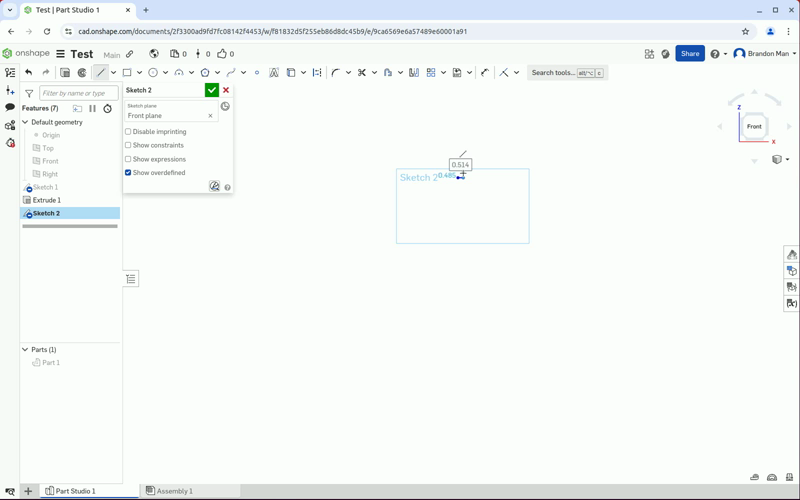
scroll(6)
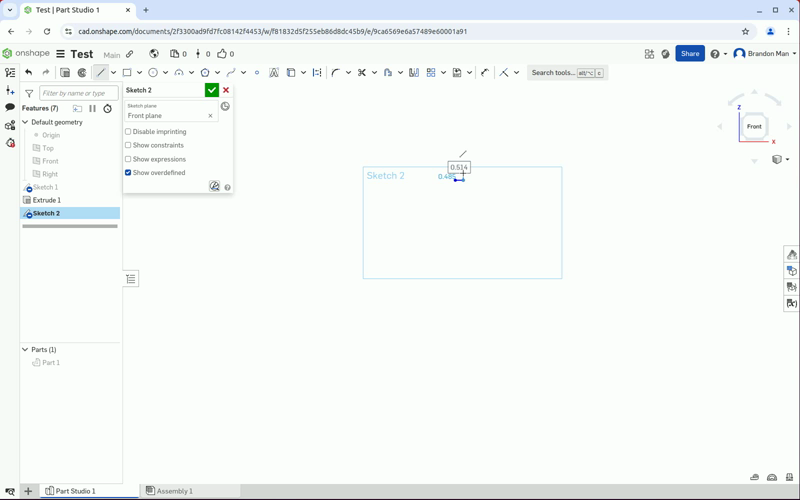
scroll(6)
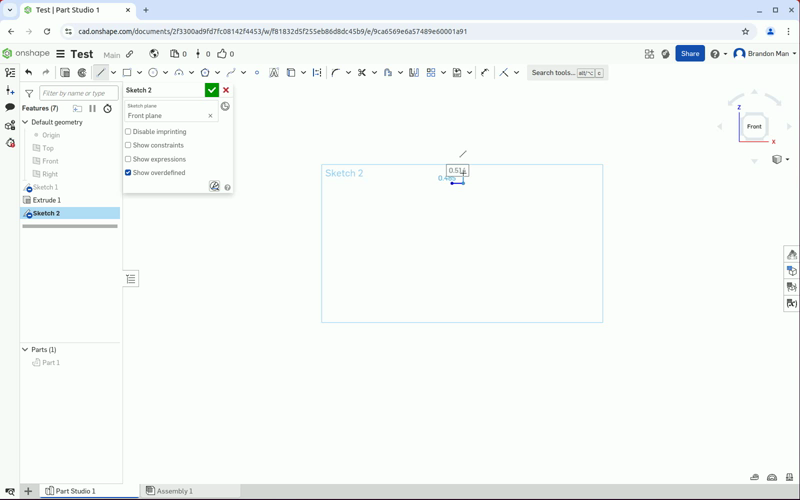
scroll(6)
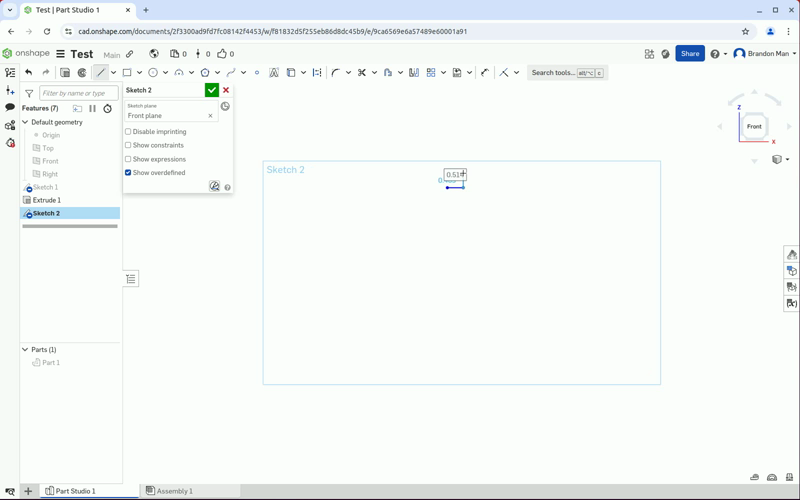
scroll(6)
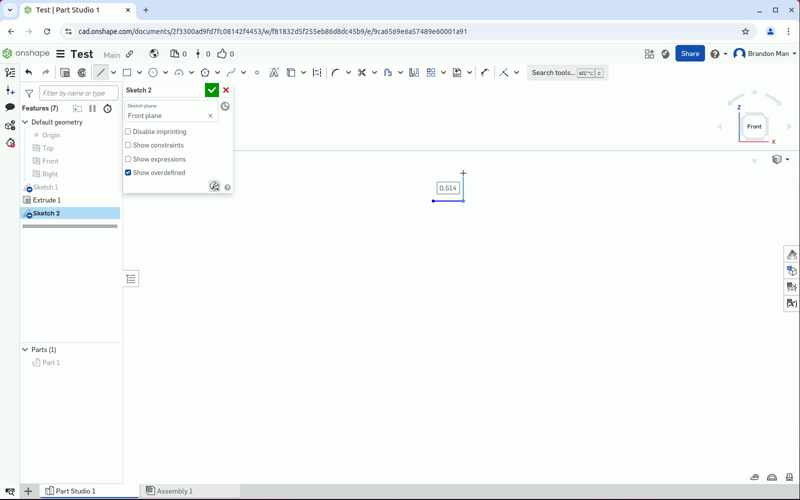
click(463, 172)
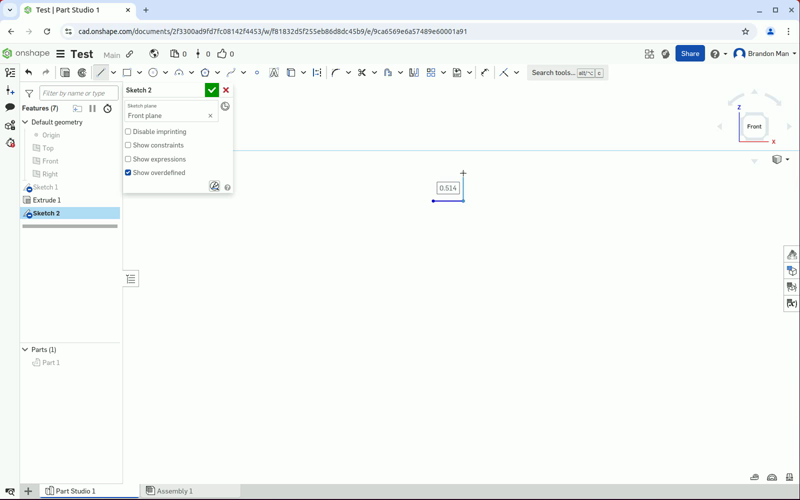
scroll(-6)
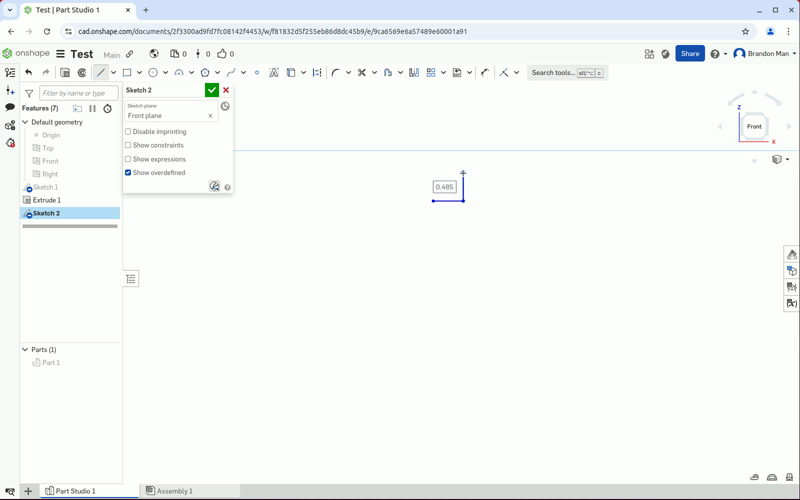
scroll(-6)
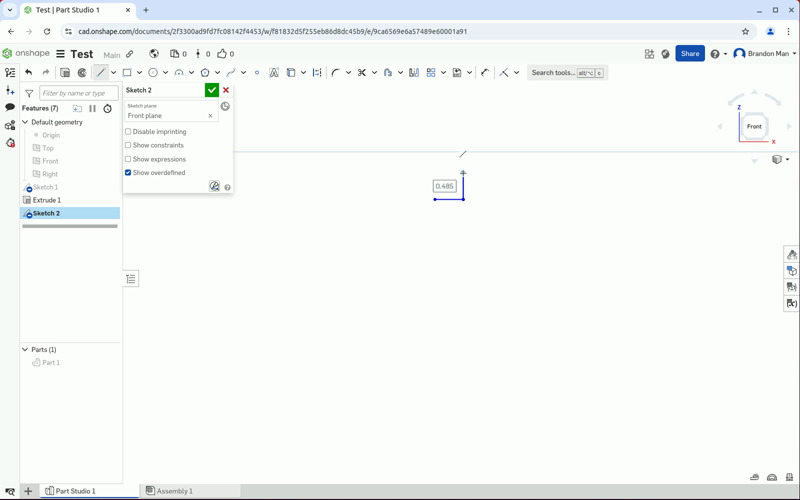
scroll(-6)
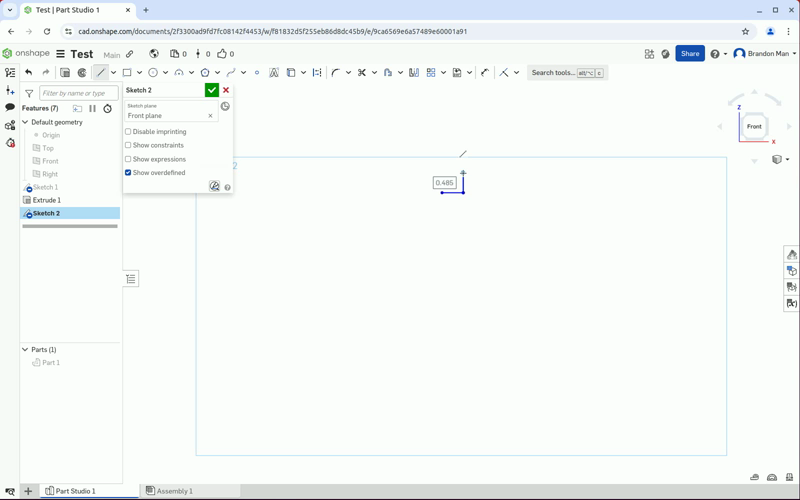
scroll(-6)
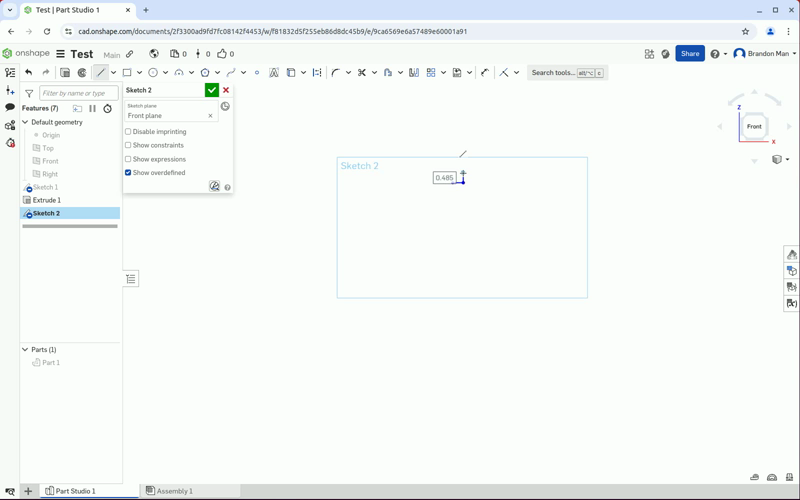
scroll(-6)
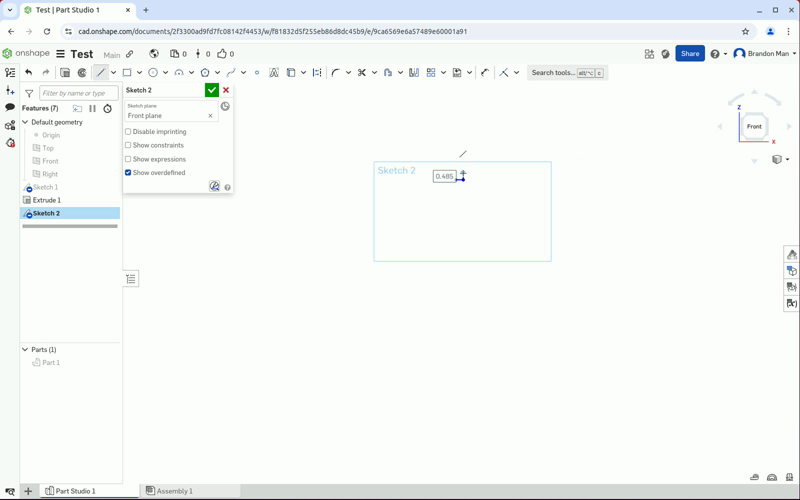
scroll(-6)
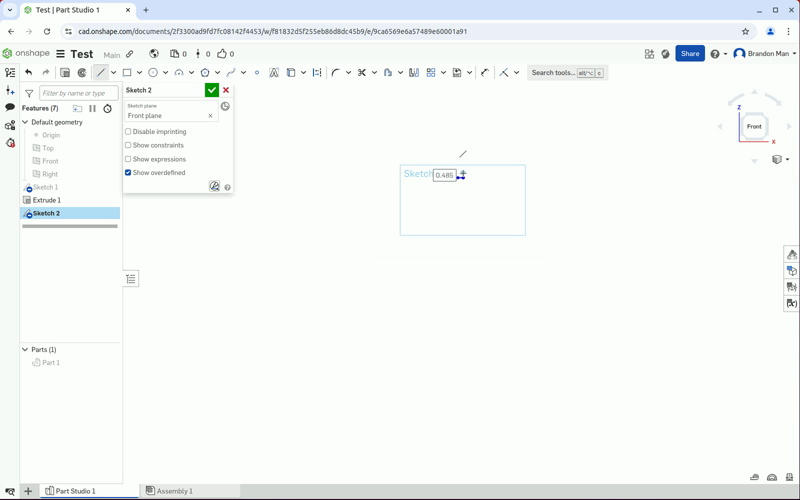
scroll(-6)
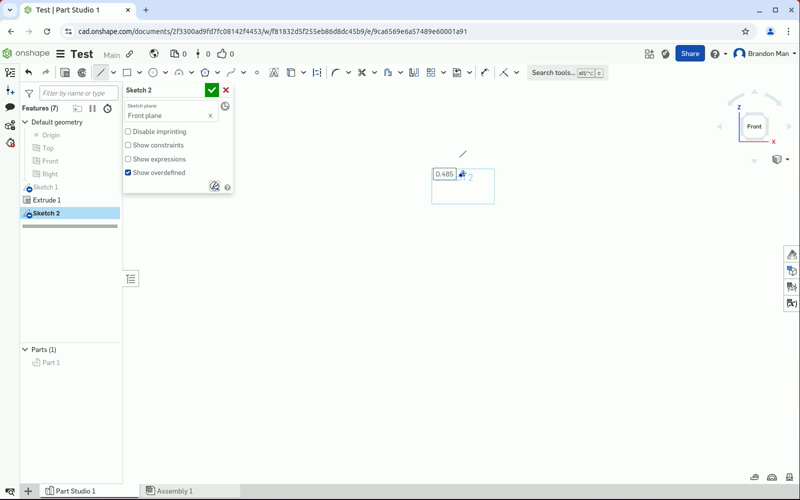
key_up(shift)
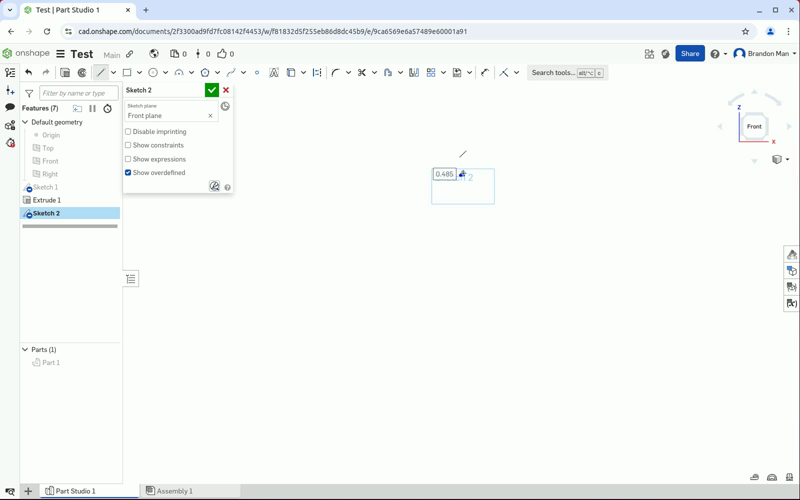
key_down(shift)
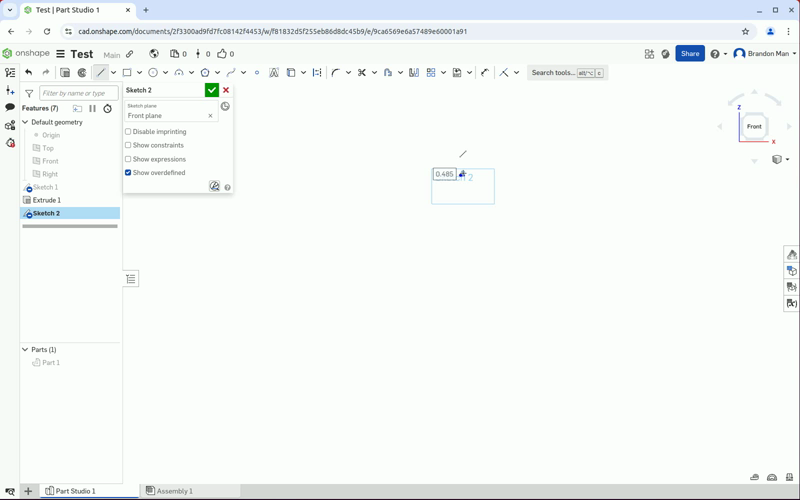
mouse_move(493, 172)
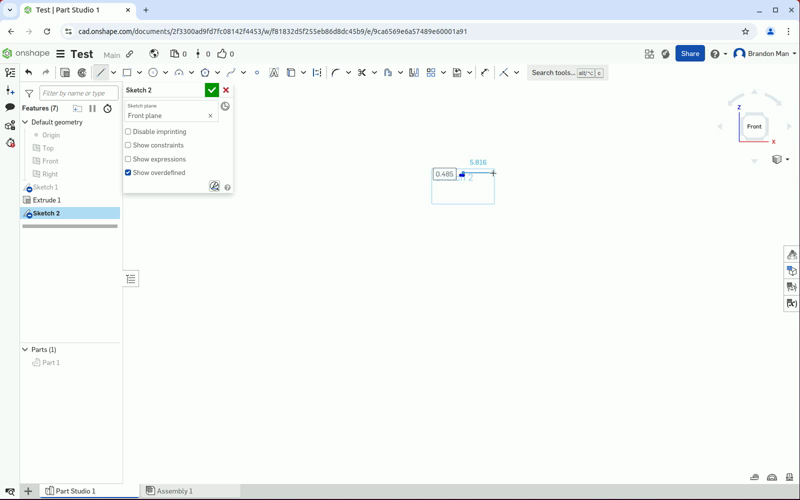
mouse_move(460, 172)
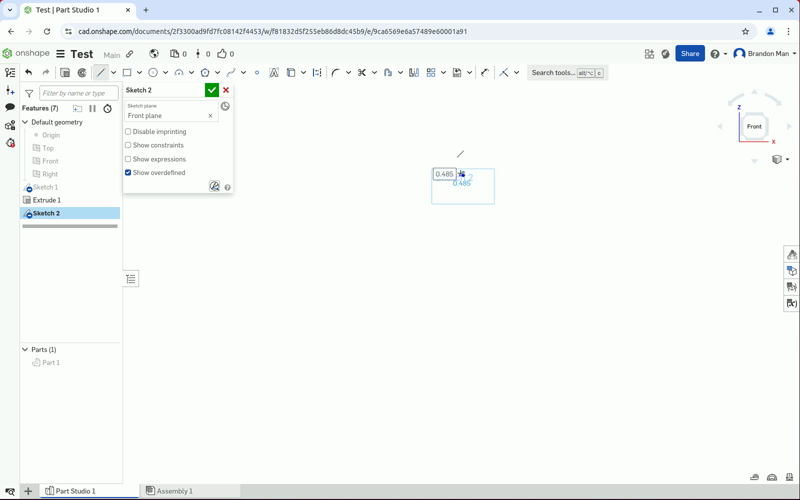
scroll(6)
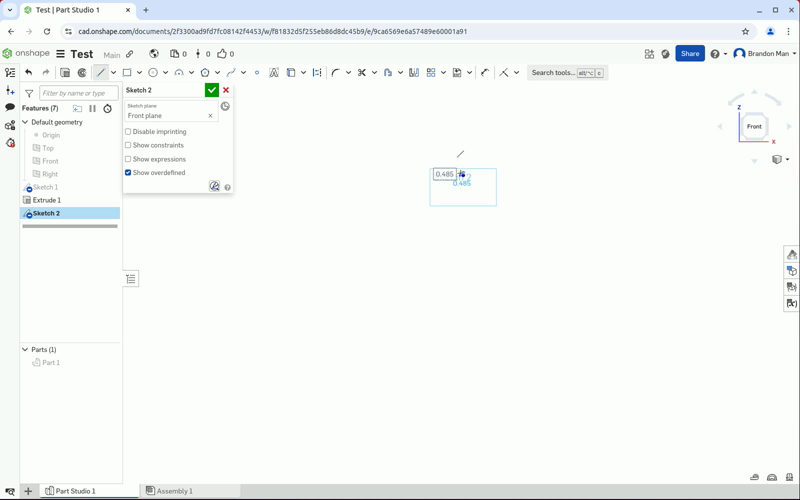
scroll(6)
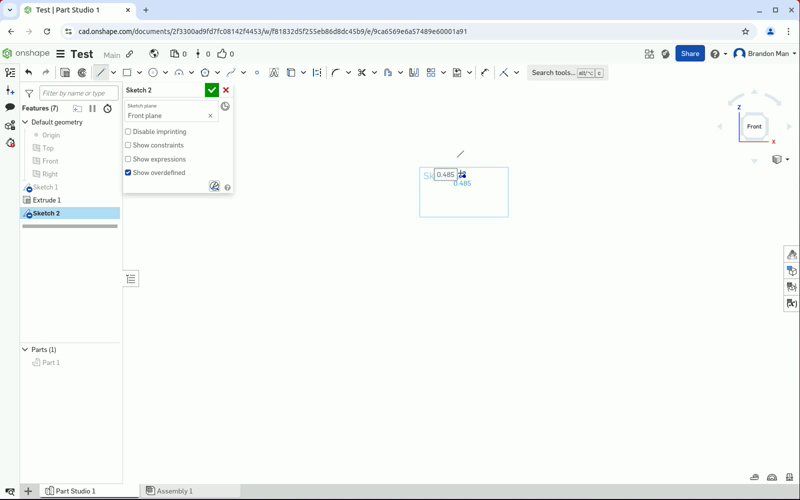
scroll(6)
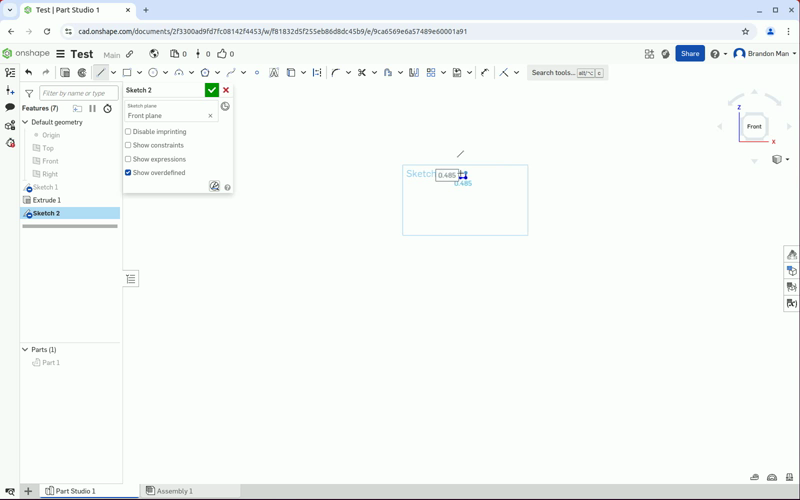
scroll(6)
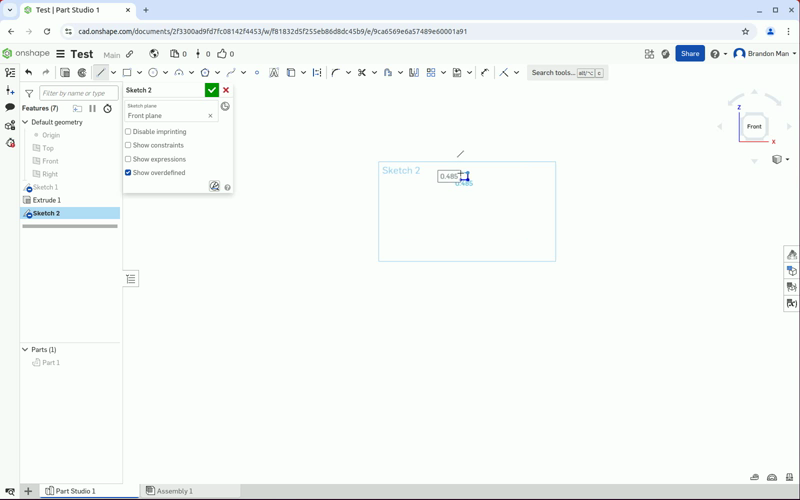
scroll(6)
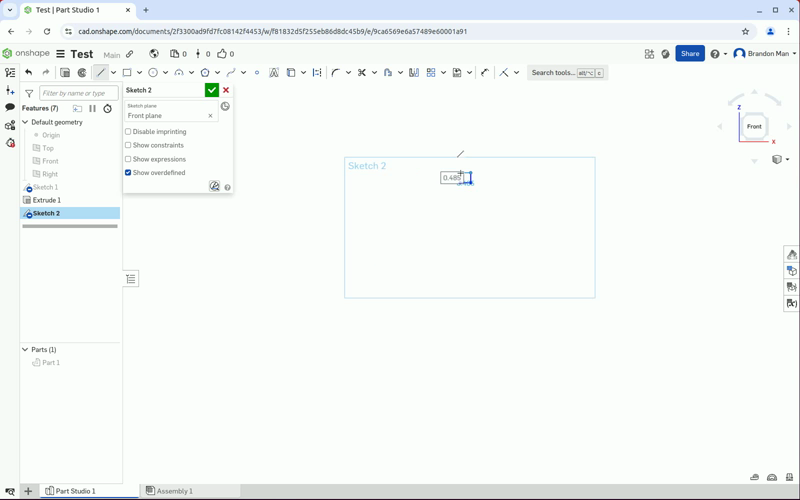
scroll(6)
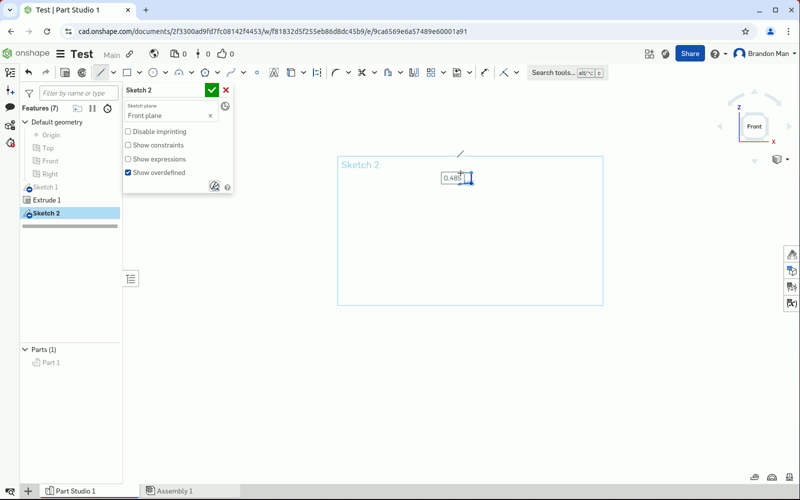
scroll(6)
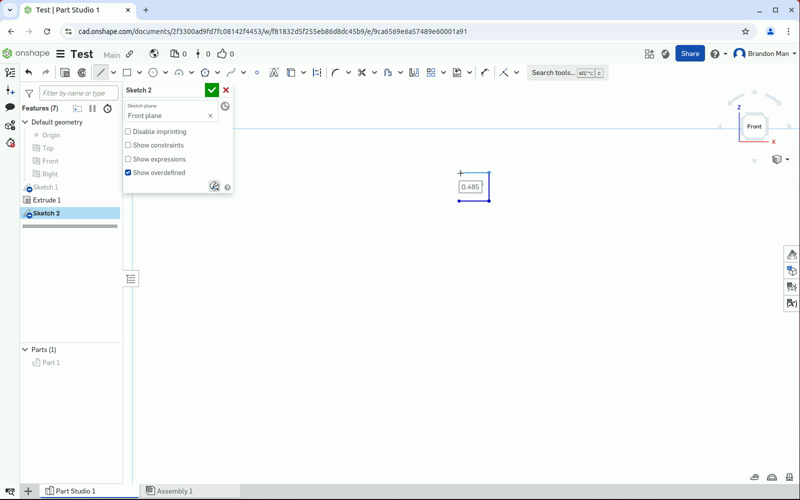
click(460, 172)
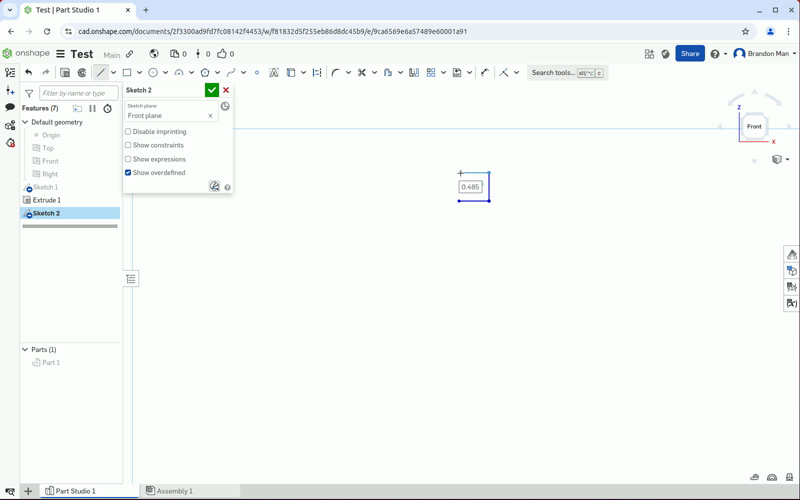
scroll(-6)
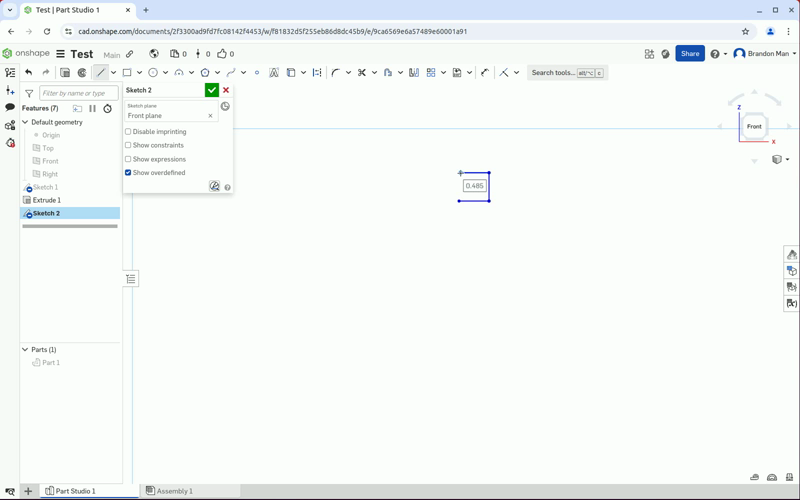
scroll(-6)
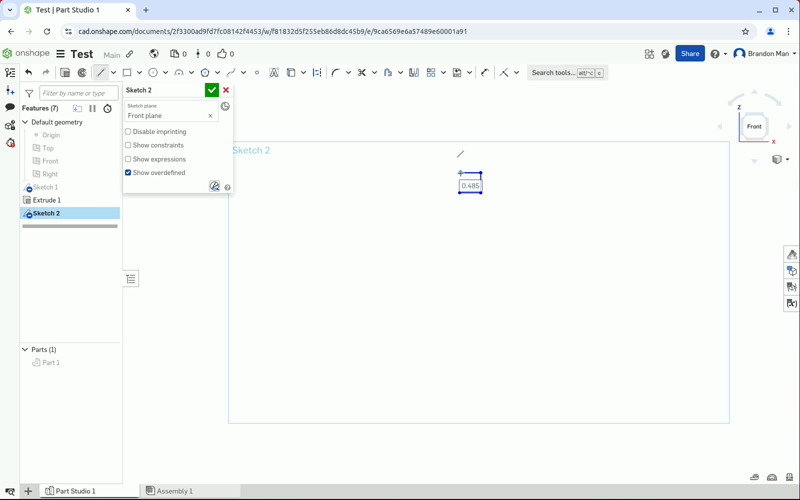
scroll(-6)
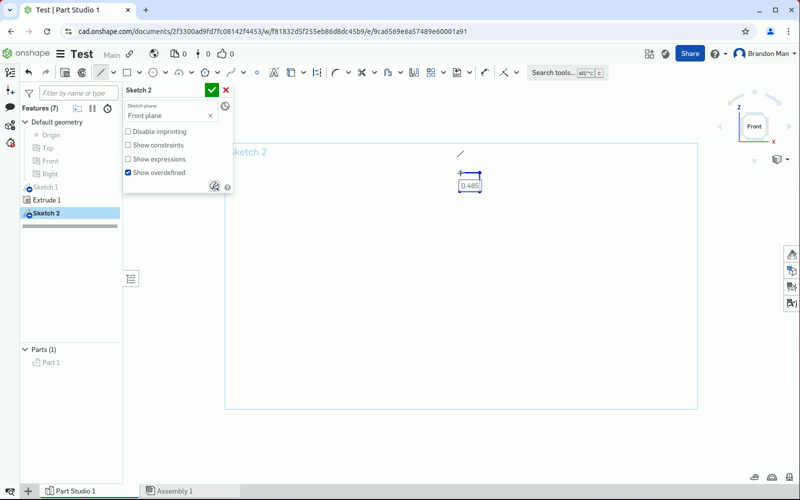
scroll(-6)
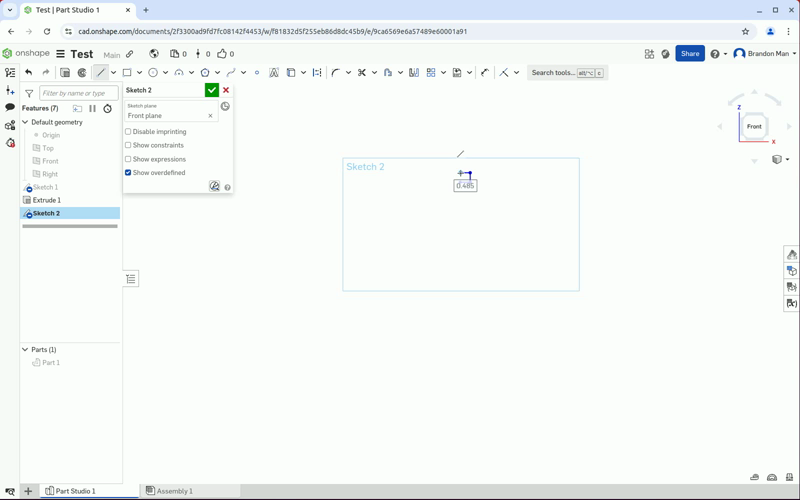
scroll(-6)
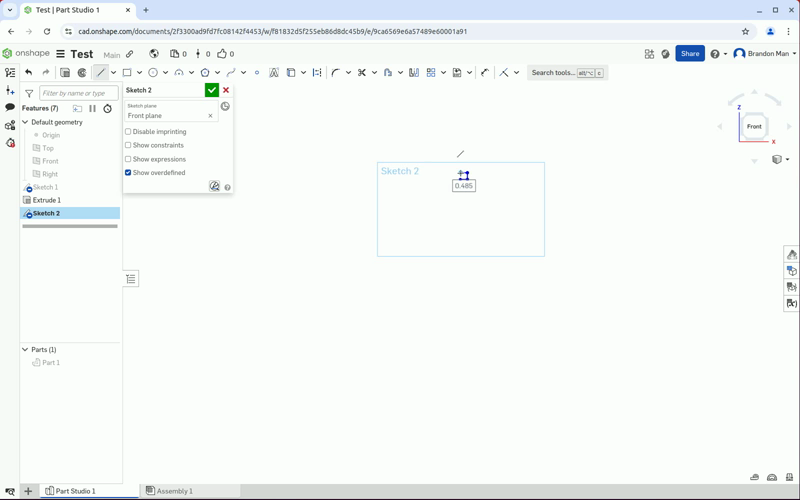
scroll(-6)
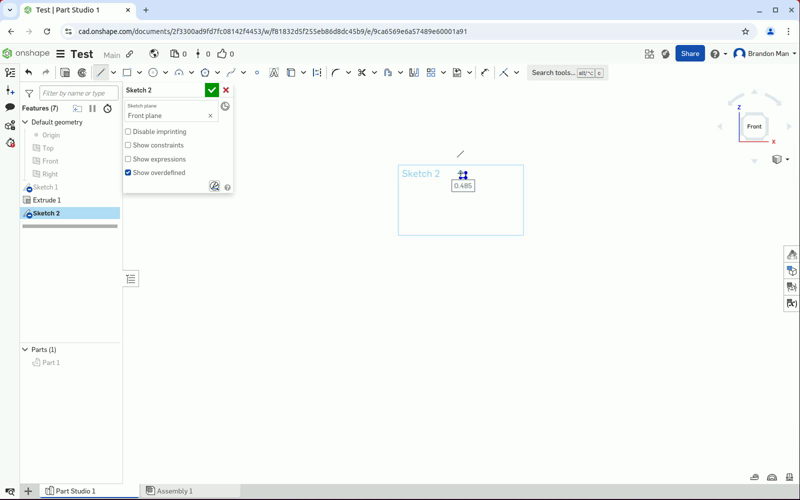
scroll(-6)
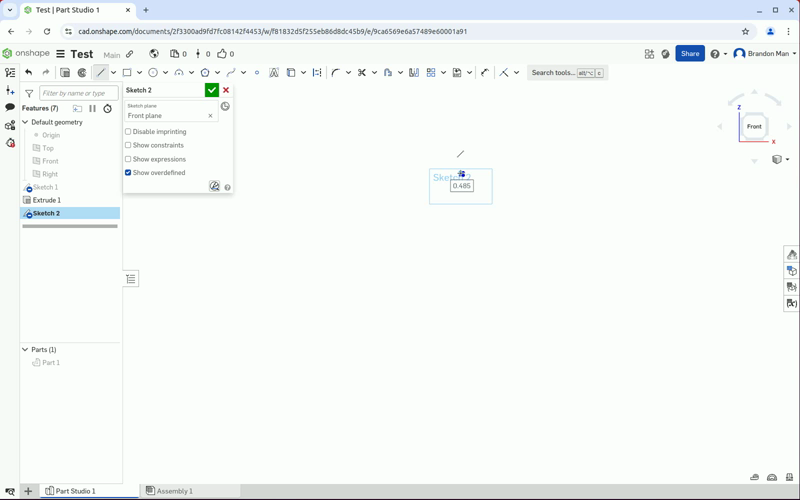
key_up(shift)
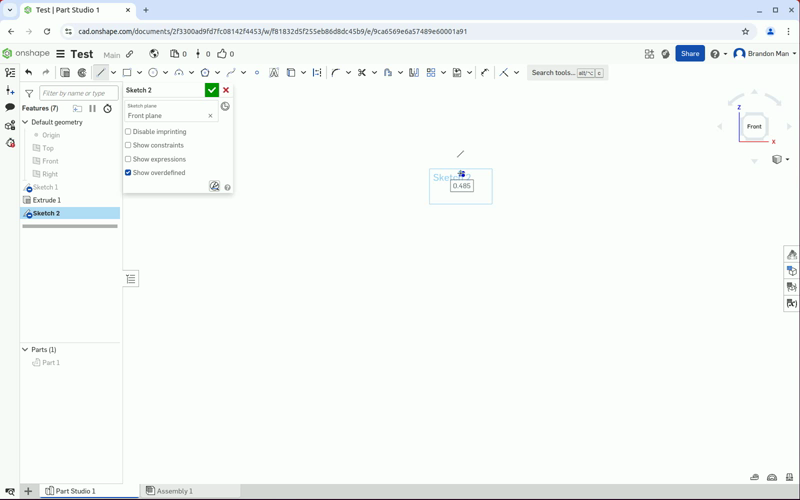
mouse_move(490, 172)
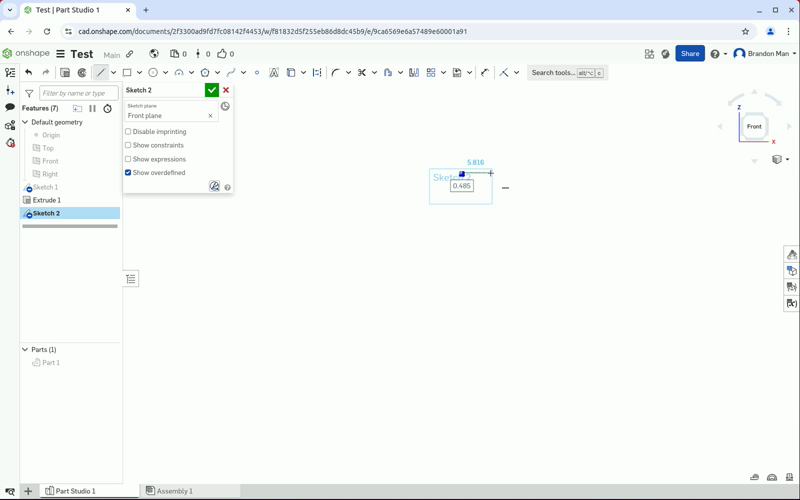
key_down(shift)
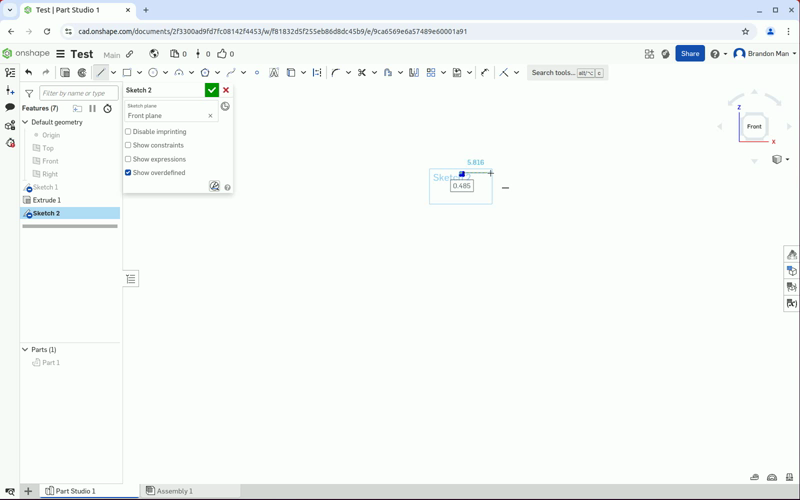
mouse_move(460, 175)
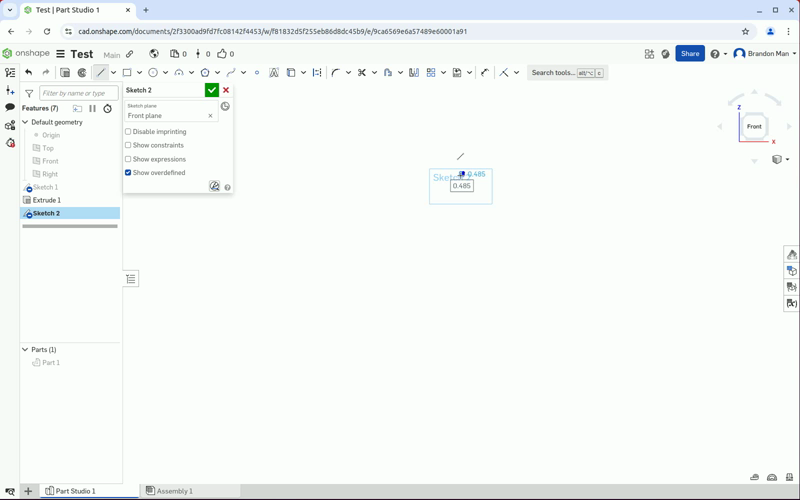
scroll(6)
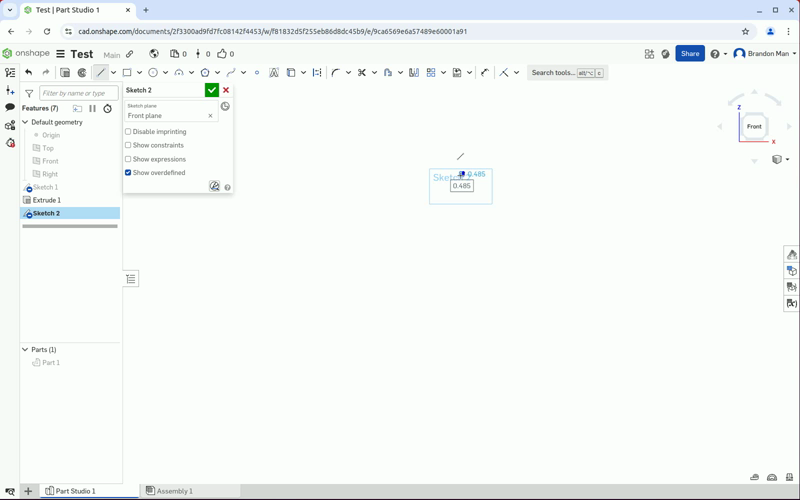
scroll(6)
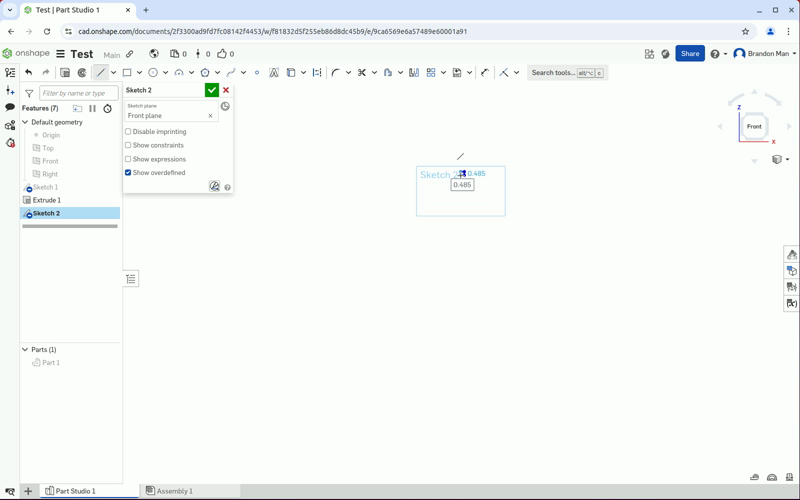
scroll(6)
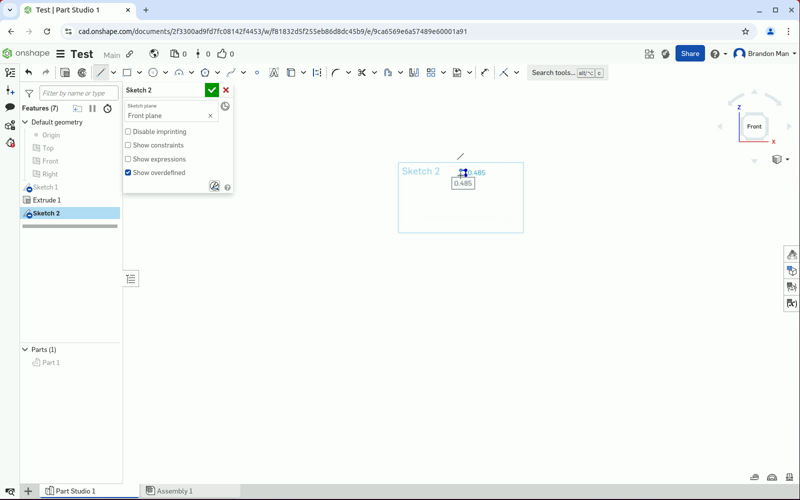
scroll(6)
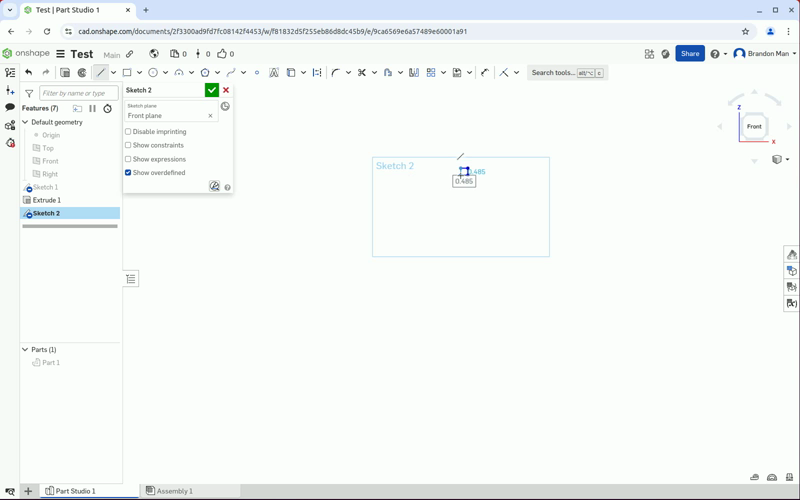
scroll(6)
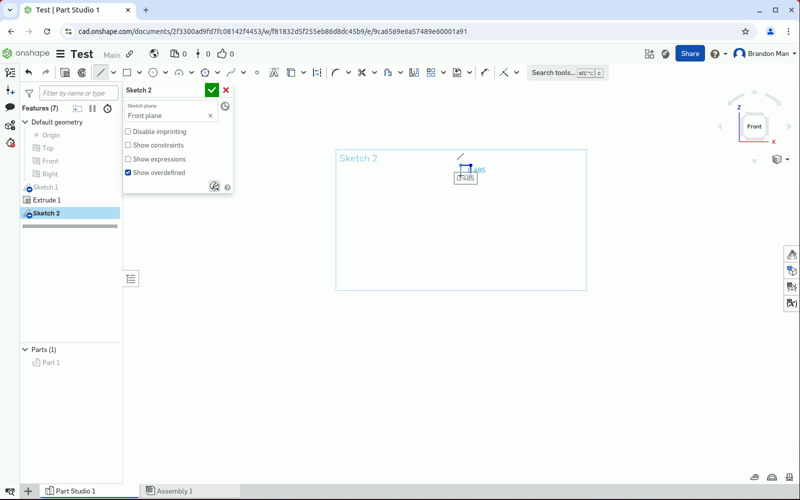
scroll(6)
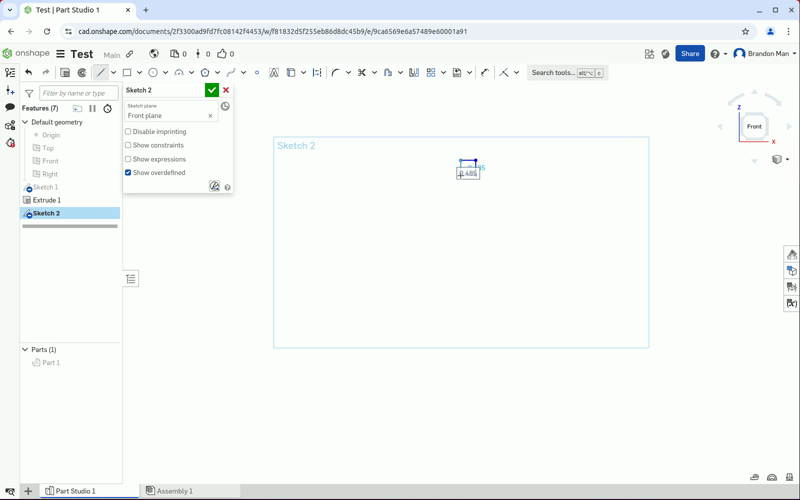
scroll(6)
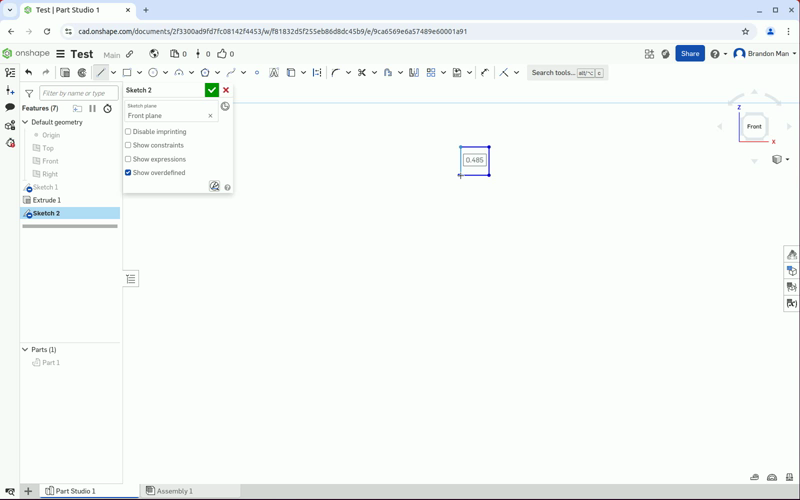
key_up(shift)
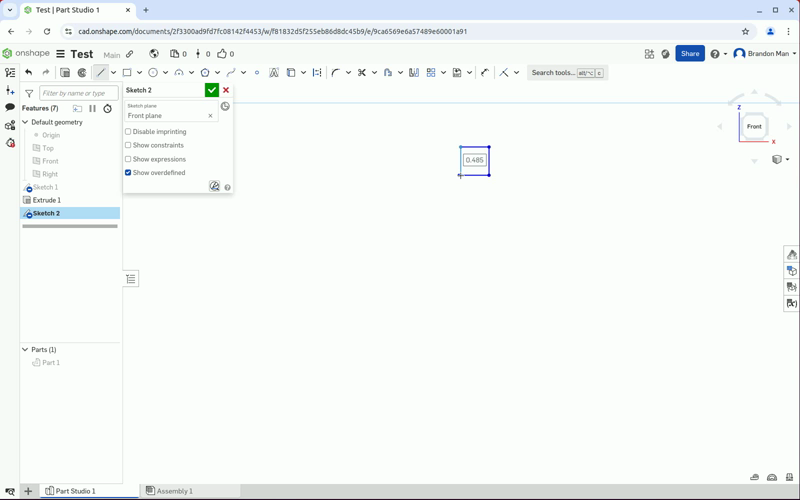
click(460, 175)
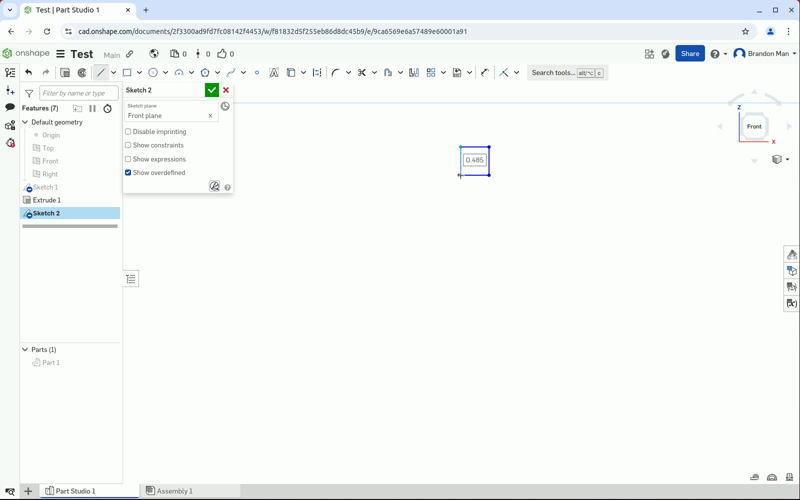
scroll(-6)
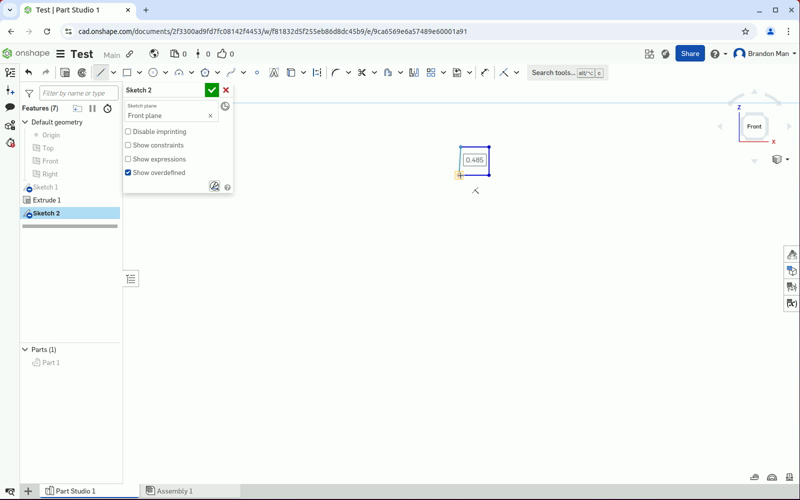
scroll(-6)
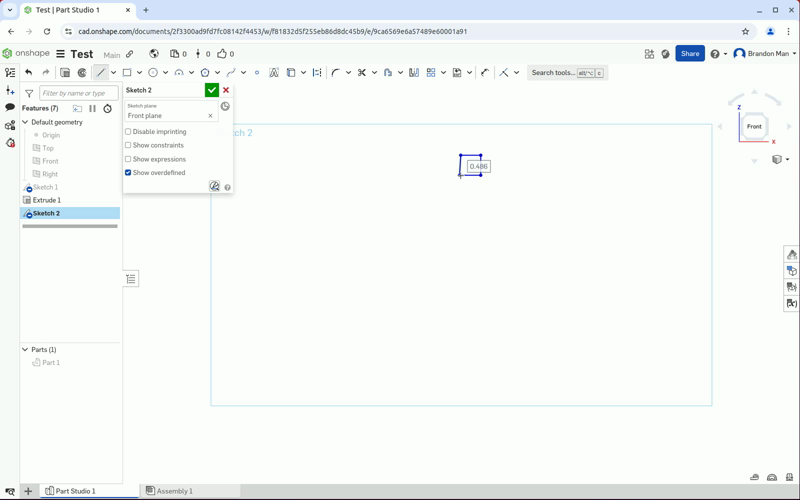
scroll(-6)
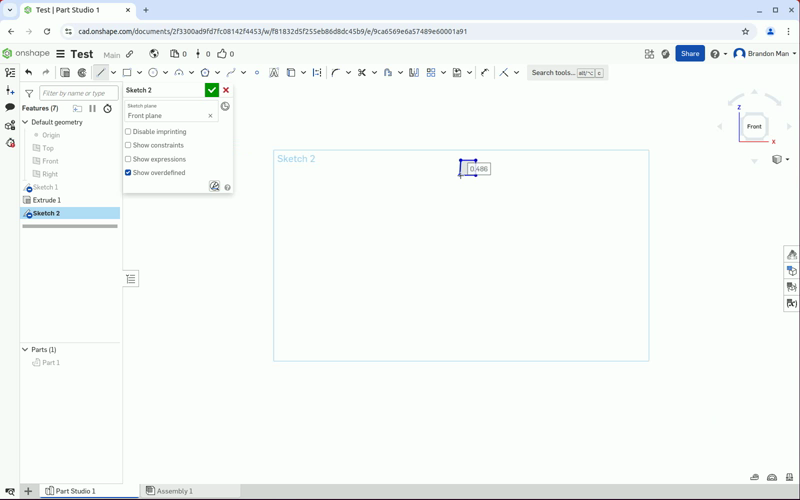
scroll(-6)
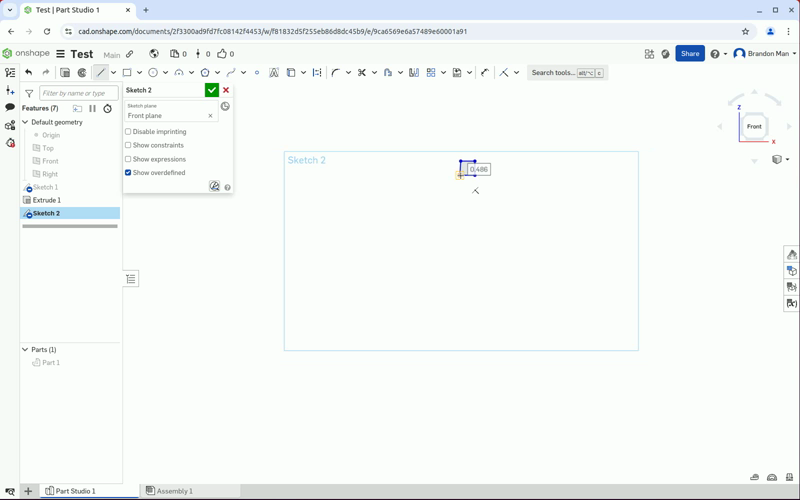
scroll(-6)
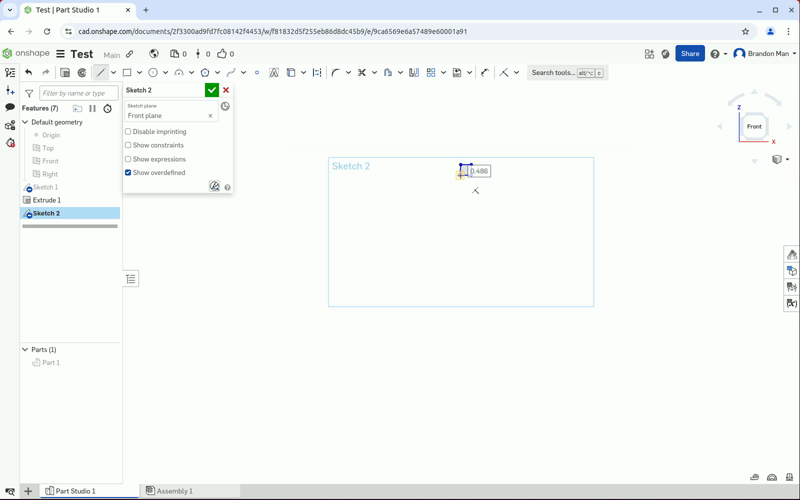
scroll(-6)
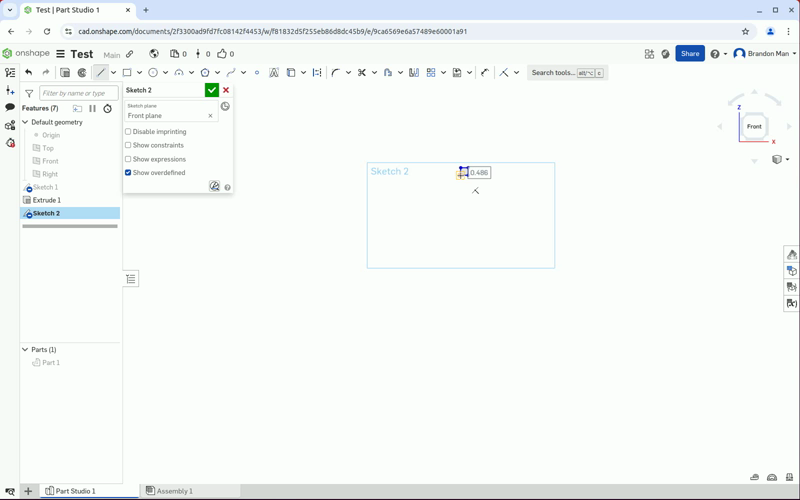
scroll(-6)
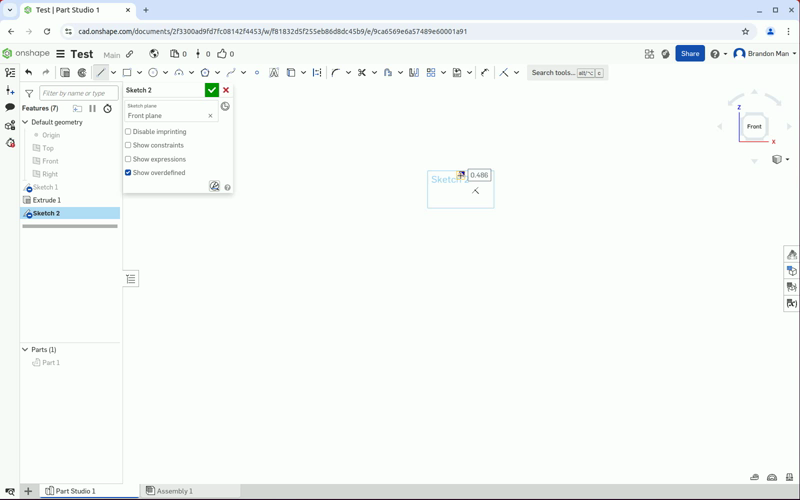
key(esc)
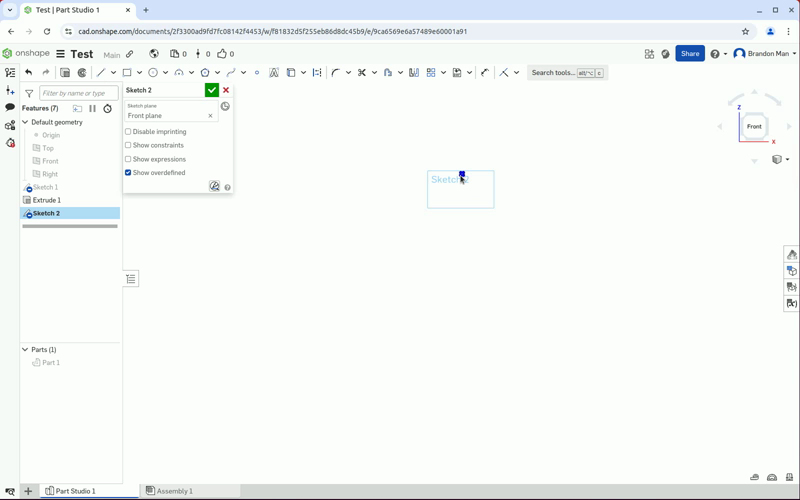
mouse_move(461, 173)
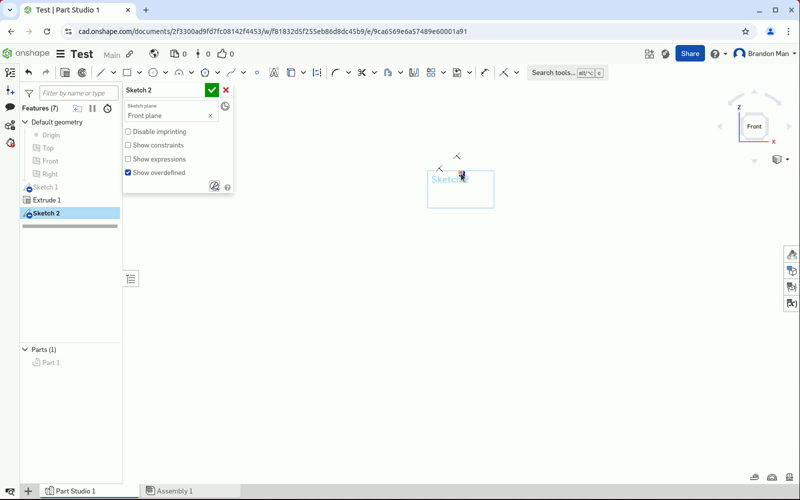
scroll(6)
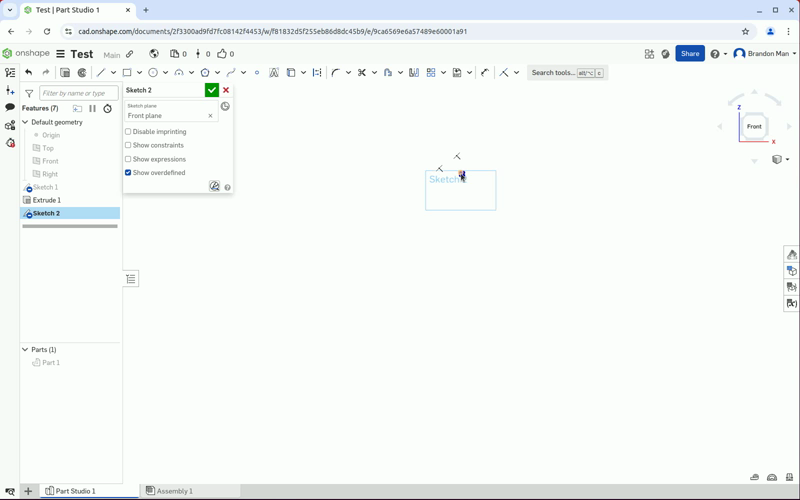
scroll(6)
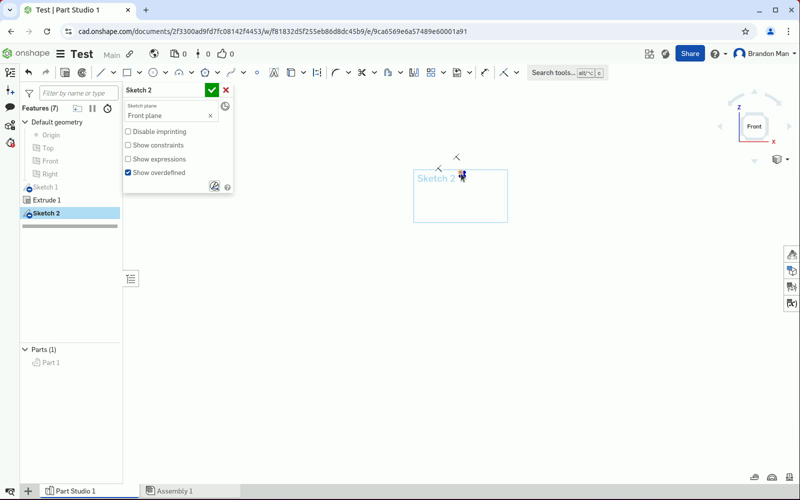
scroll(6)
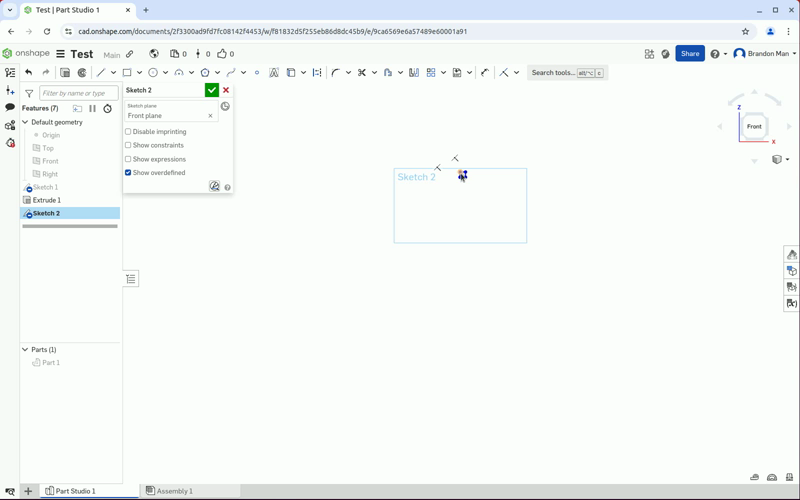
scroll(6)
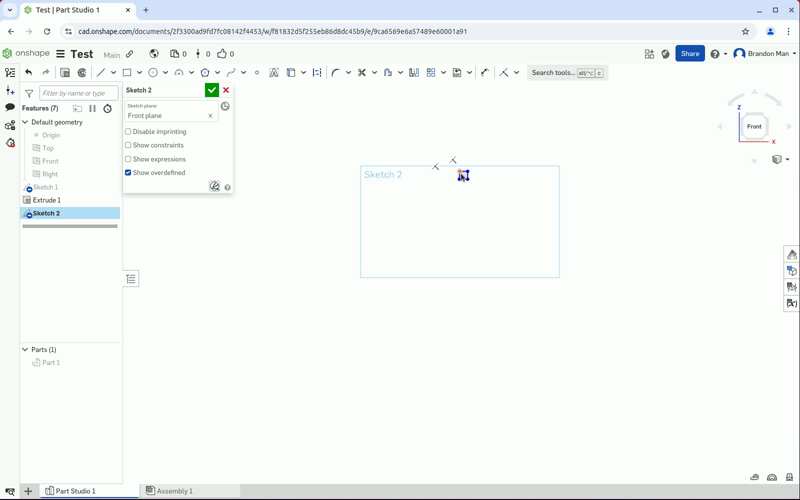
scroll(6)
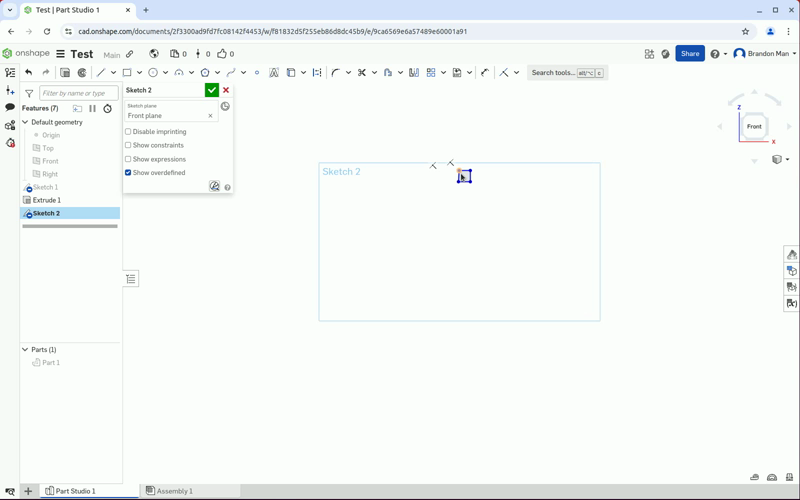
scroll(6)
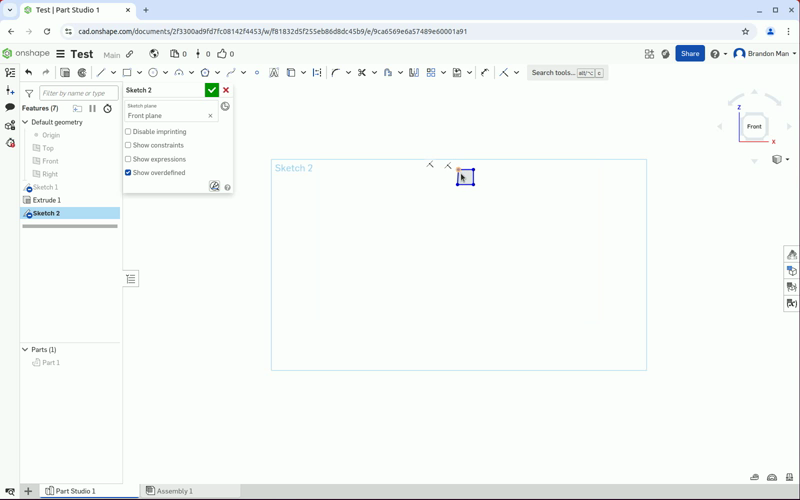
scroll(6)
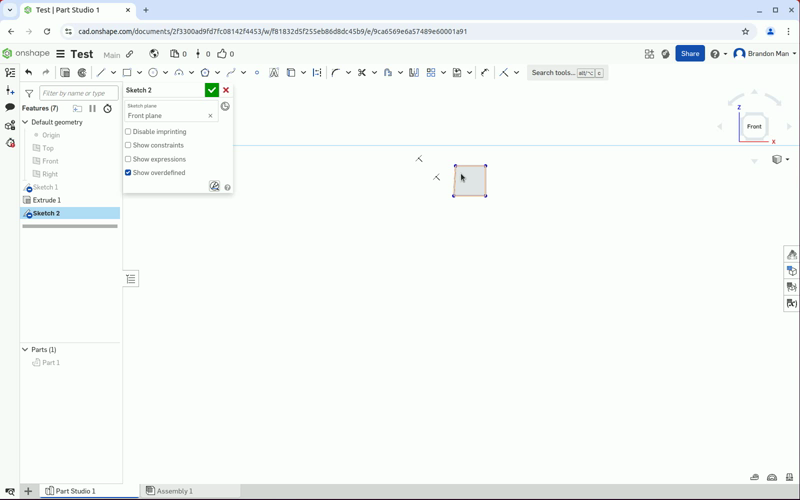
click(461, 173)
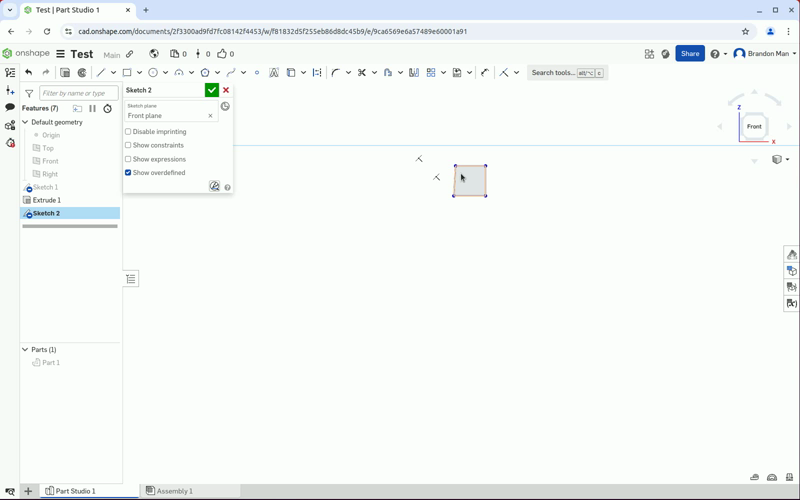
scroll(-6)
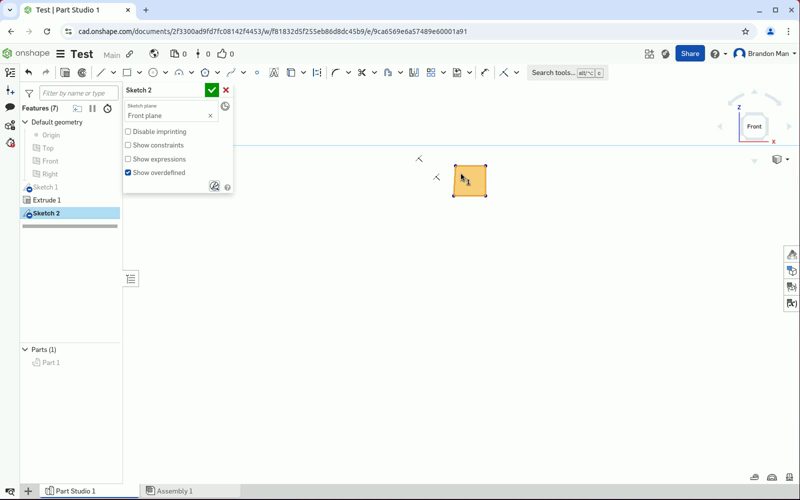
scroll(-6)
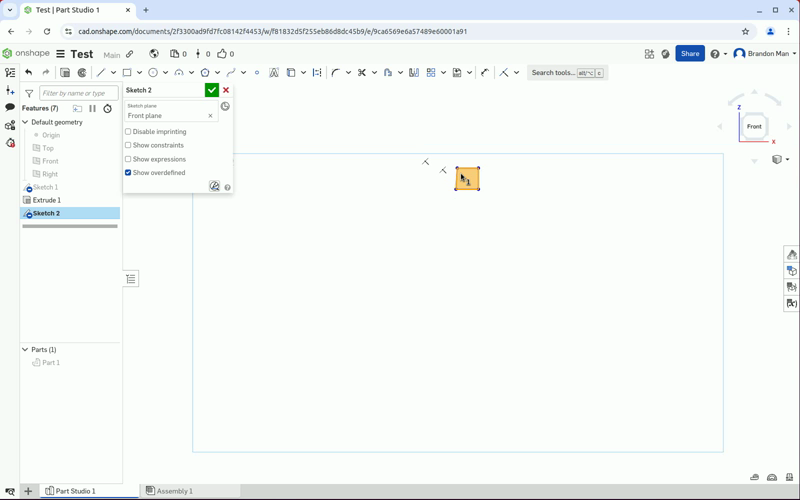
scroll(-6)
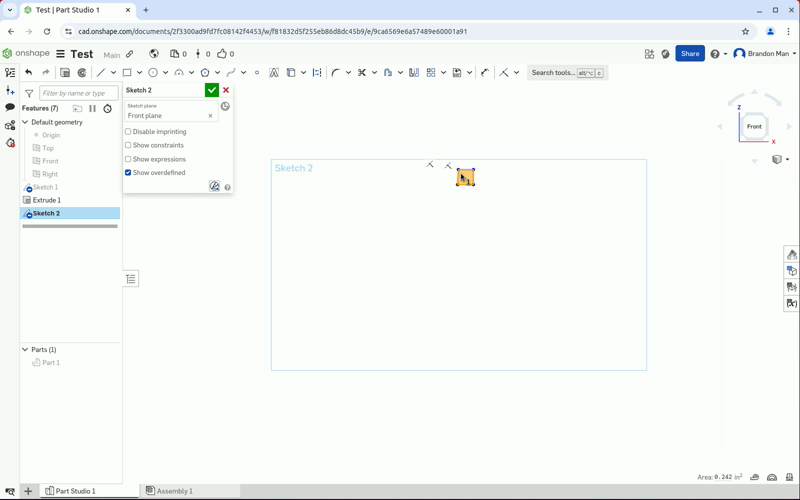
scroll(-6)
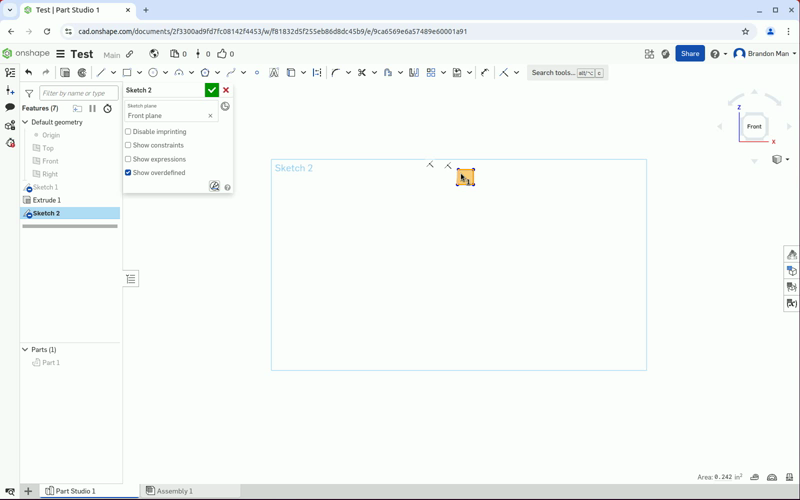
scroll(-6)
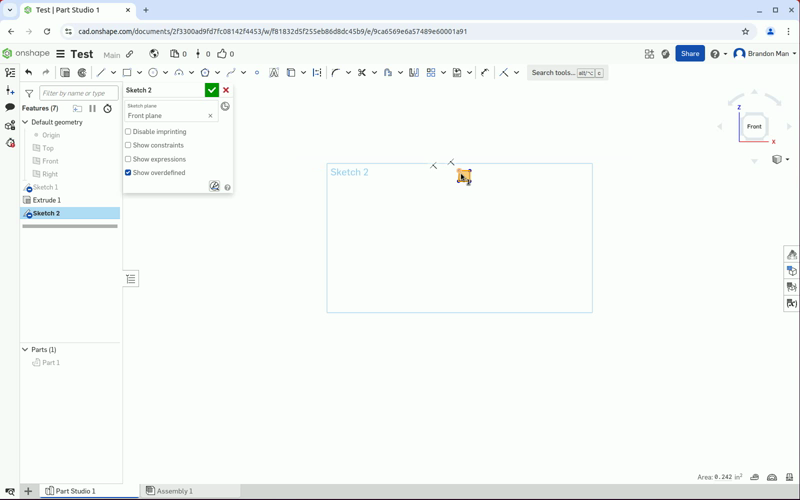
scroll(-6)
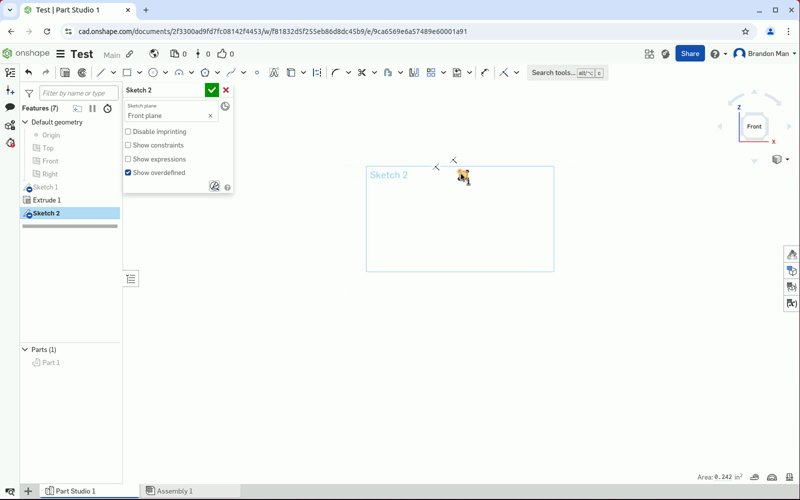
scroll(-6)
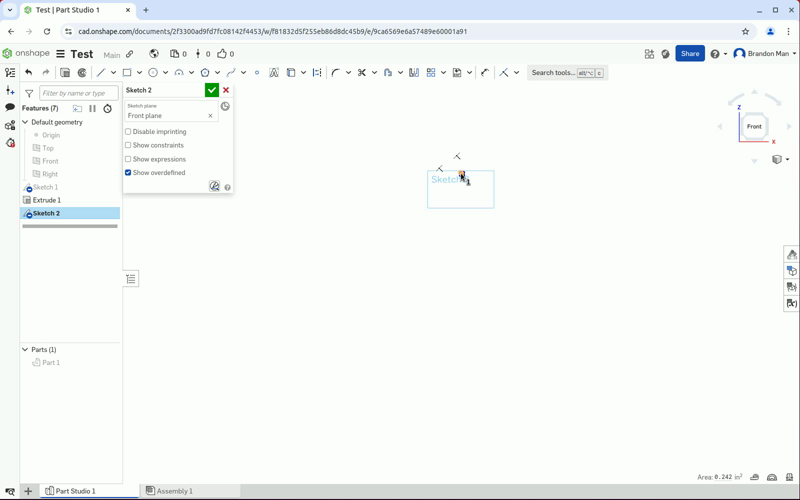
mouse_move(73, 352)
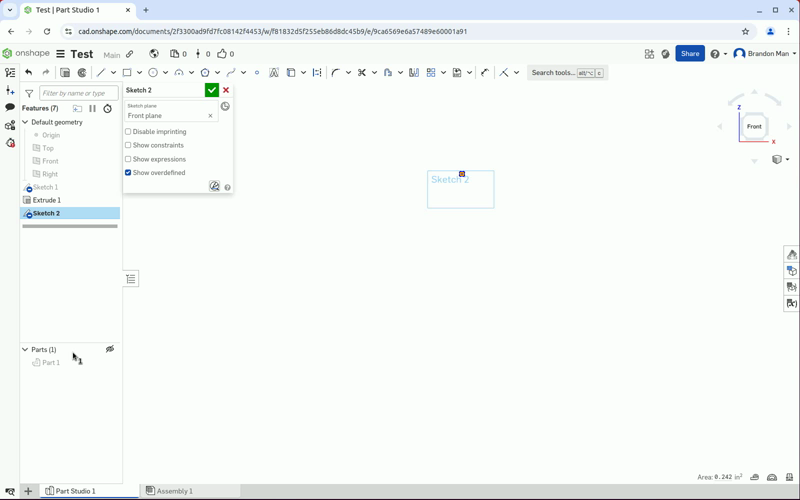
key(shift+y)
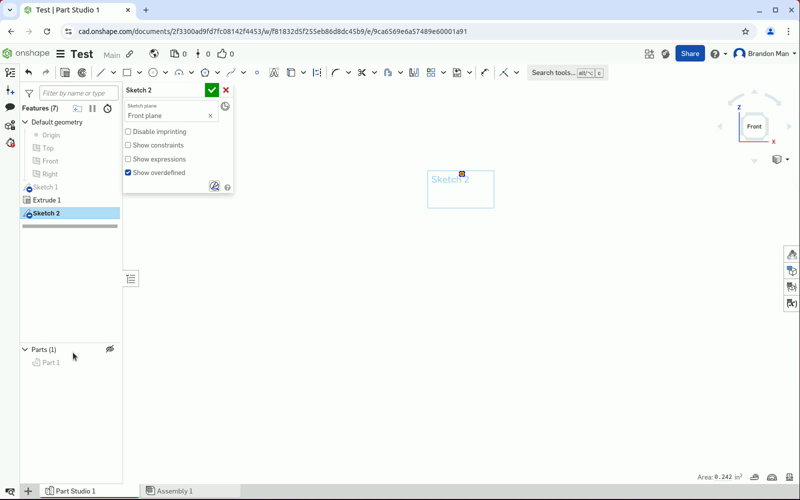
key(shift+e)
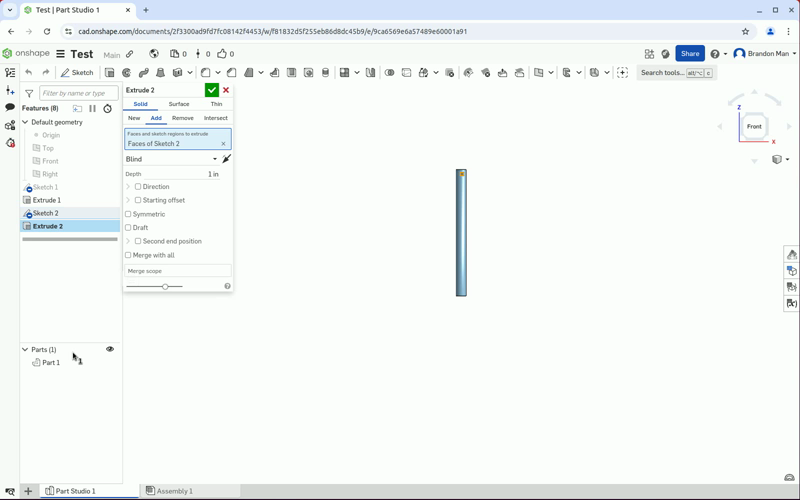
mouse_move(143, 106)
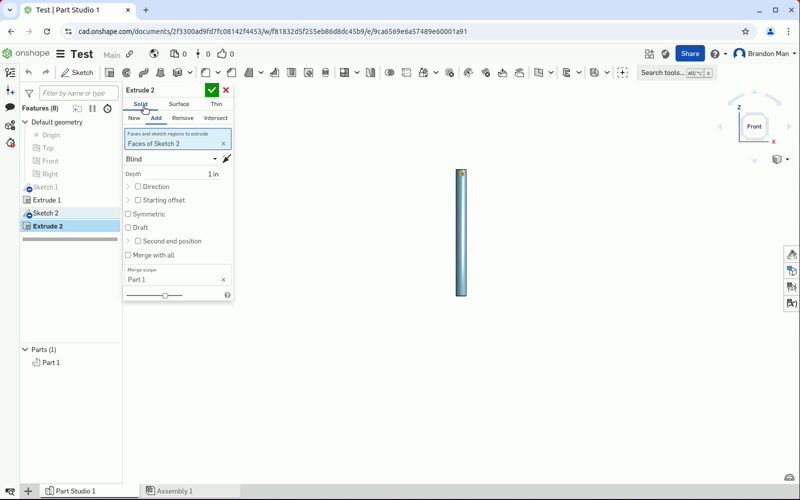
click(143, 106)
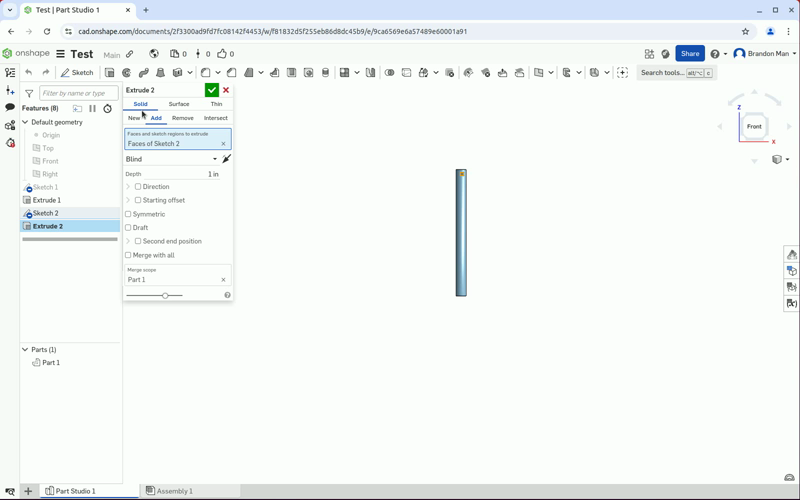
mouse_move(137, 120)
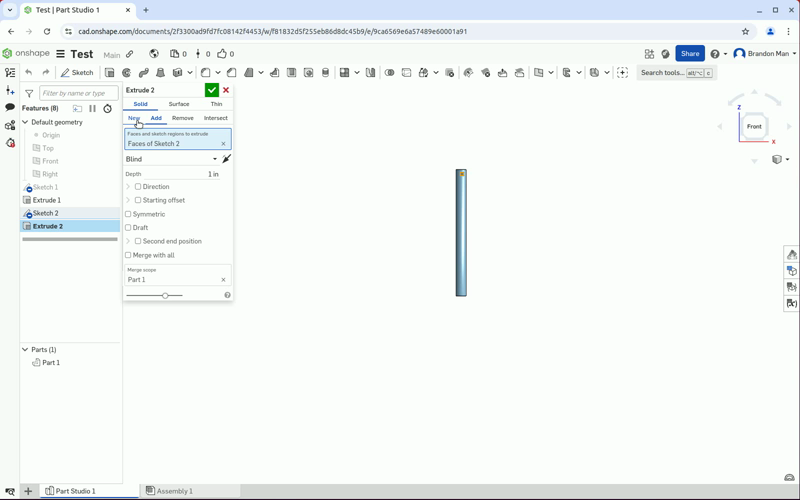
click(137, 120)
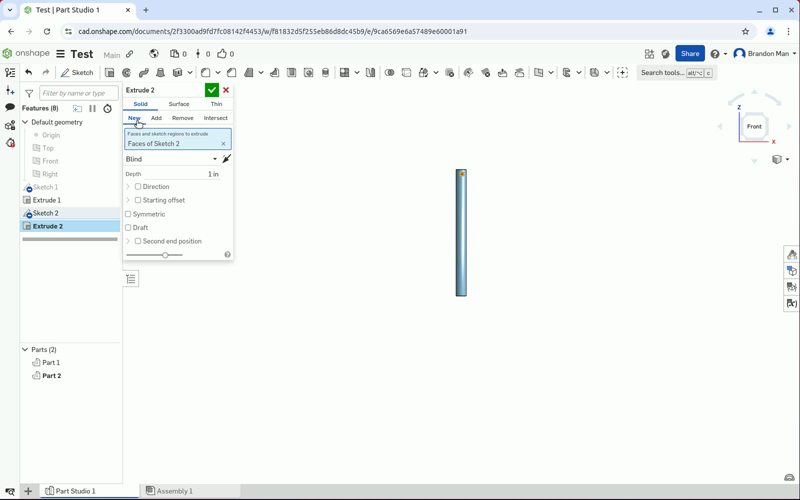
key(tab, 4)
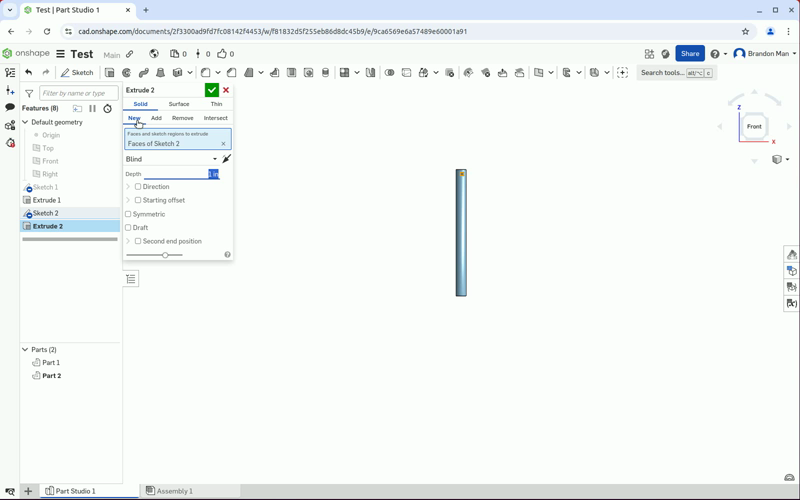
text(0.722)
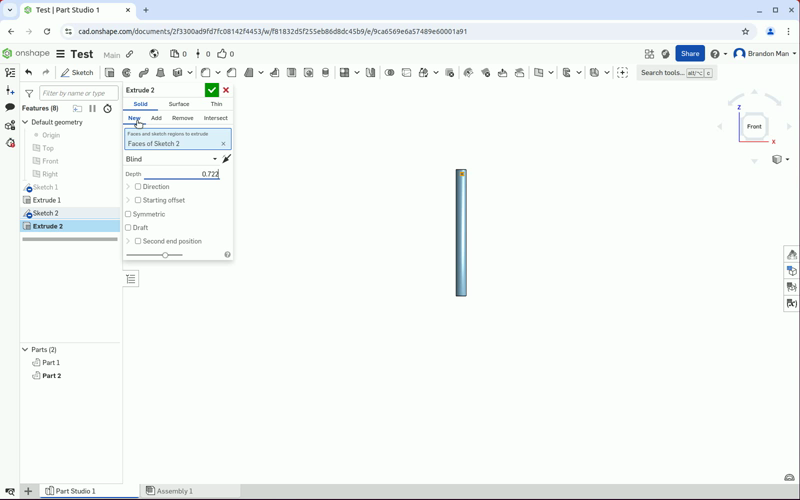
key(enter)
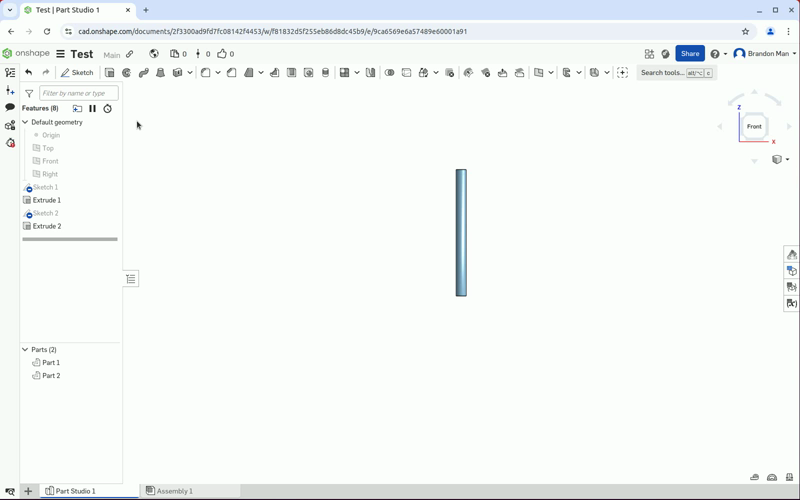
key(shift+h)
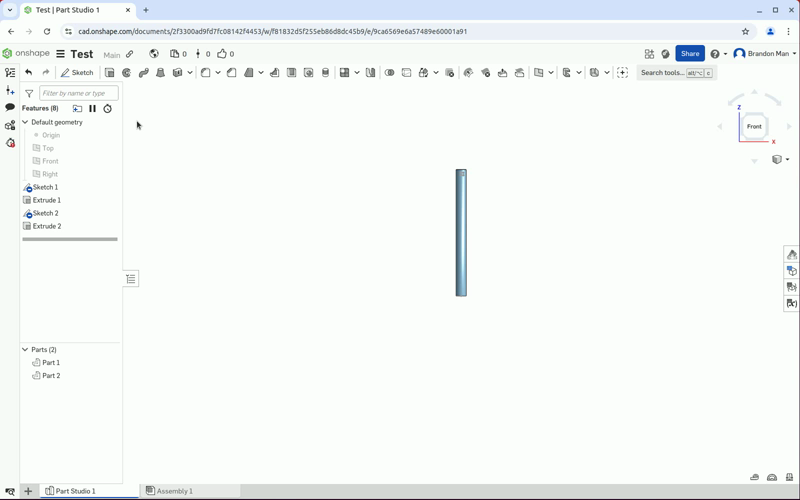
key(shift+h)
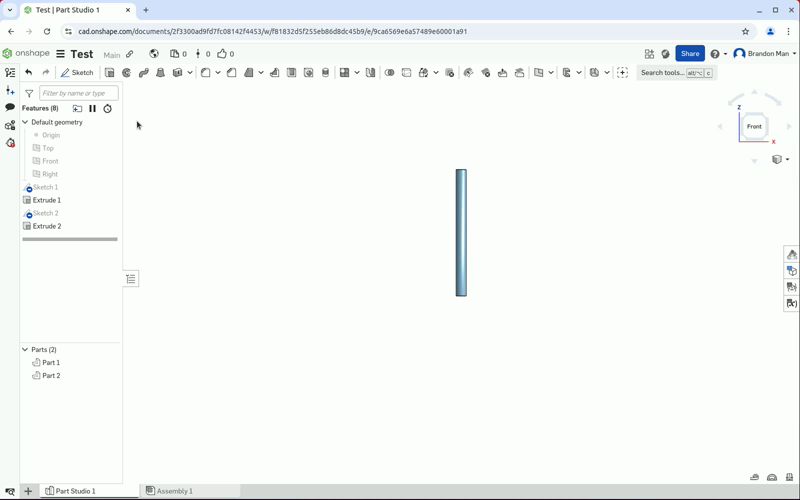
mouse_move(73, 189)
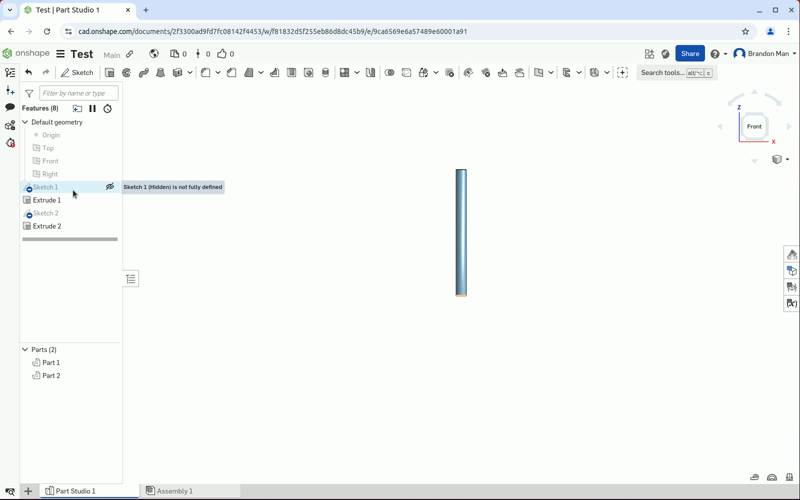
click(73, 189)
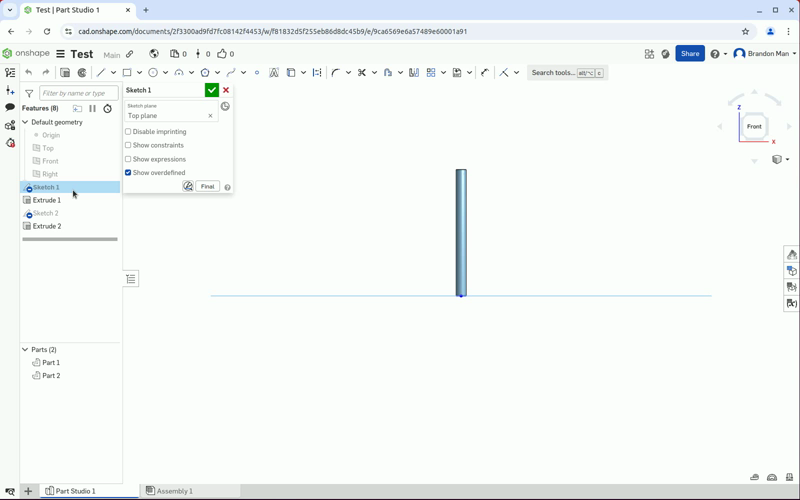
mouse_move(229, 92)
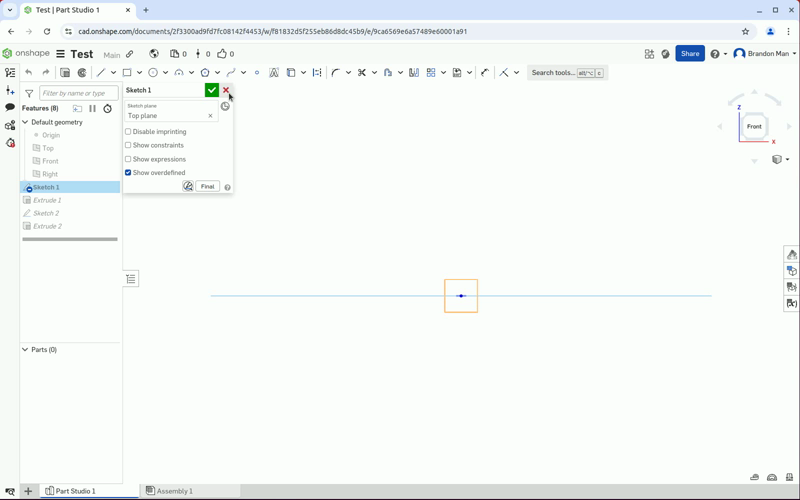
click(229, 92)
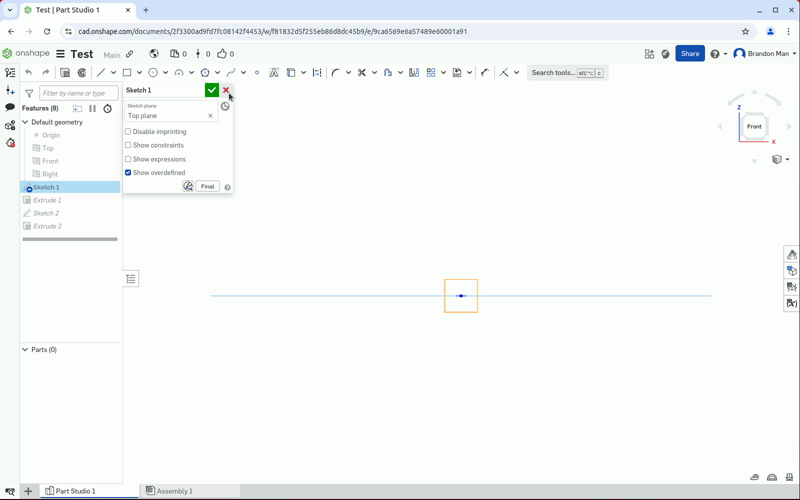
key(shift+s)
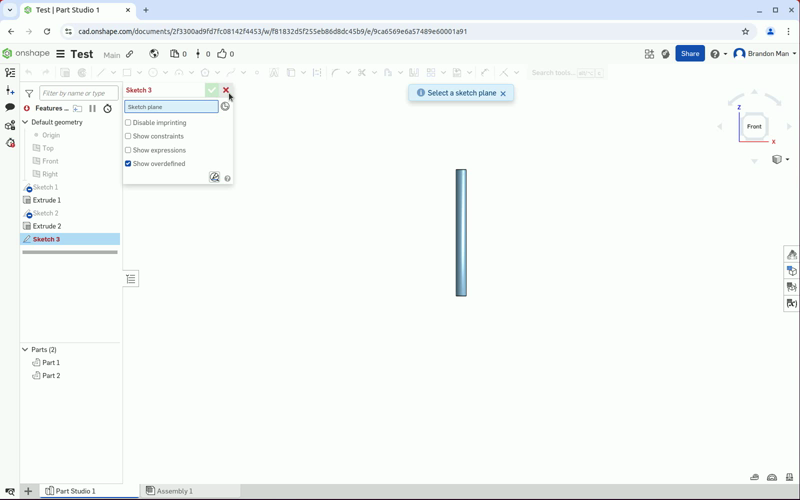
mouse_move(73, 163)
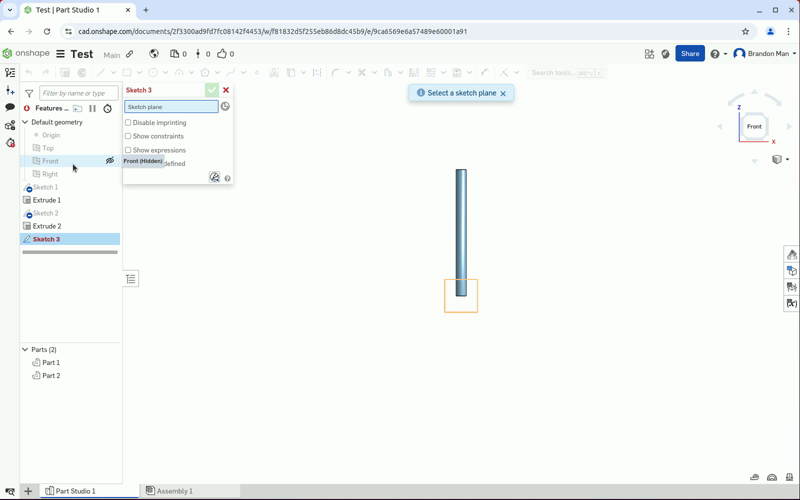
click(73, 163)
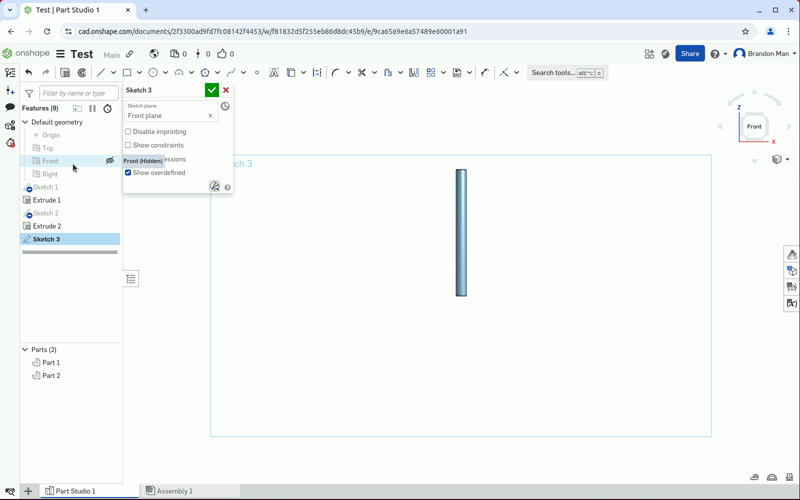
mouse_move(73, 352)
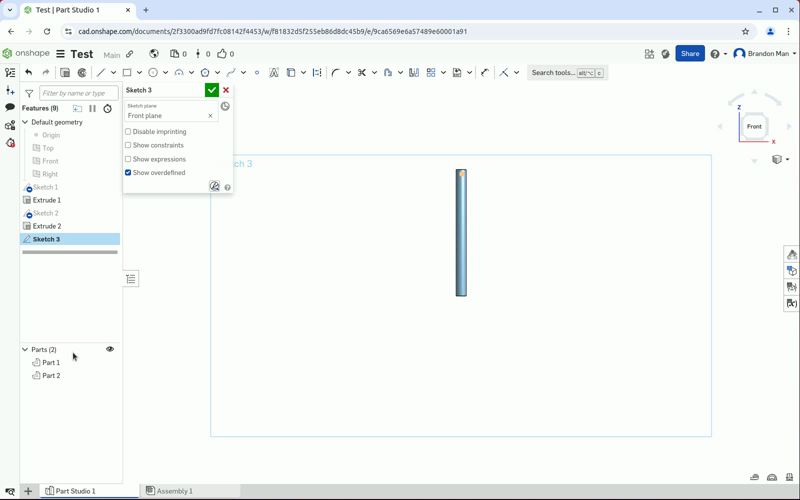
key(y)
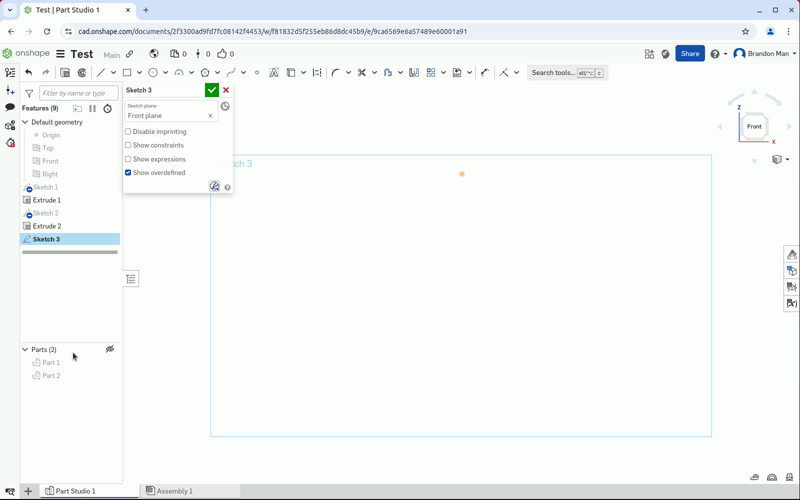
key(l)
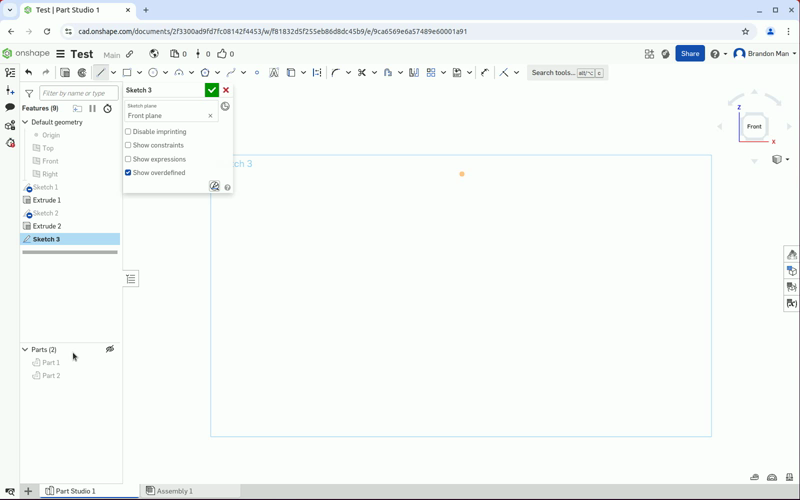
key_down(shift)
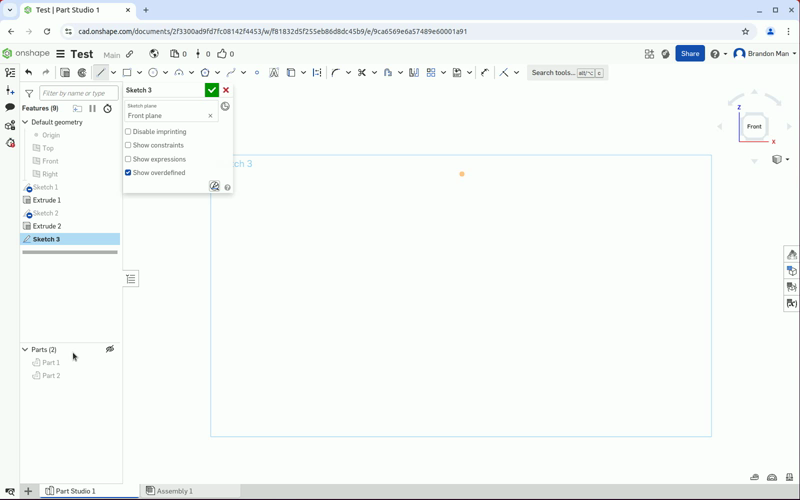
mouse_move(460, 278)
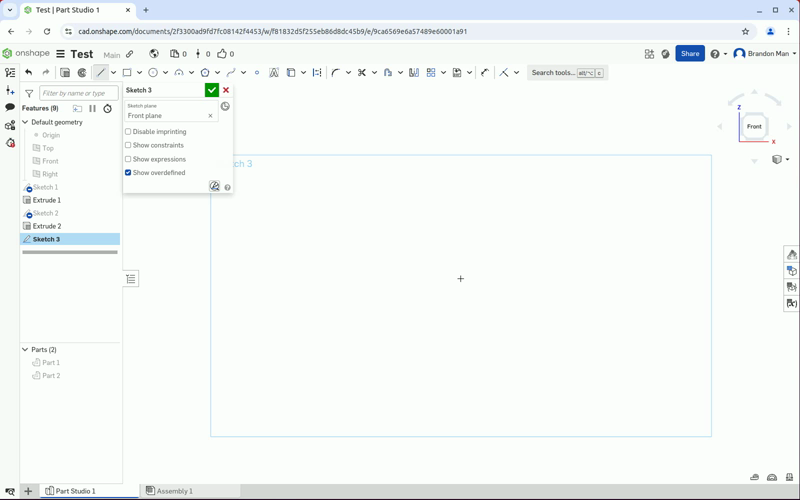
click(460, 278)
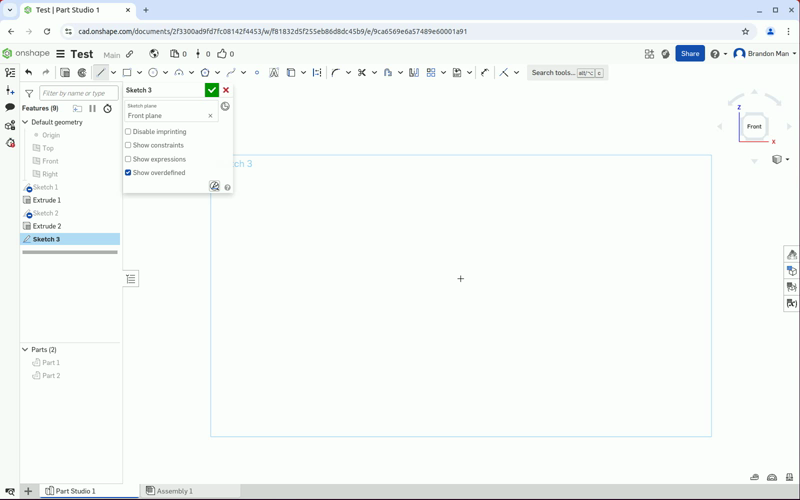
key_up(shift)
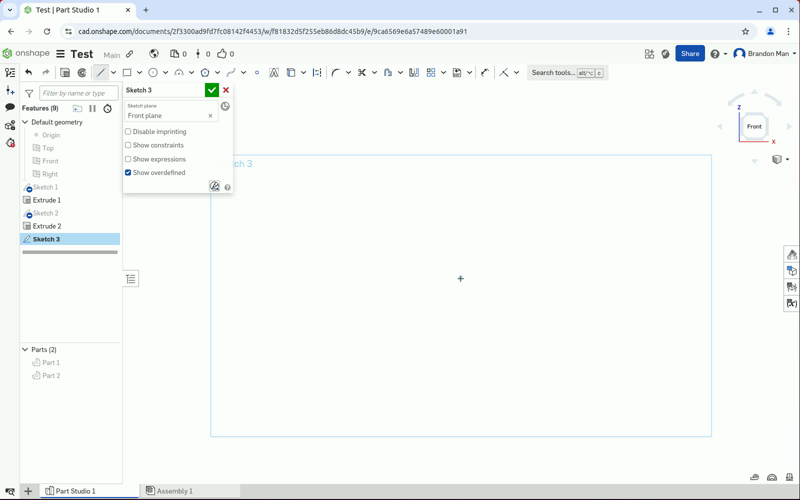
key_down(shift)
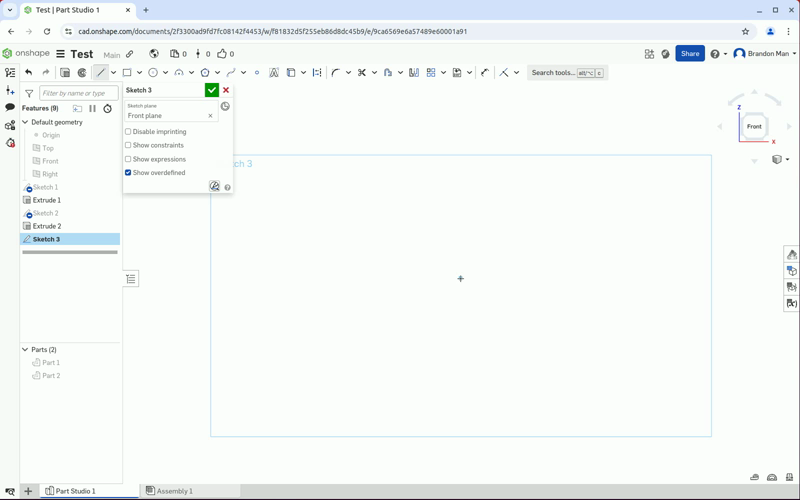
mouse_move(490, 278)
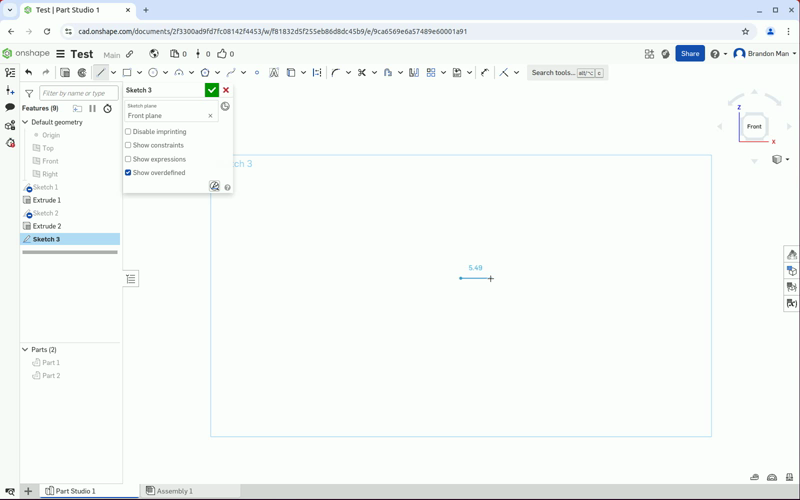
mouse_move(462, 278)
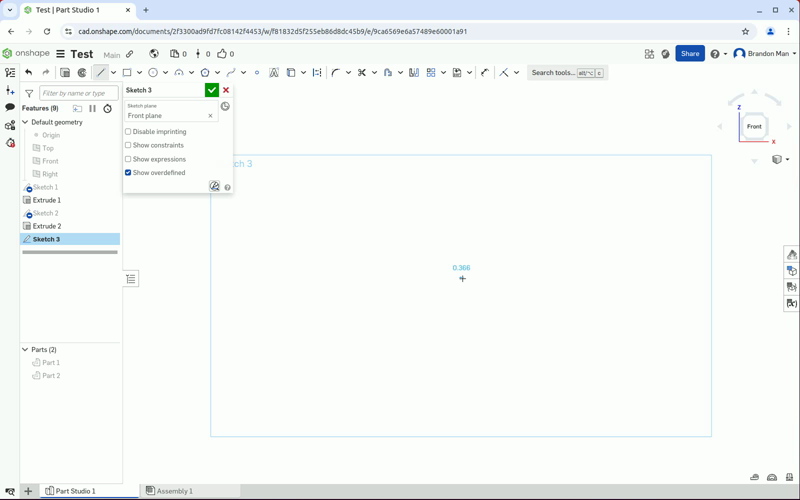
scroll(6)
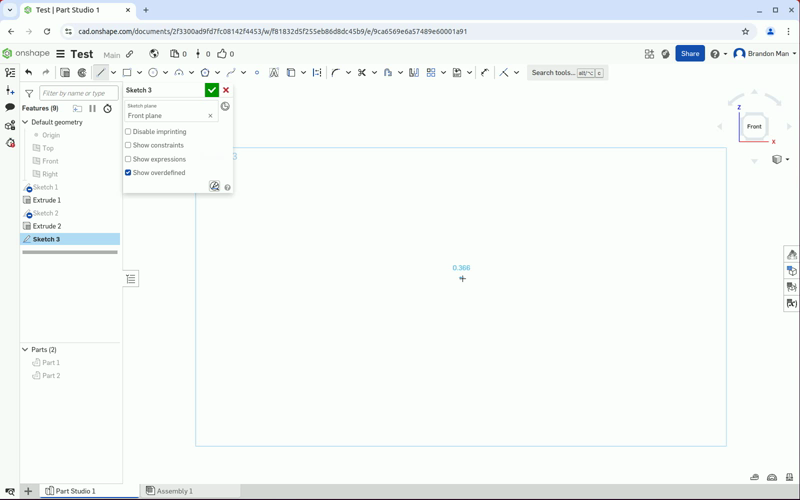
scroll(6)
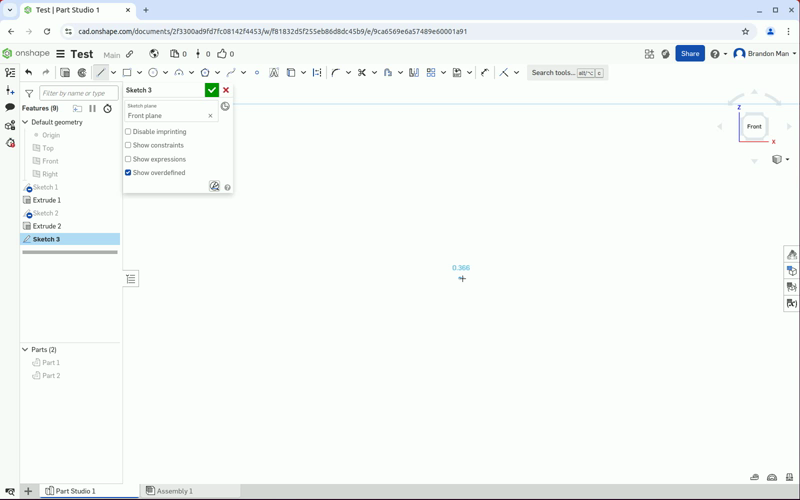
scroll(6)
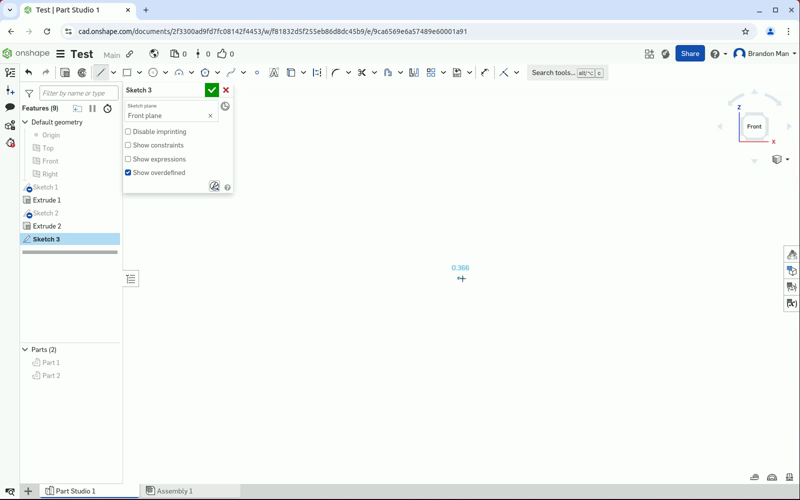
scroll(6)
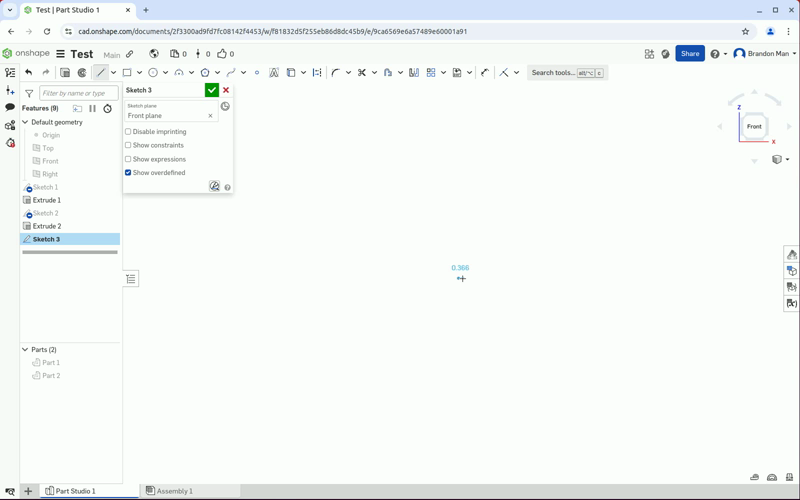
scroll(6)
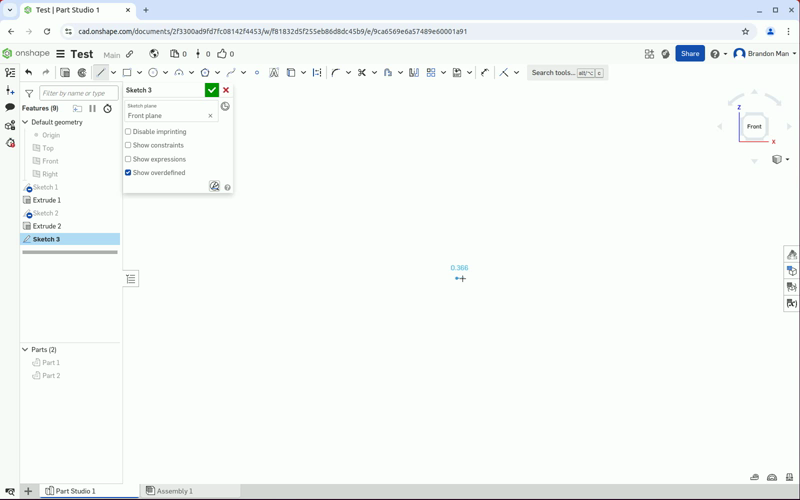
scroll(6)
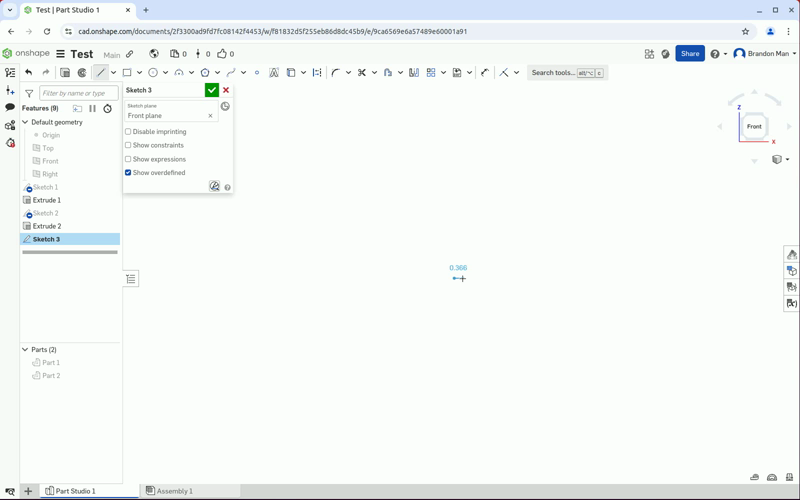
scroll(6)
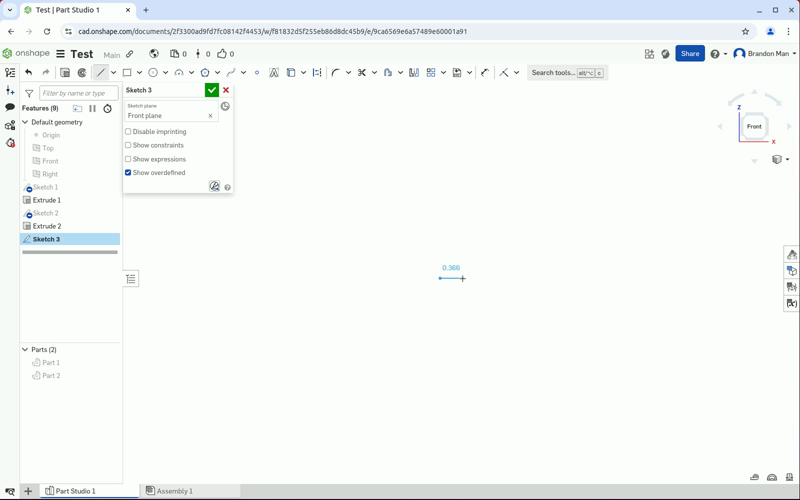
click(462, 278)
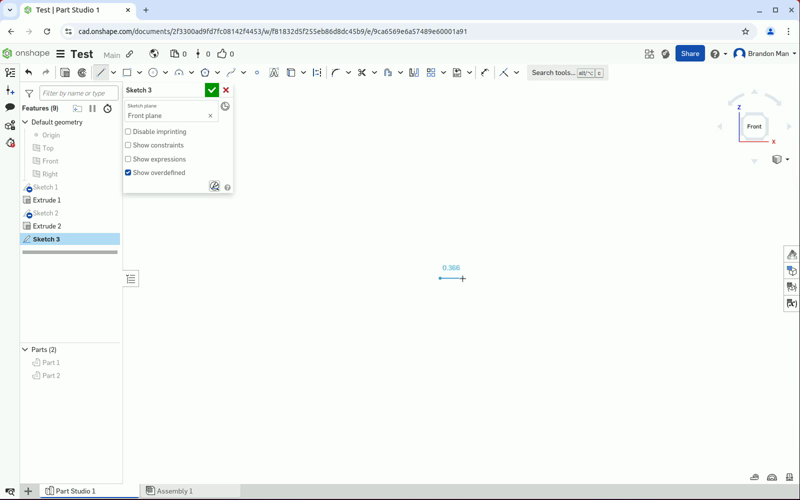
scroll(-6)
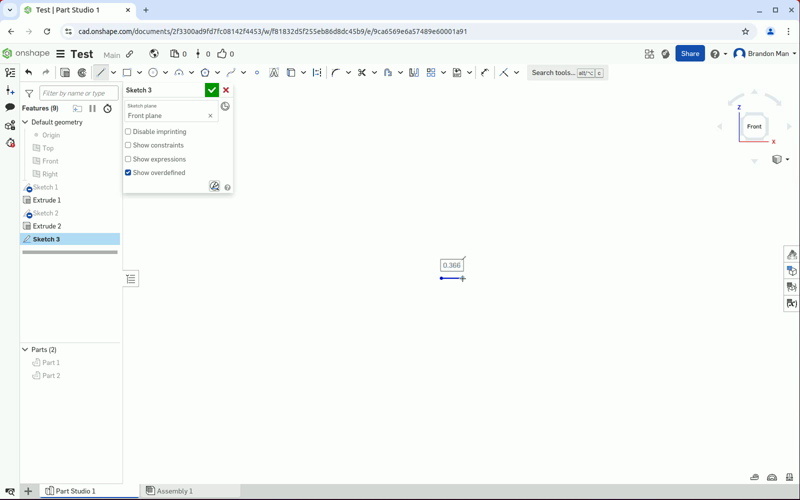
scroll(-6)
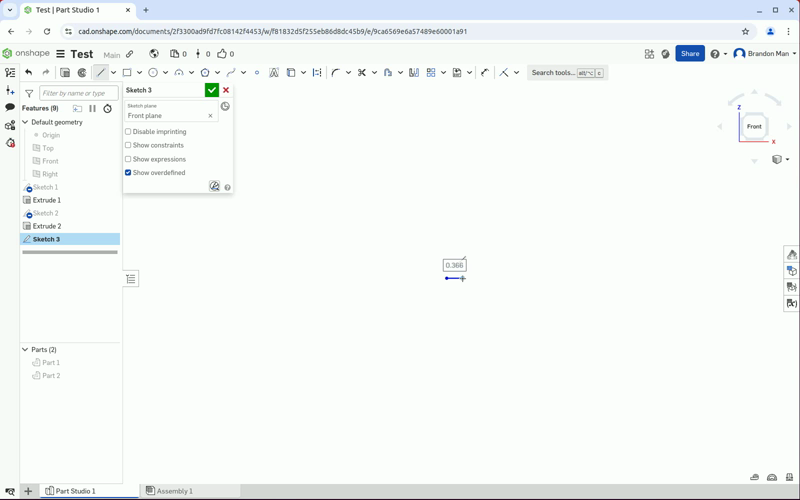
scroll(-6)
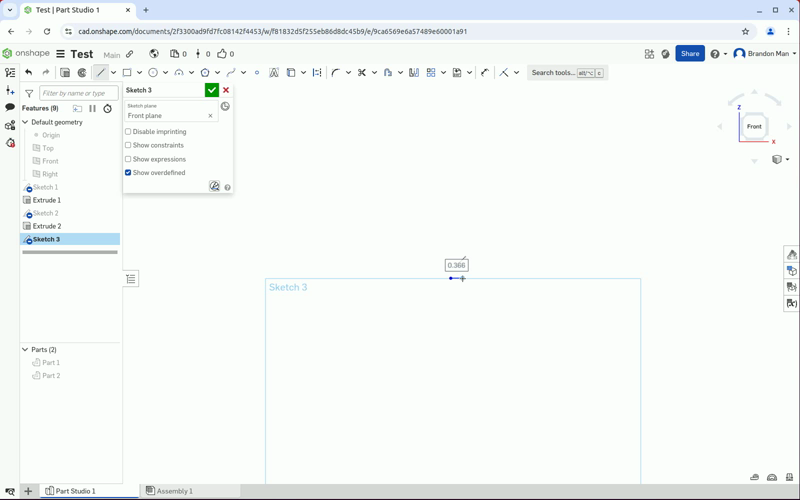
scroll(-6)
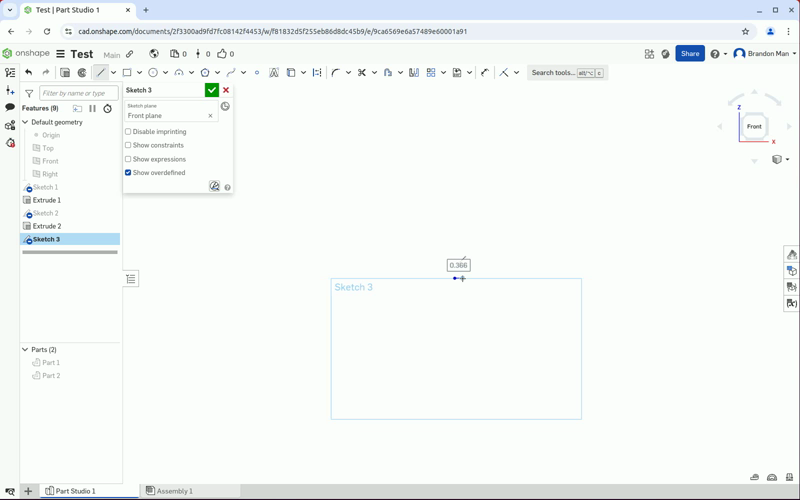
scroll(-6)
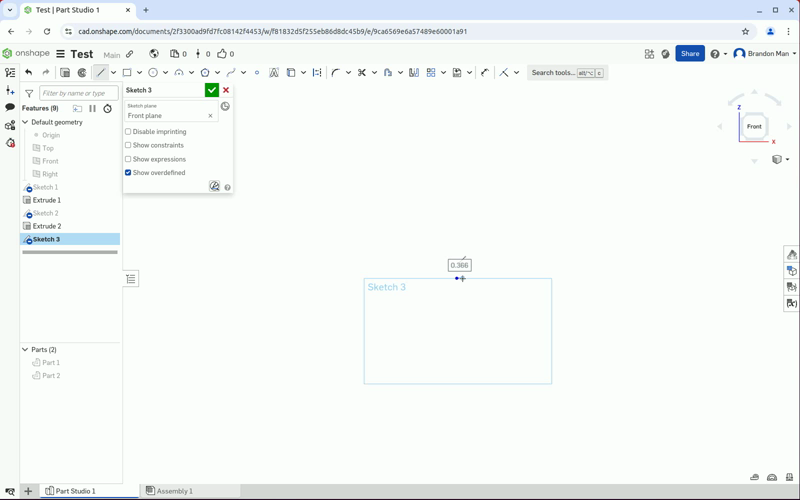
scroll(-6)
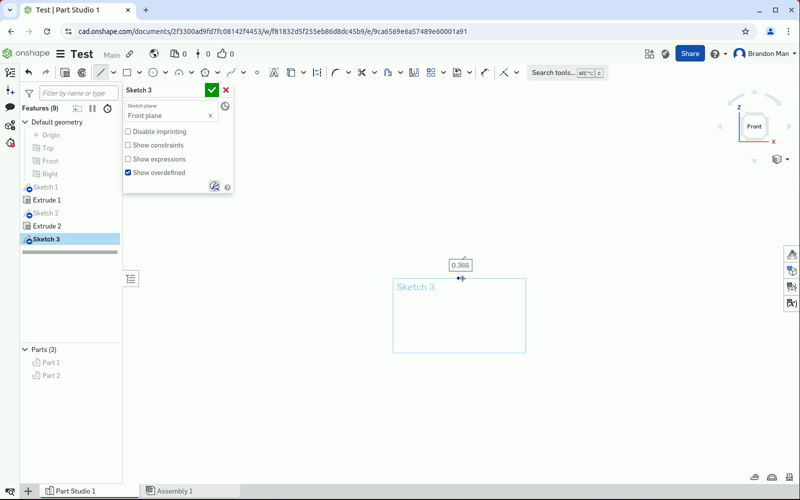
scroll(-6)
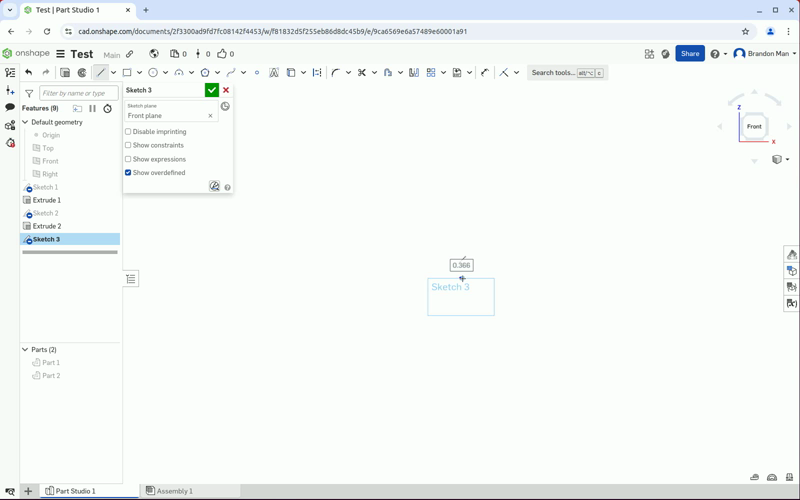
key_up(shift)
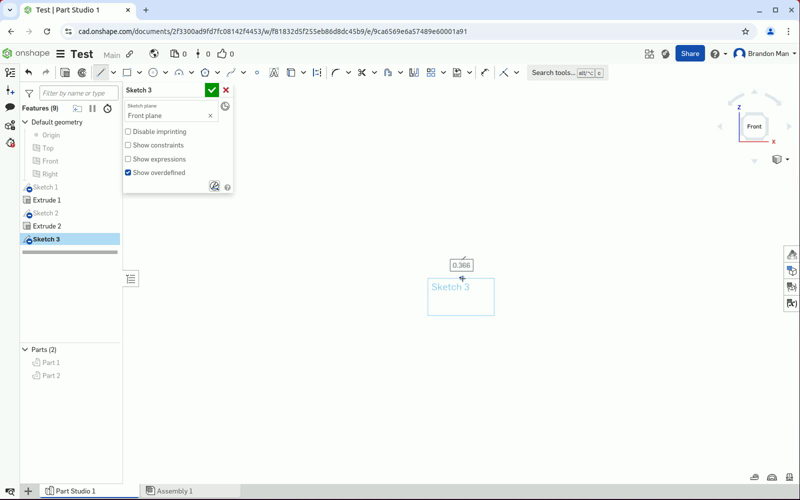
key_down(shift)
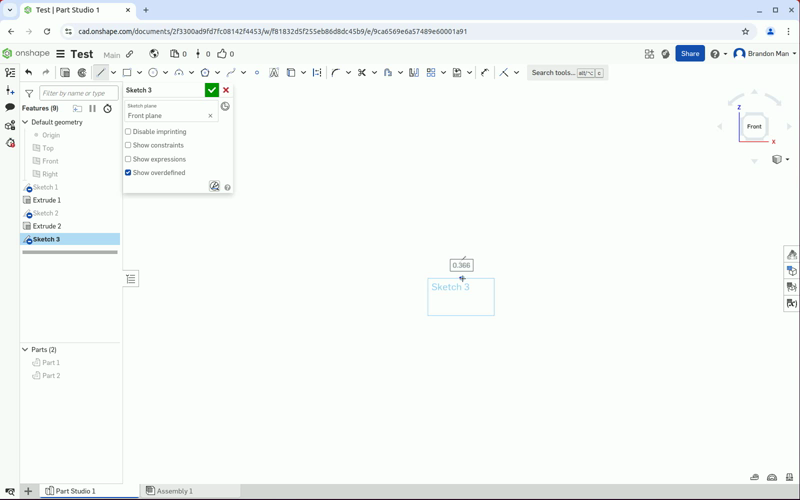
mouse_move(492, 278)
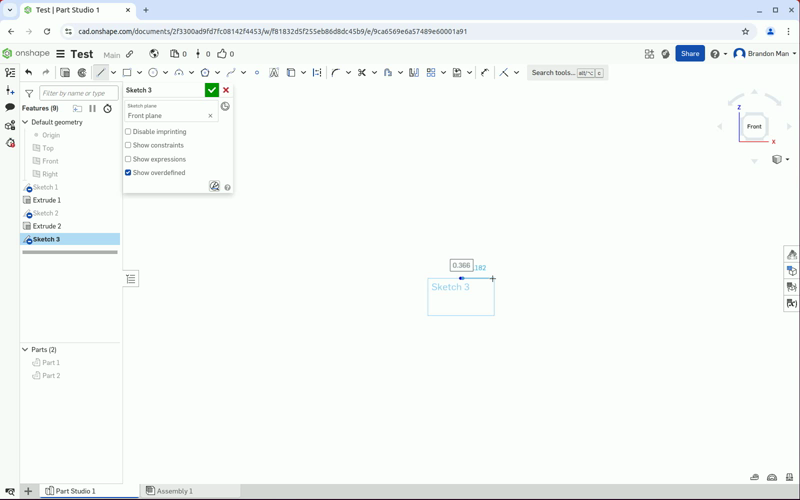
mouse_move(462, 276)
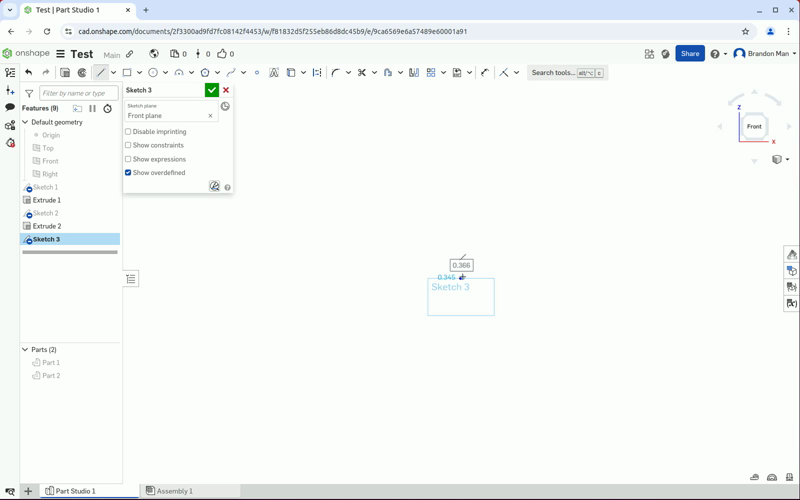
scroll(6)
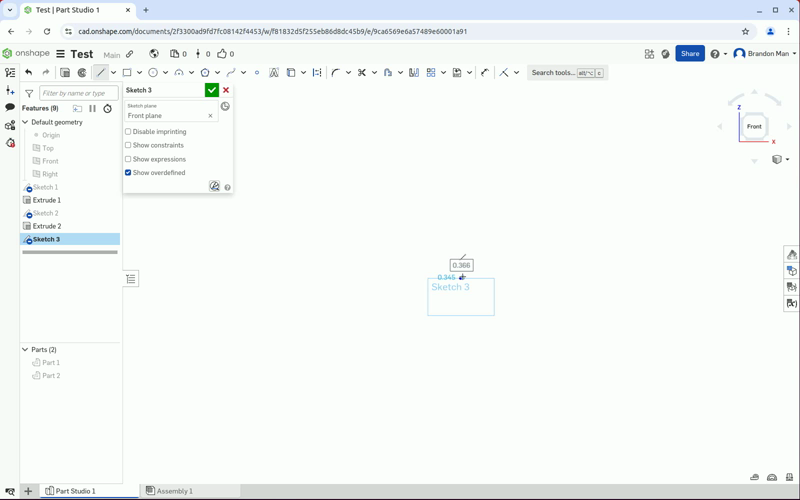
scroll(6)
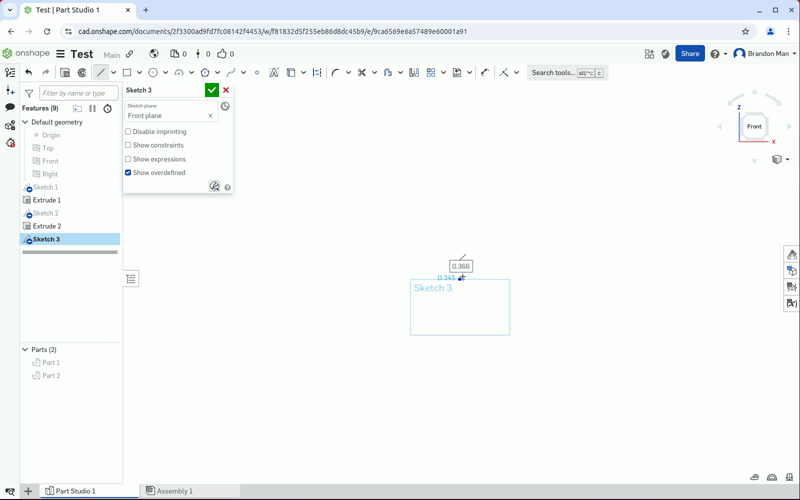
scroll(6)
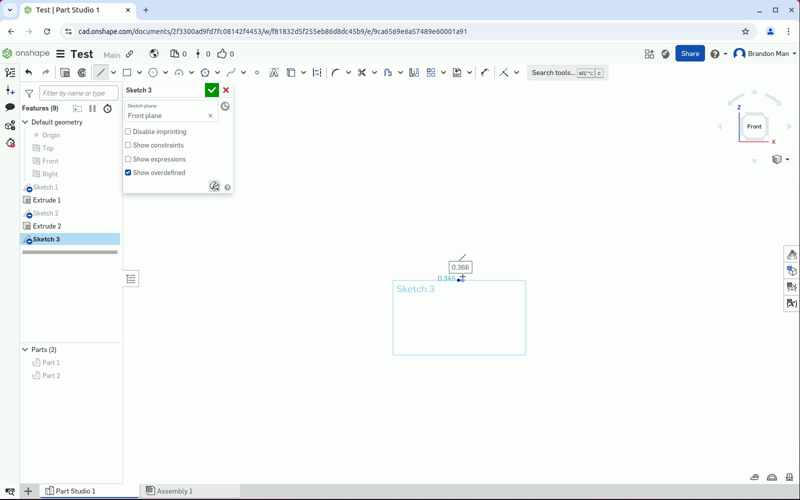
scroll(6)
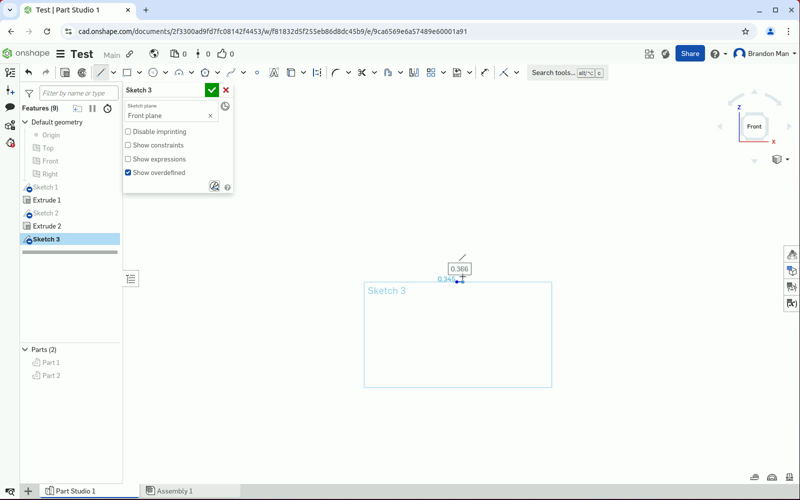
scroll(6)
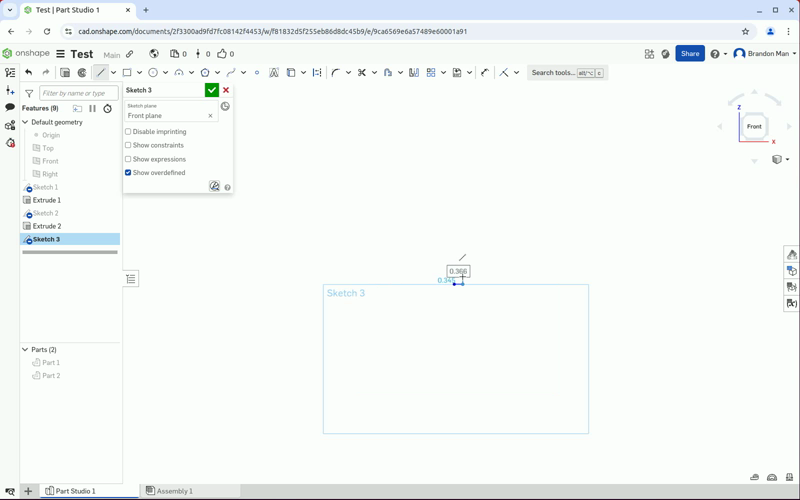
scroll(6)
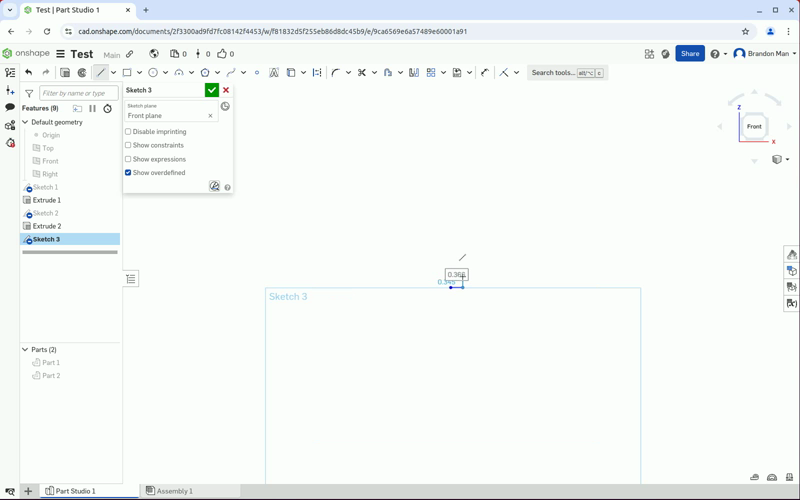
scroll(6)
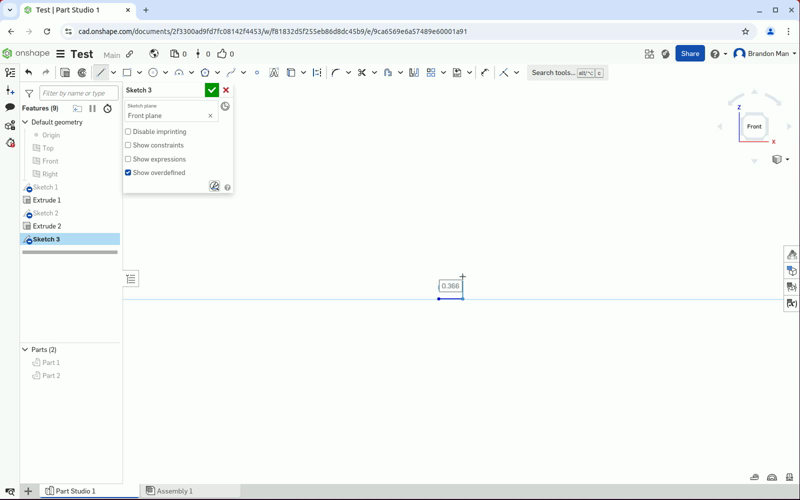
click(462, 276)
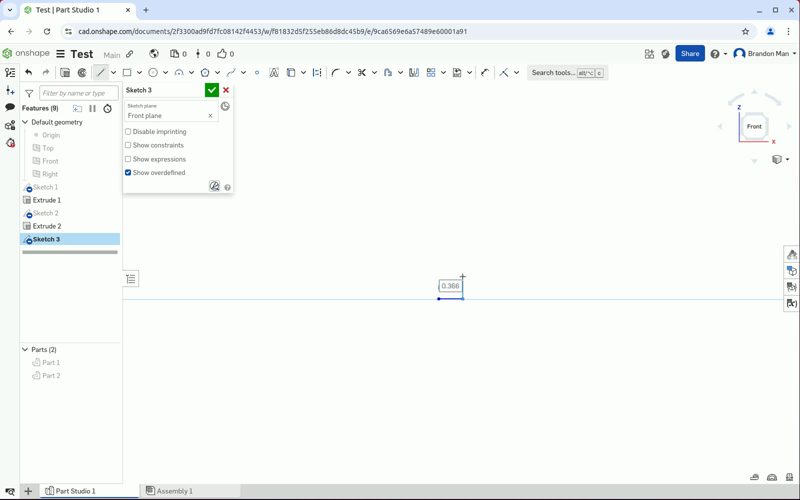
scroll(-6)
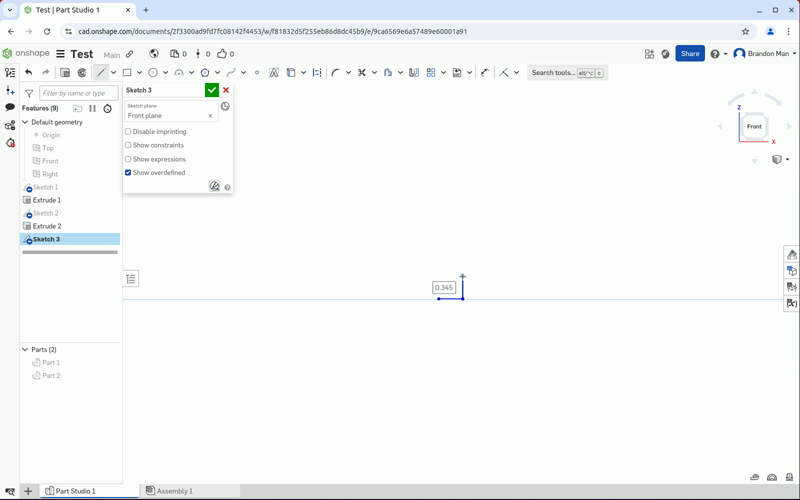
scroll(-6)
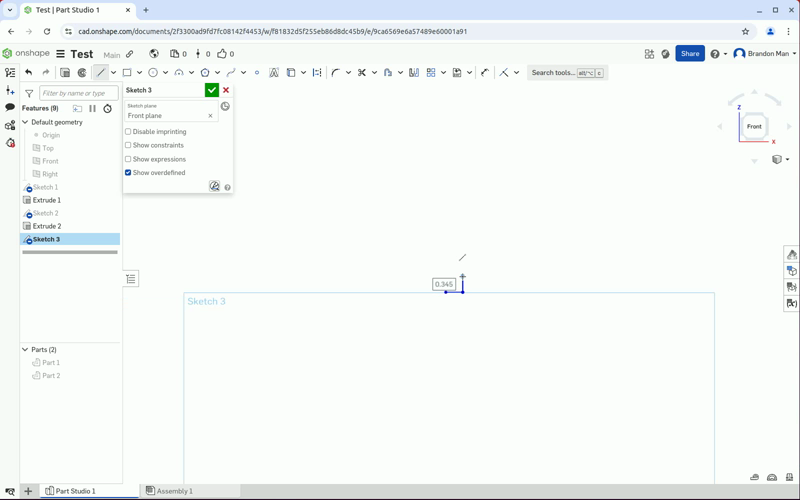
scroll(-6)
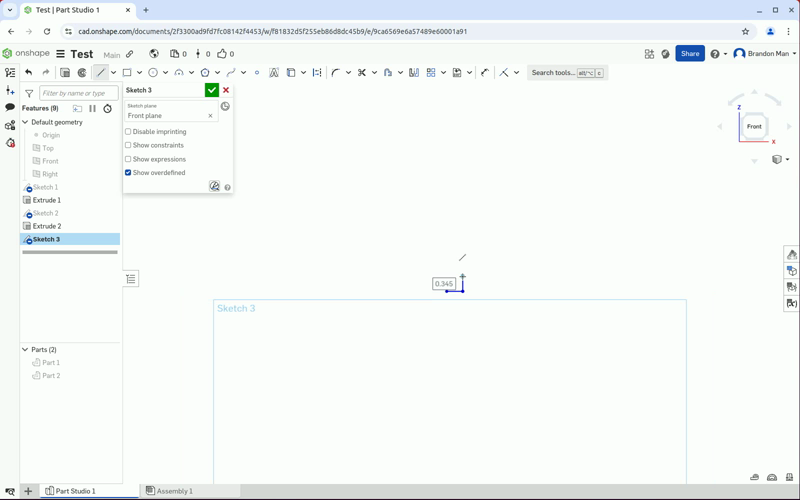
scroll(-6)
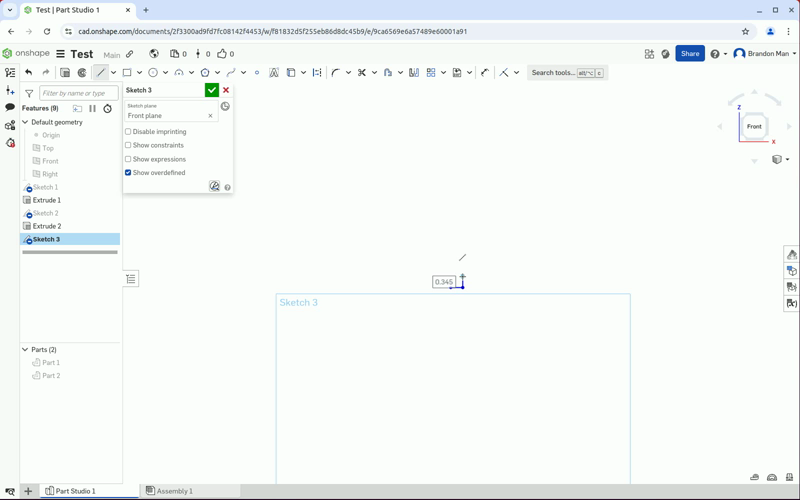
scroll(-6)
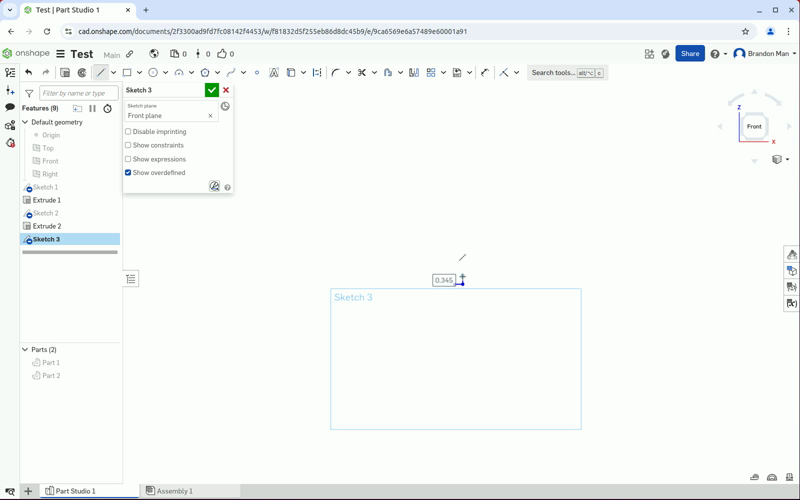
scroll(-6)
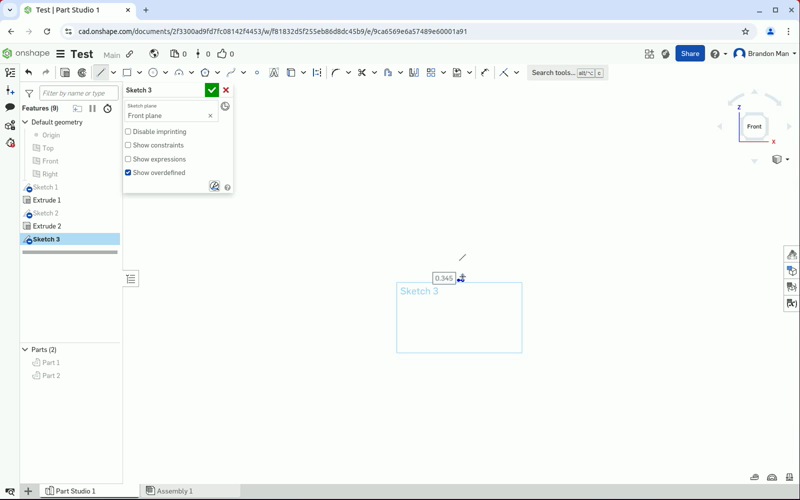
scroll(-6)
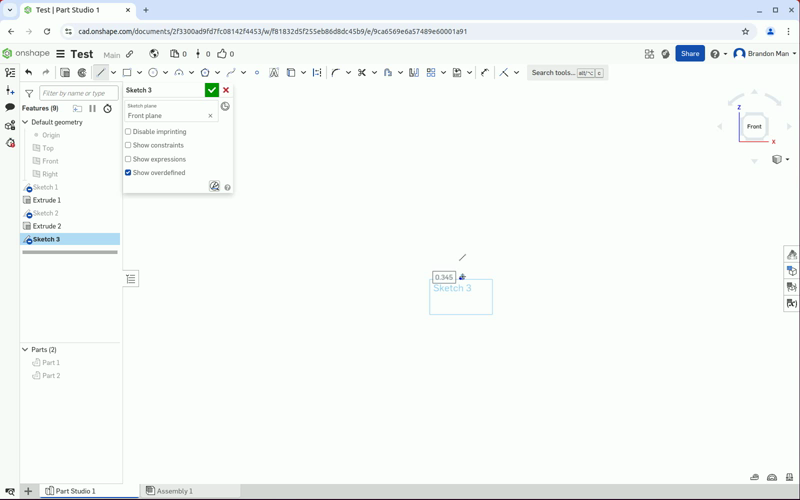
key_up(shift)
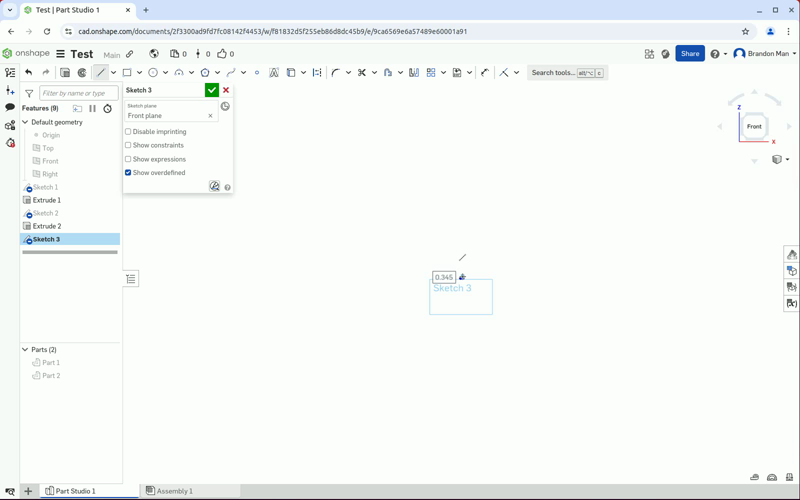
key_down(shift)
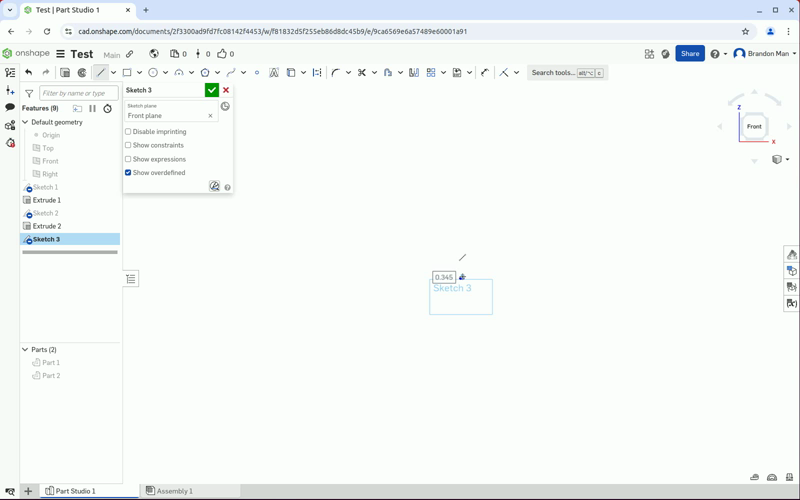
mouse_move(492, 276)
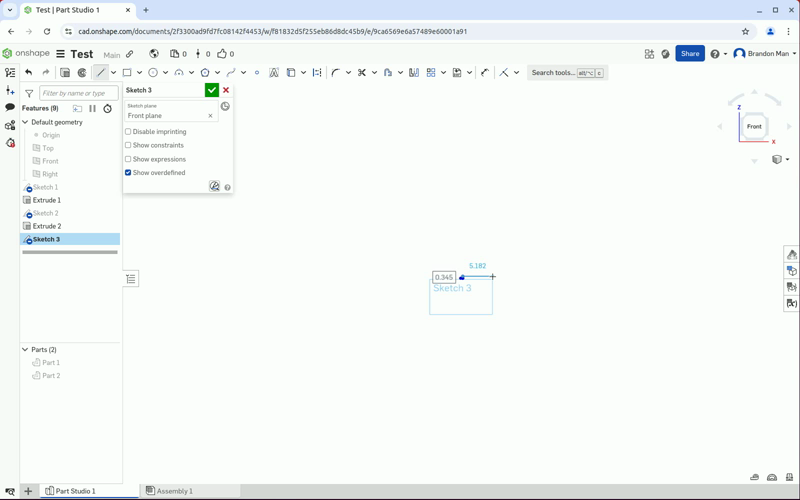
mouse_move(460, 276)
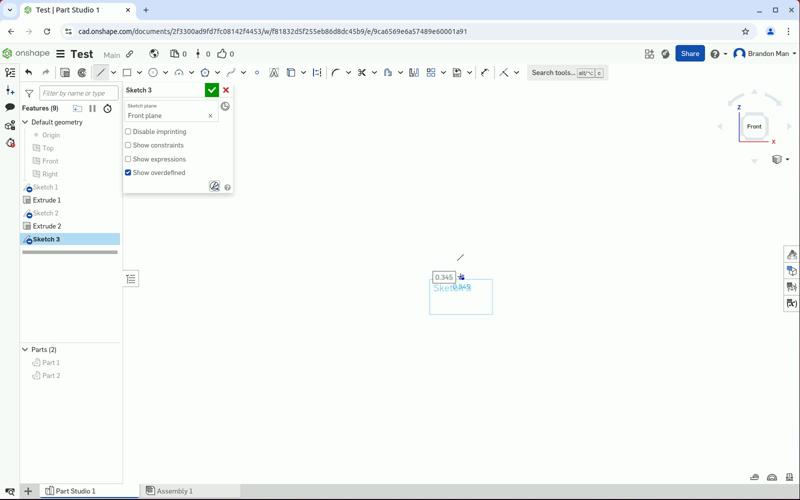
scroll(6)
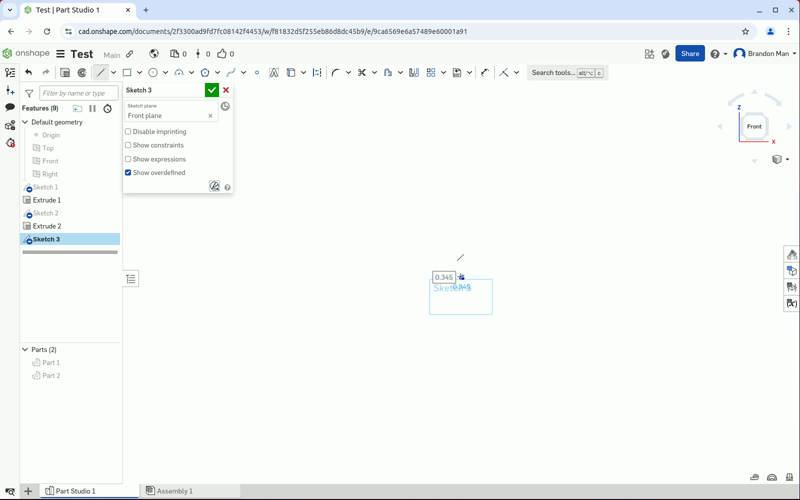
scroll(6)
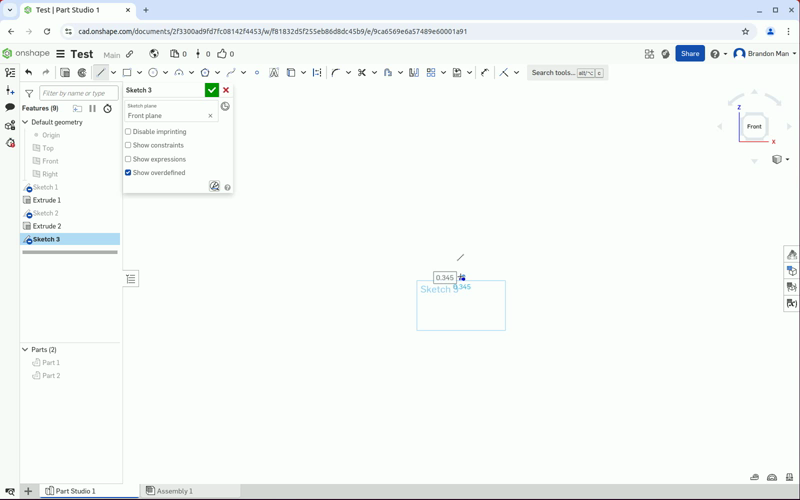
scroll(6)
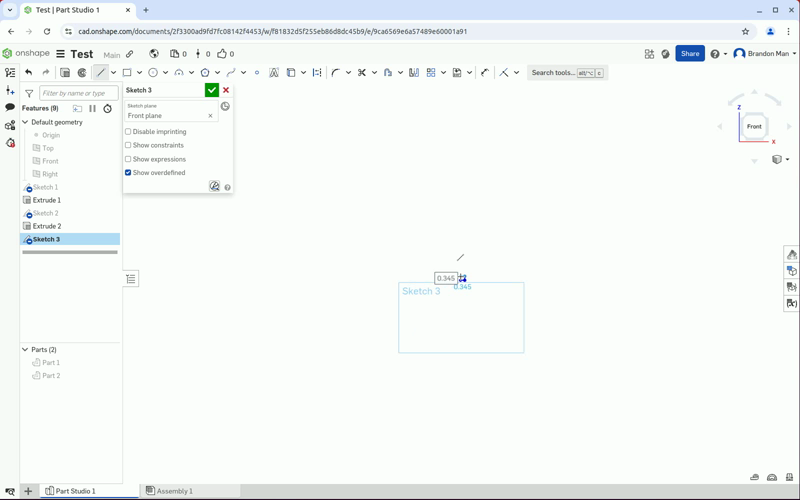
scroll(6)
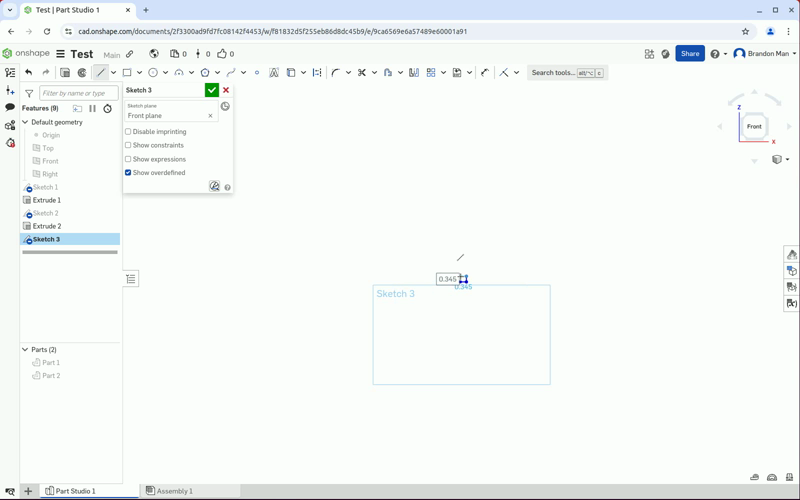
scroll(6)
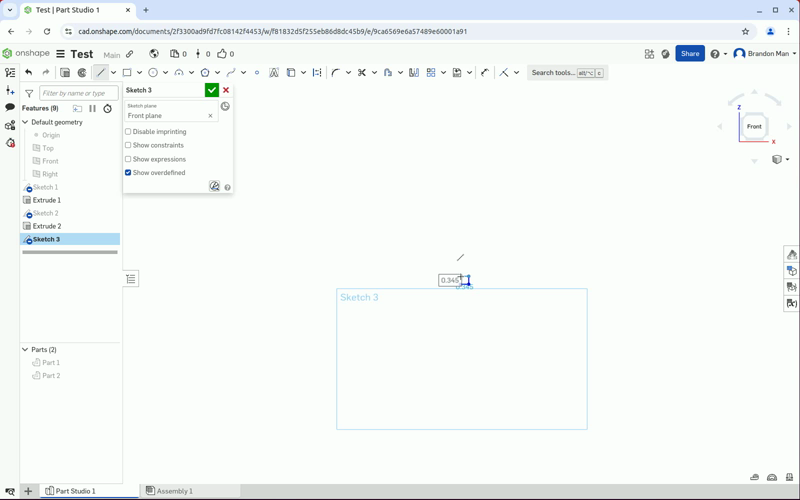
scroll(6)
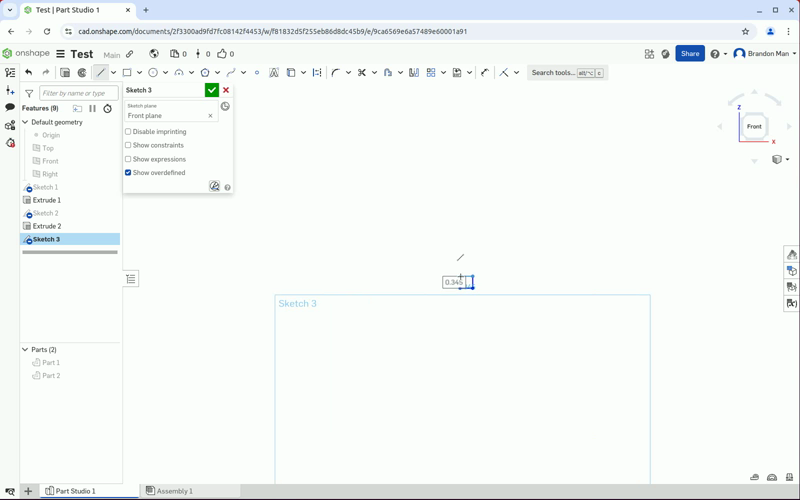
scroll(6)
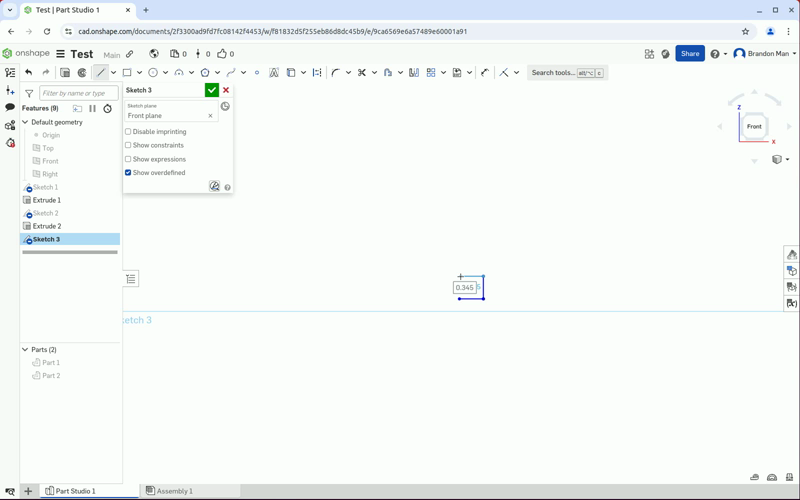
click(460, 276)
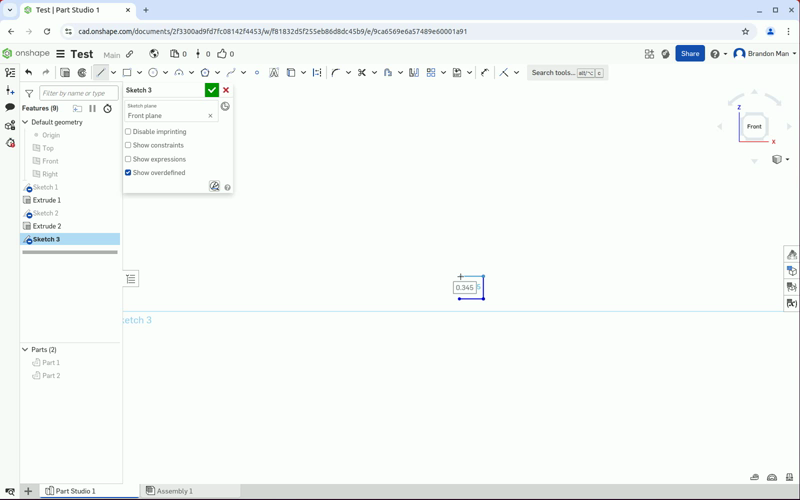
scroll(-6)
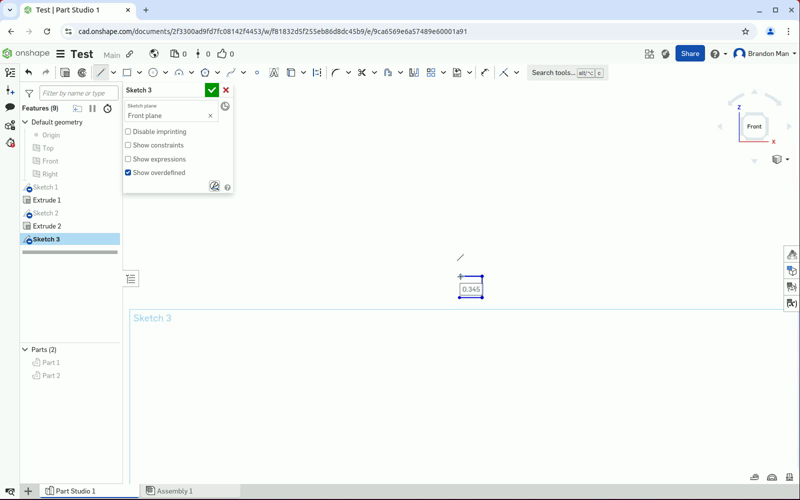
scroll(-6)
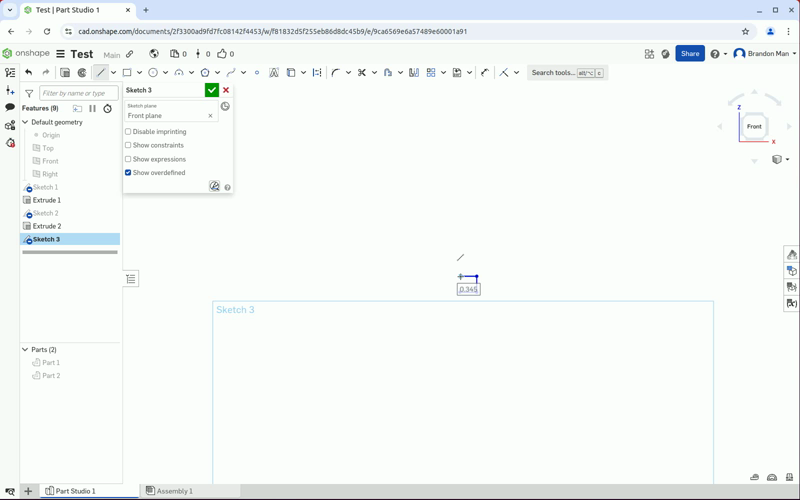
scroll(-6)
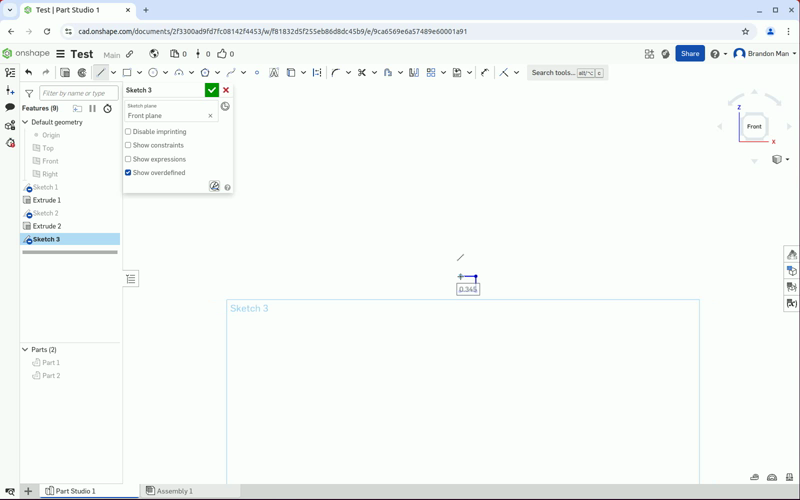
scroll(-6)
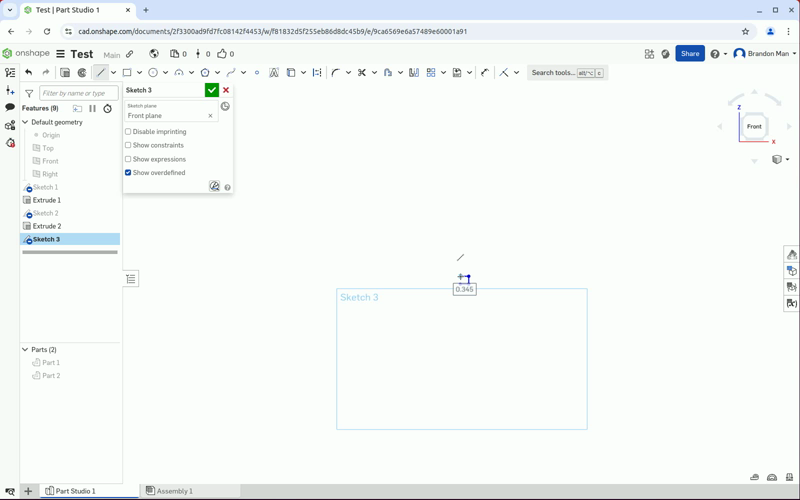
scroll(-6)
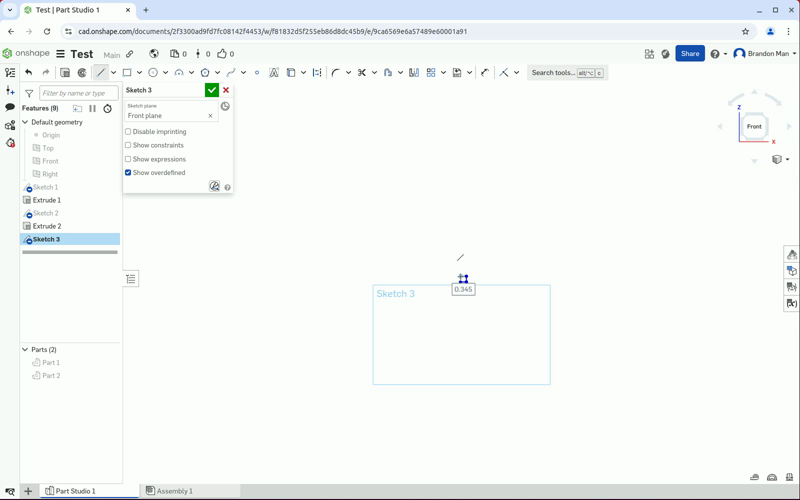
scroll(-6)
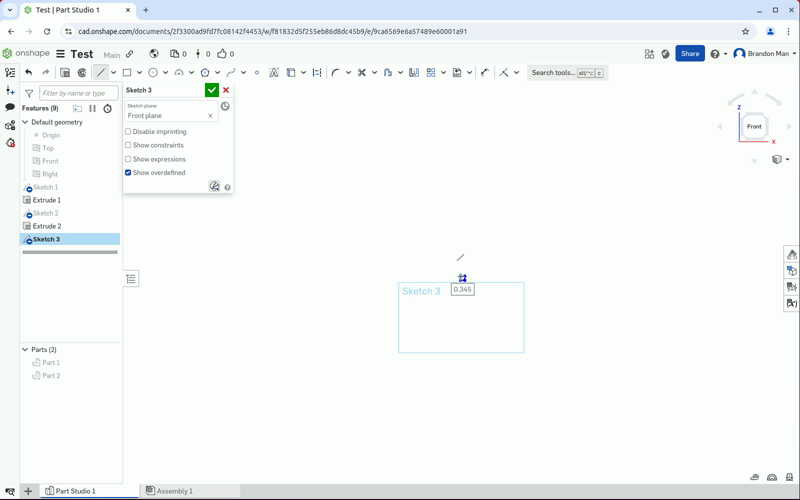
scroll(-6)
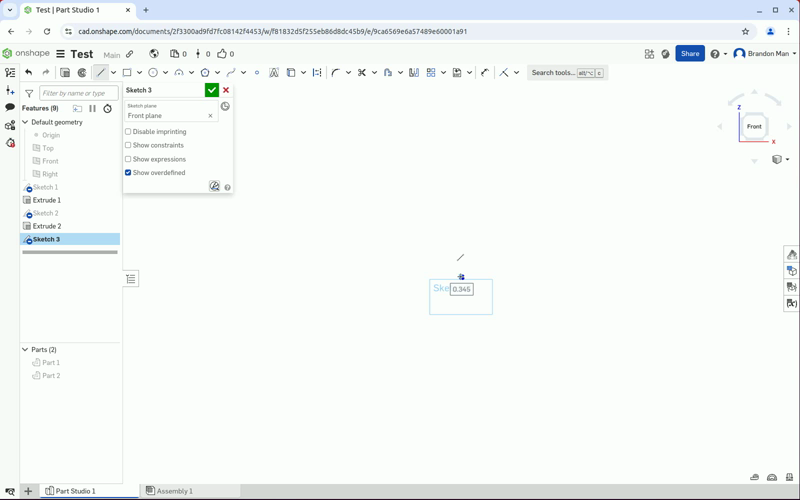
key_up(shift)
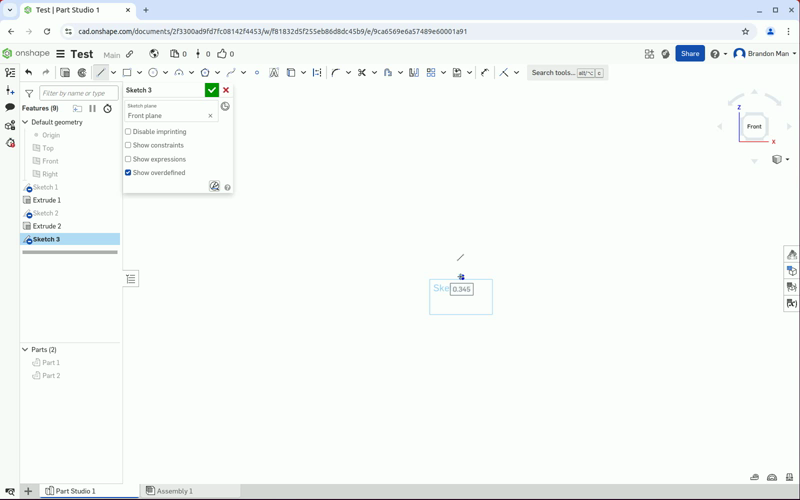
mouse_move(490, 276)
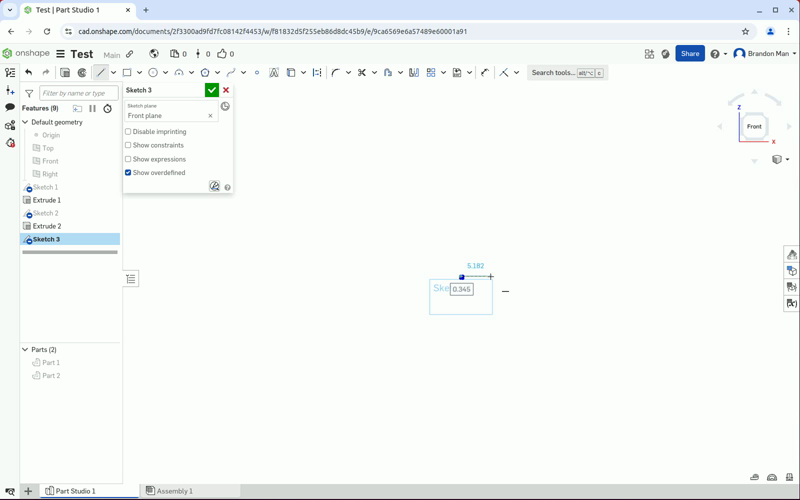
key_down(shift)
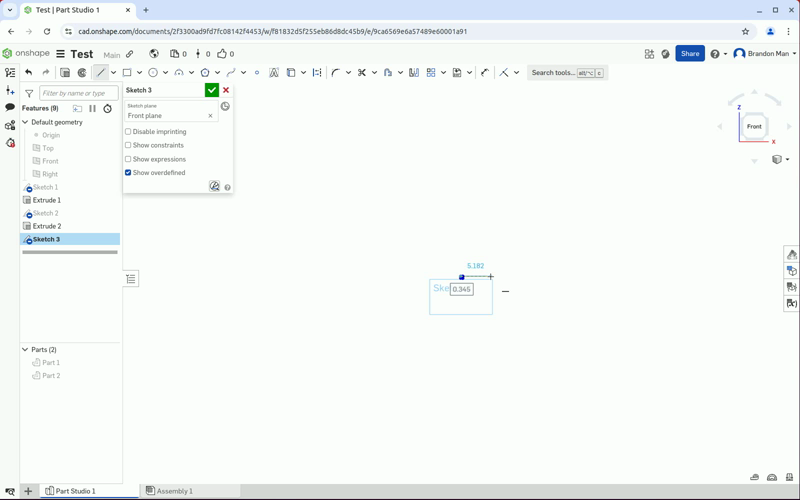
mouse_move(460, 278)
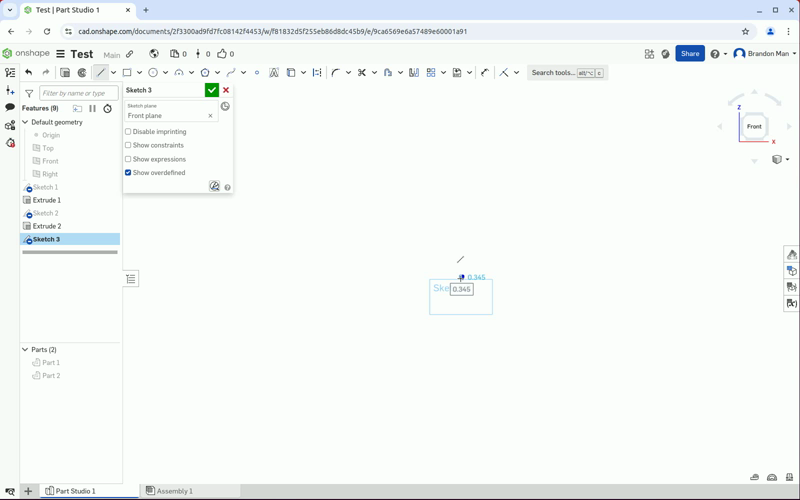
scroll(6)
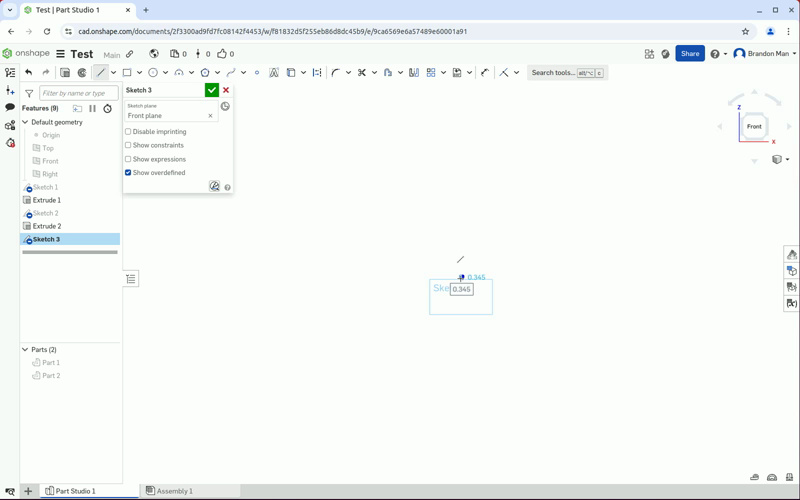
scroll(6)
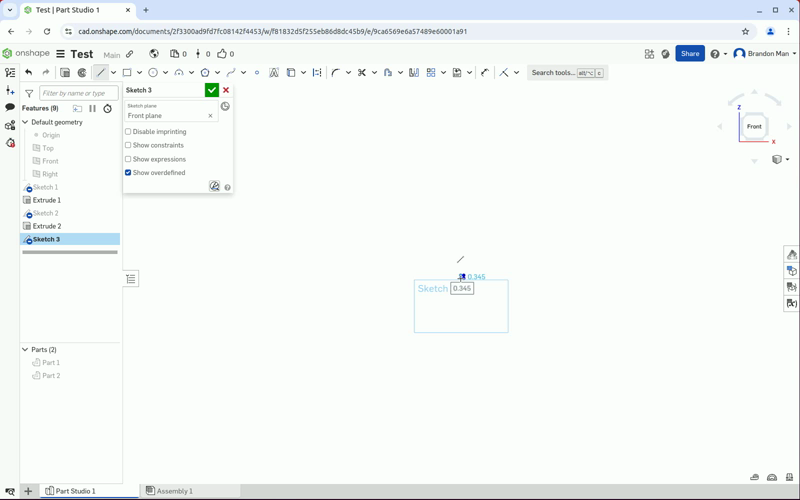
scroll(6)
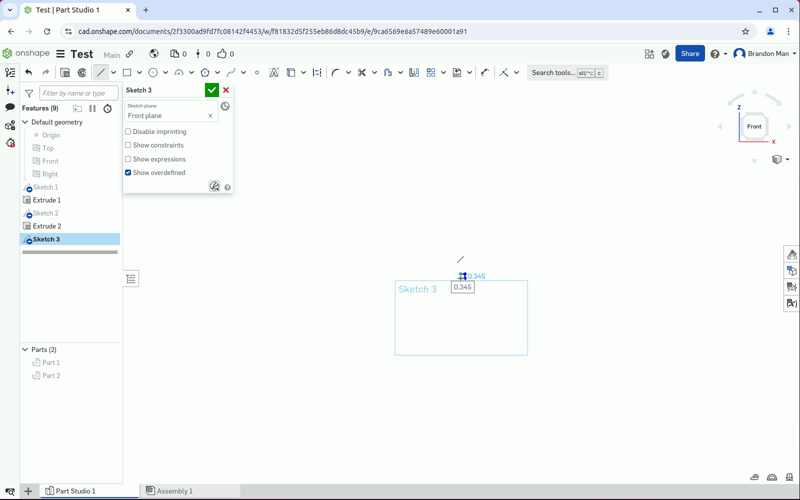
scroll(6)
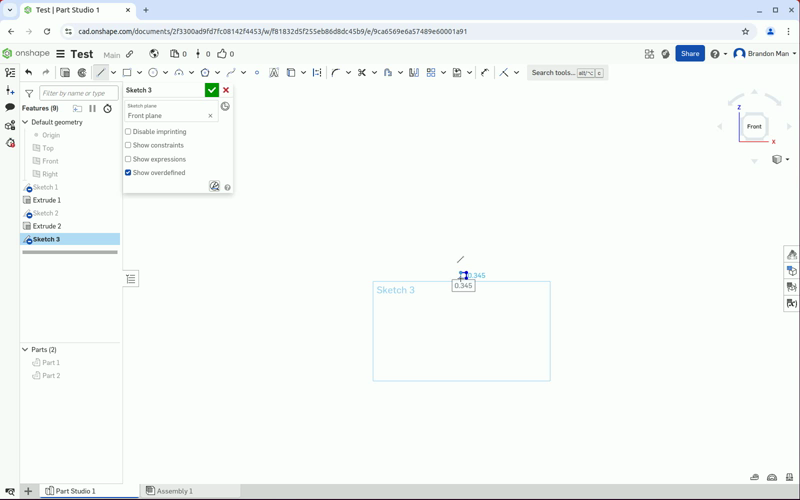
scroll(6)
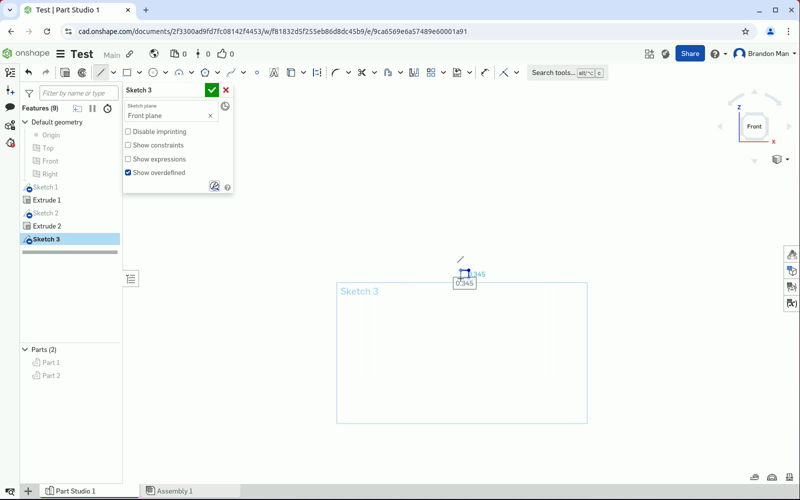
scroll(6)
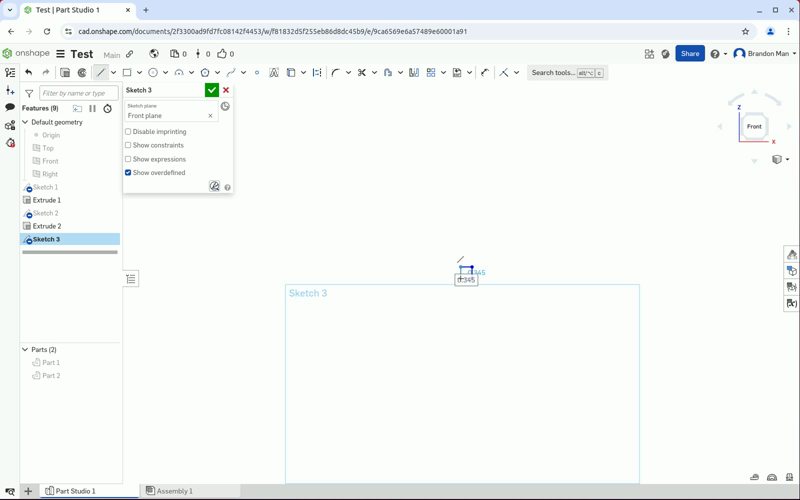
scroll(6)
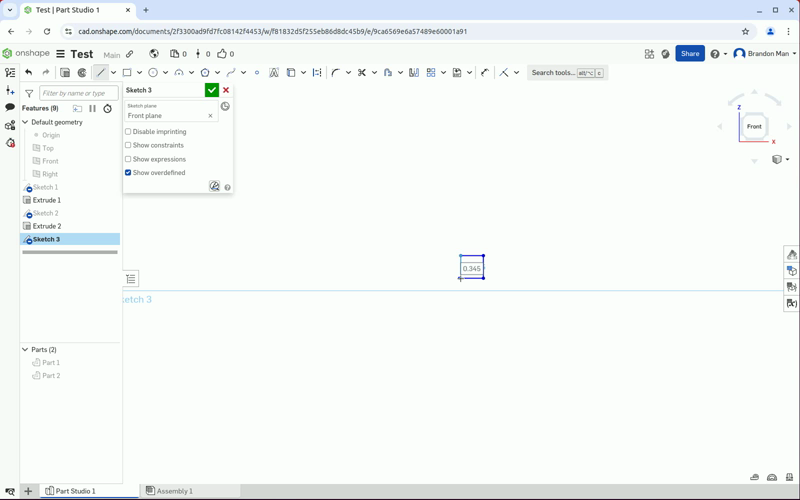
key_up(shift)
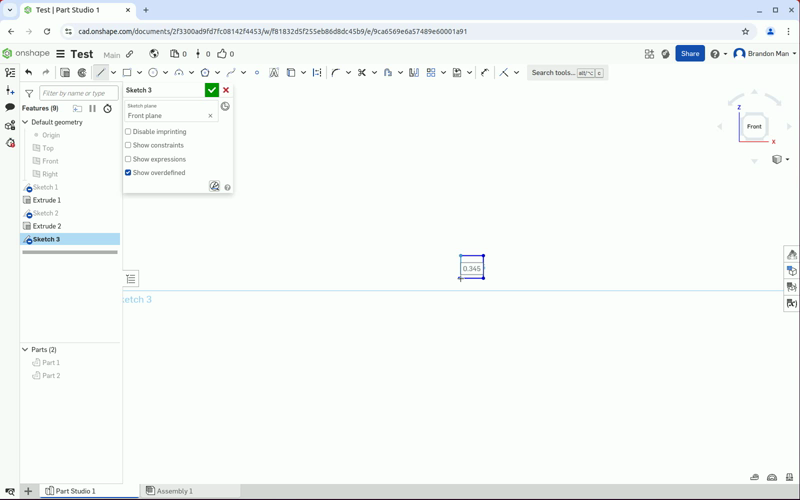
click(460, 278)
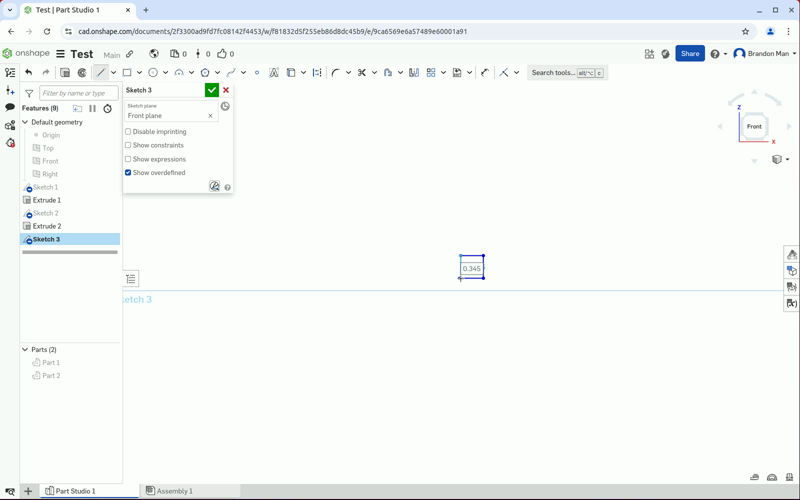
scroll(-6)
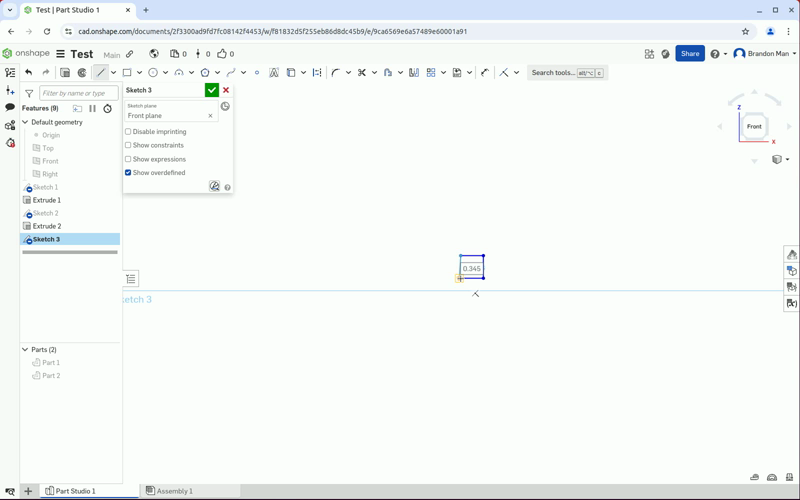
scroll(-6)
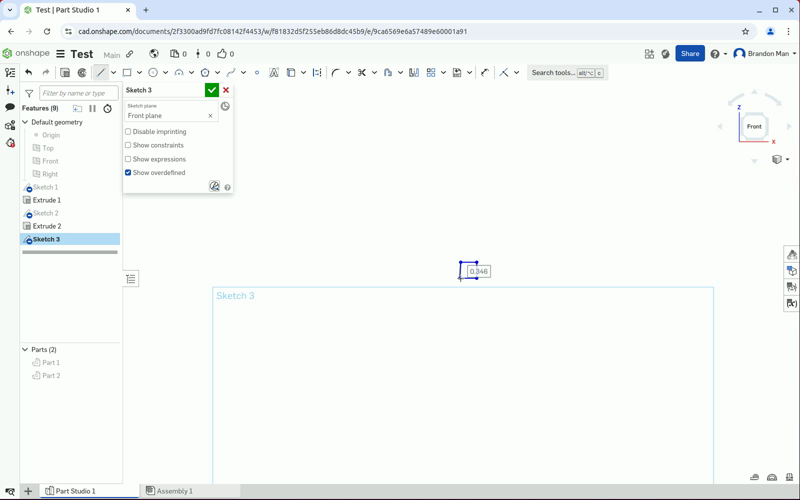
scroll(-6)
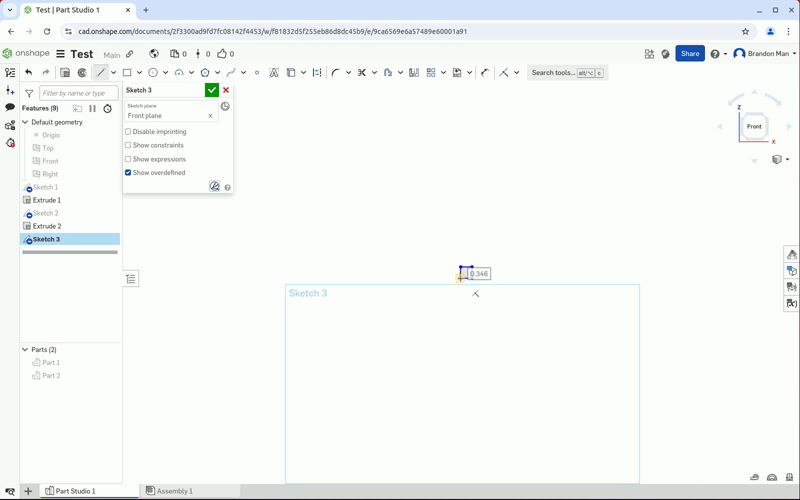
scroll(-6)
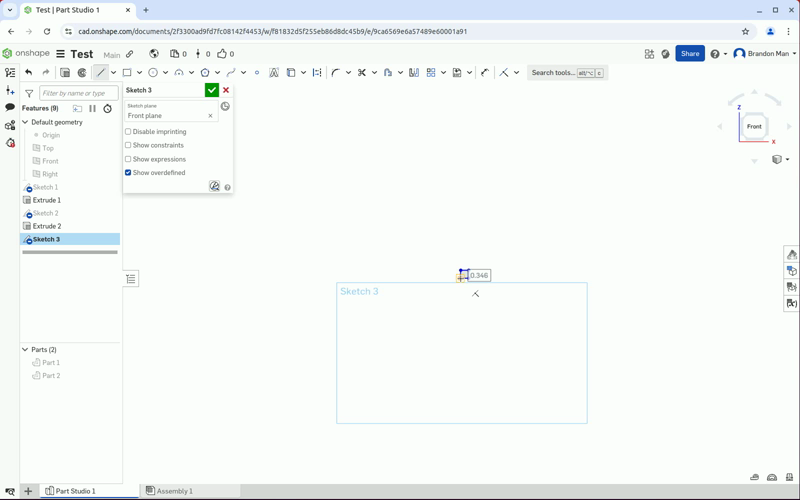
scroll(-6)
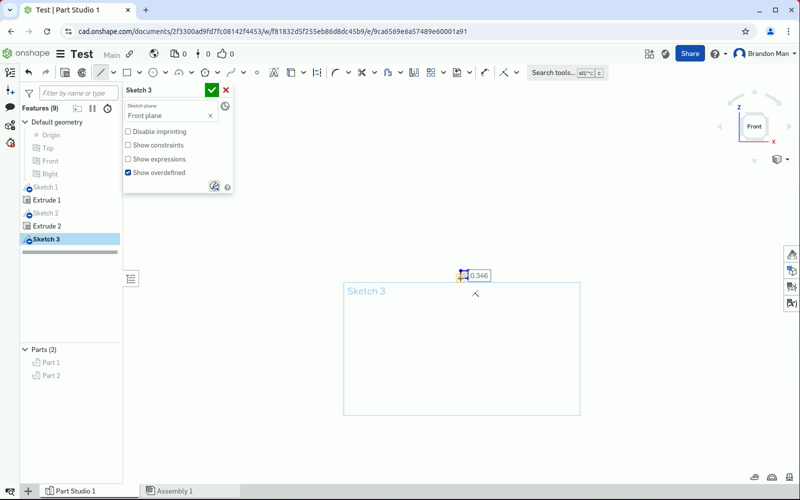
scroll(-6)
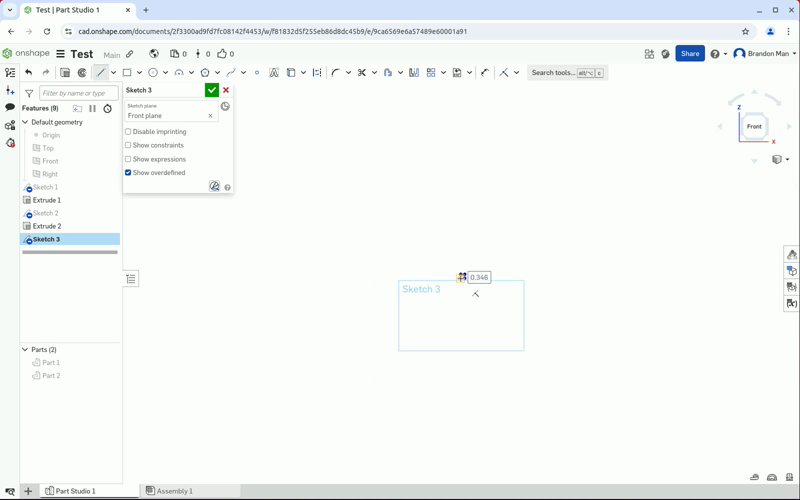
scroll(-6)
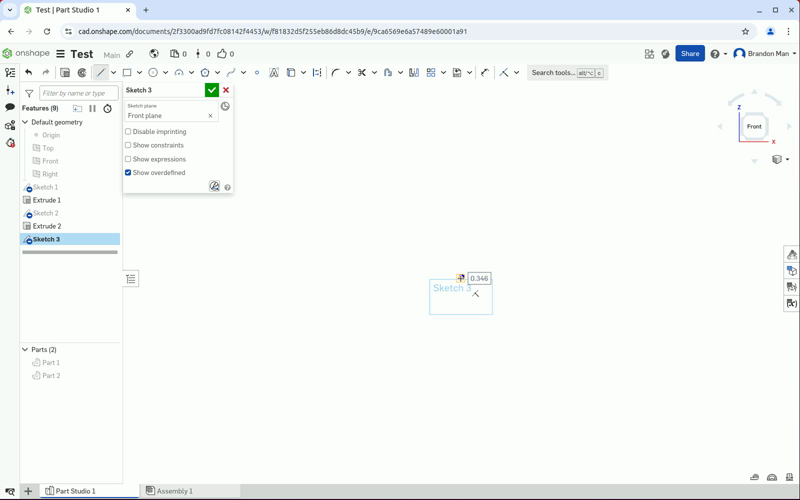
key(esc)
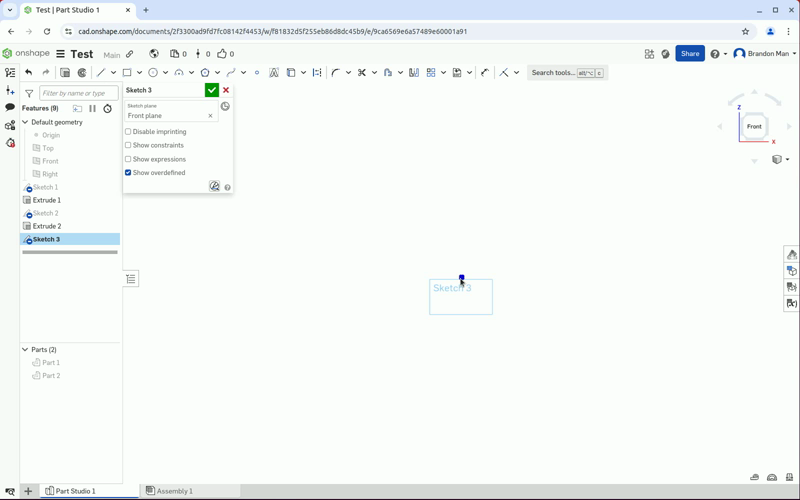
mouse_move(462, 276)
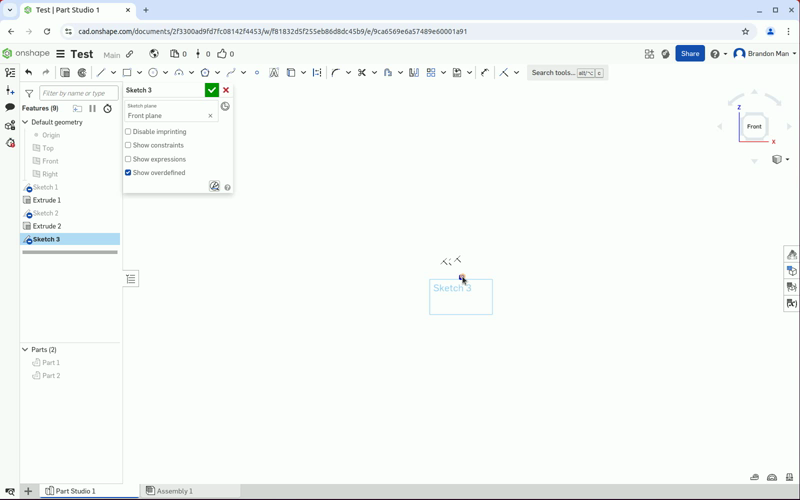
scroll(6)
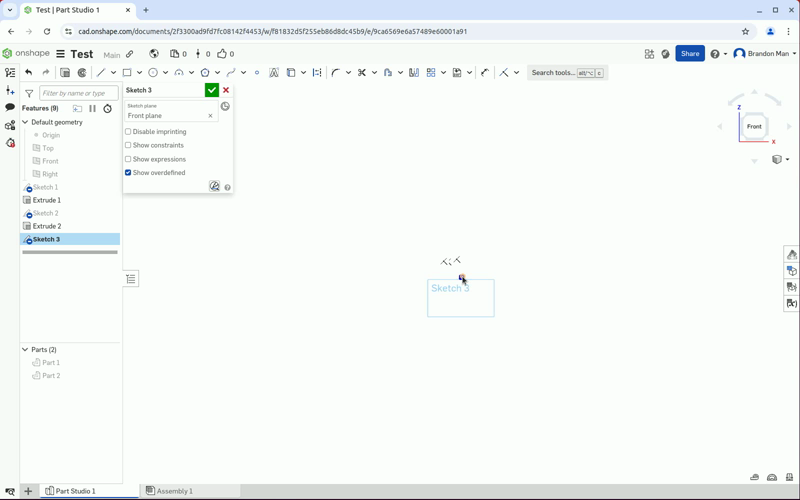
scroll(6)
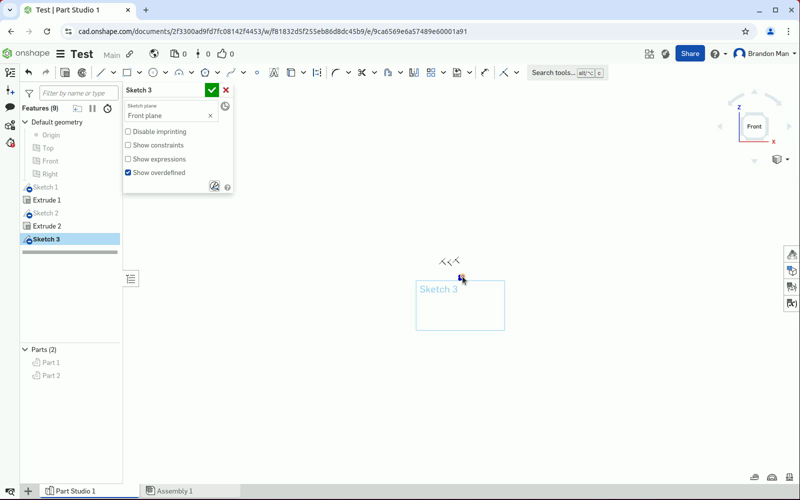
scroll(6)
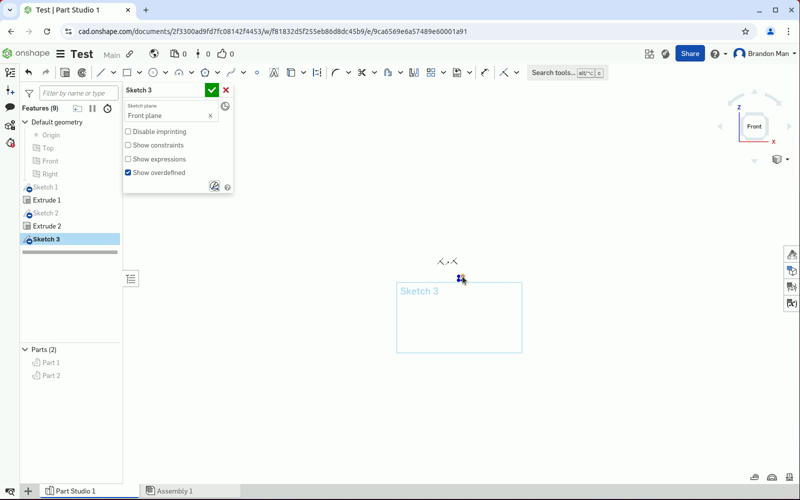
scroll(6)
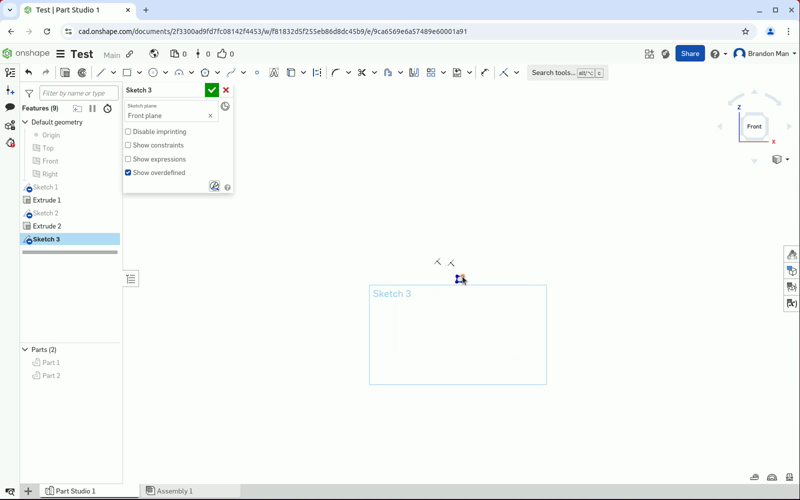
scroll(6)
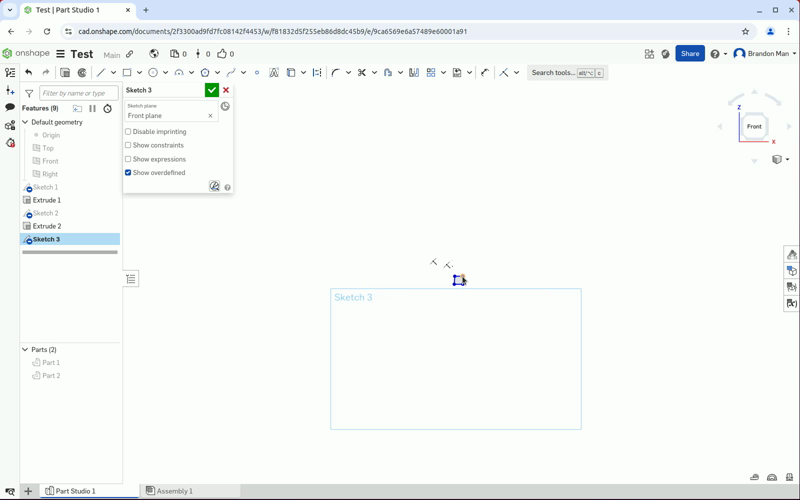
scroll(6)
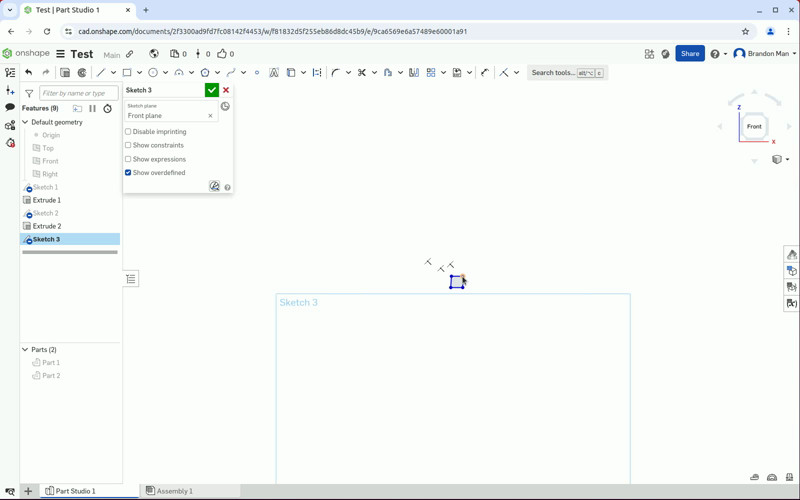
scroll(6)
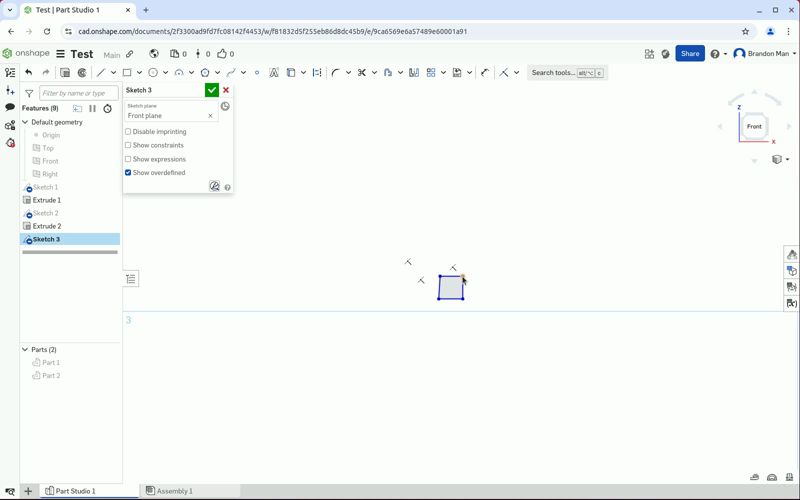
click(462, 276)
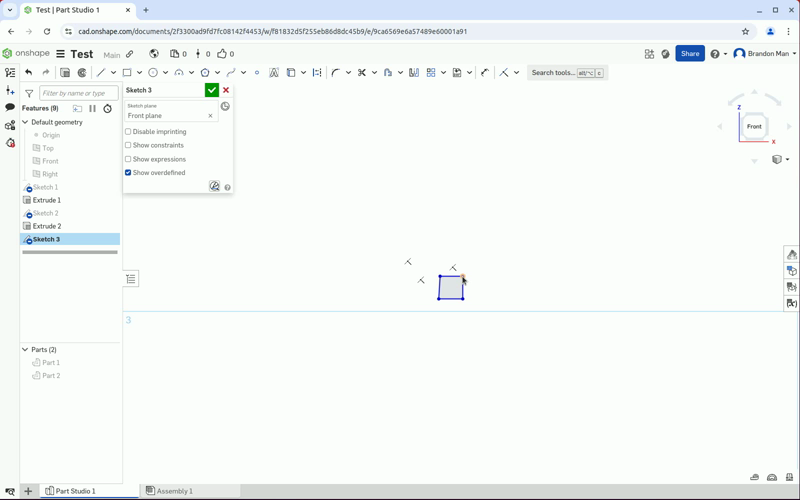
scroll(-6)
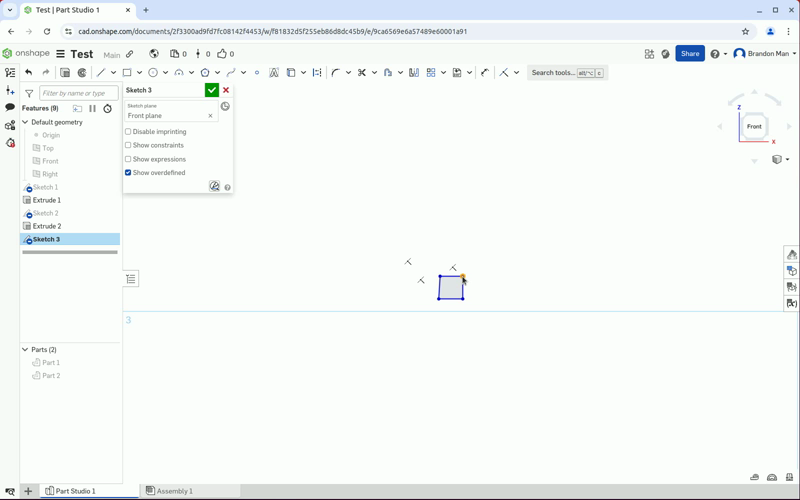
scroll(-6)
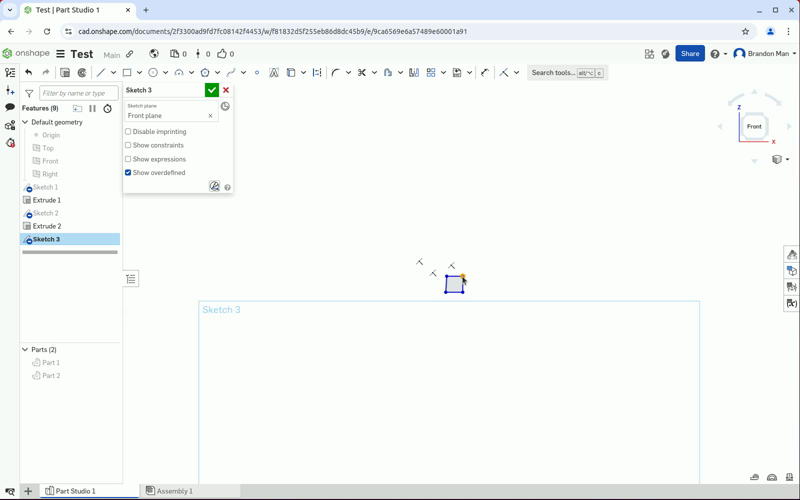
scroll(-6)
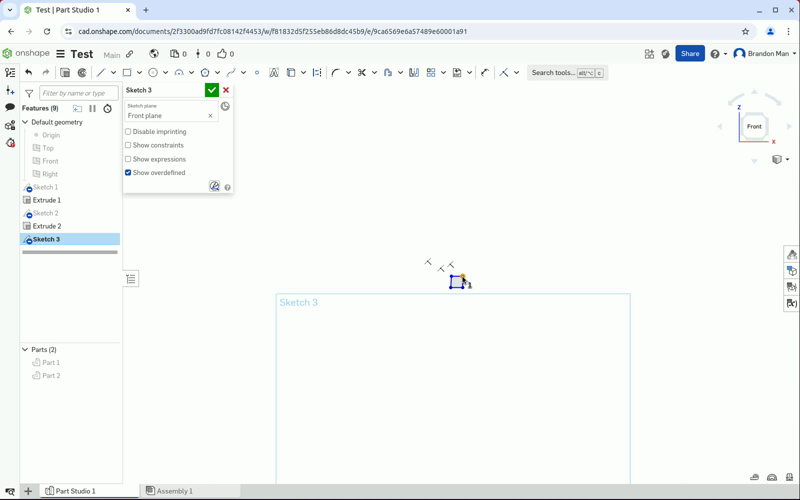
scroll(-6)
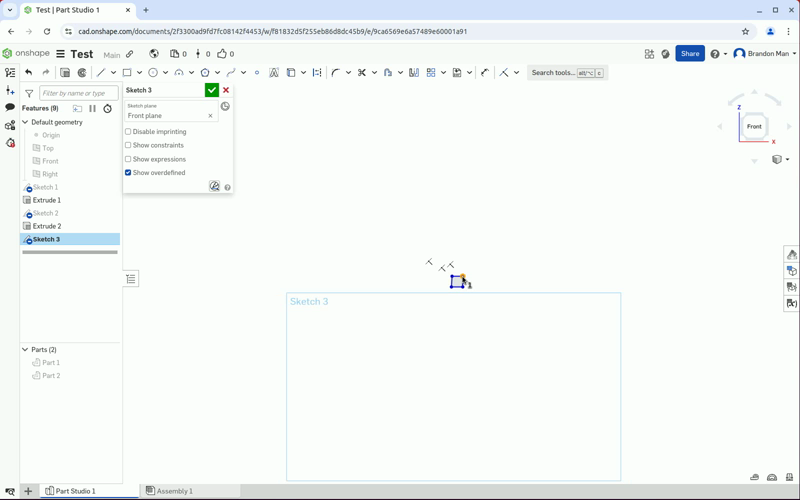
scroll(-6)
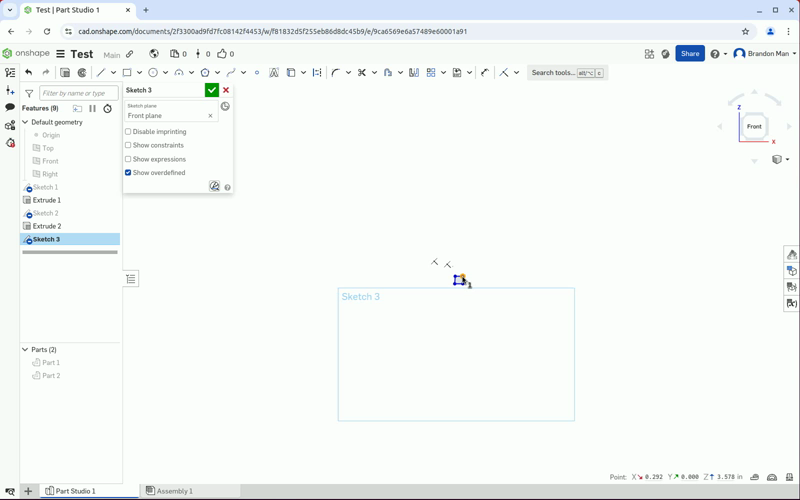
scroll(-6)
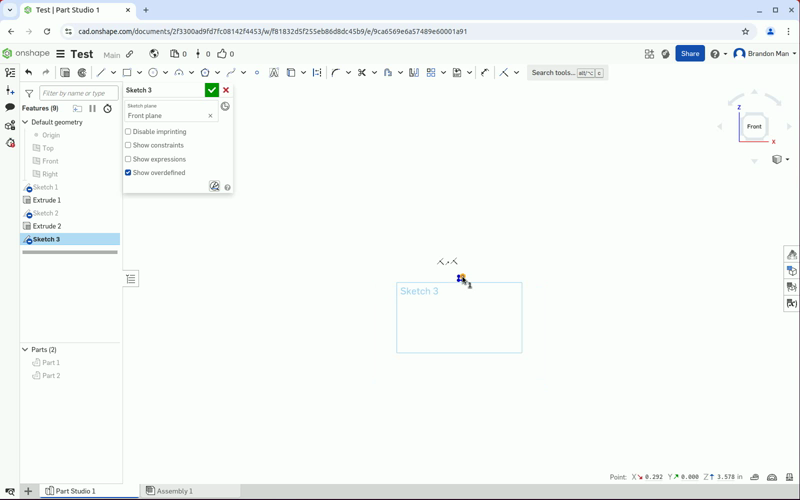
scroll(-6)
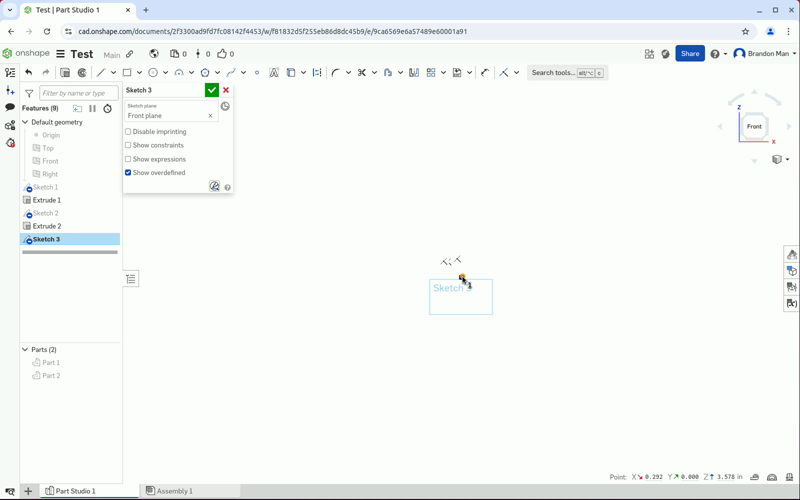
mouse_move(73, 352)
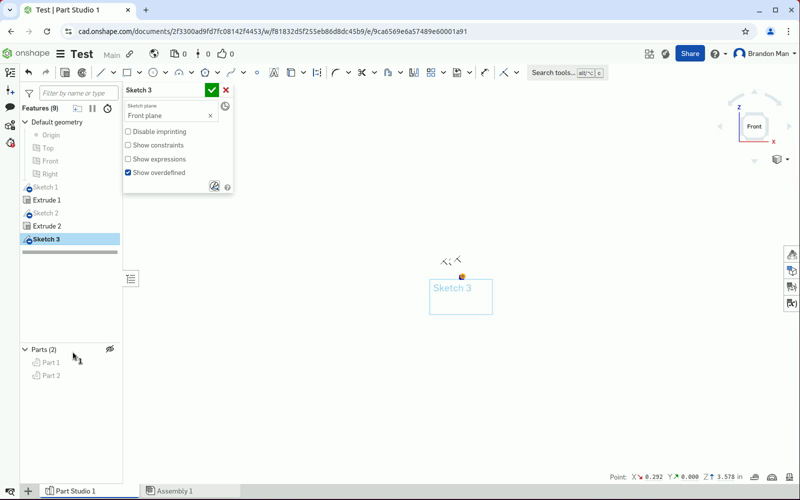
key(shift+y)
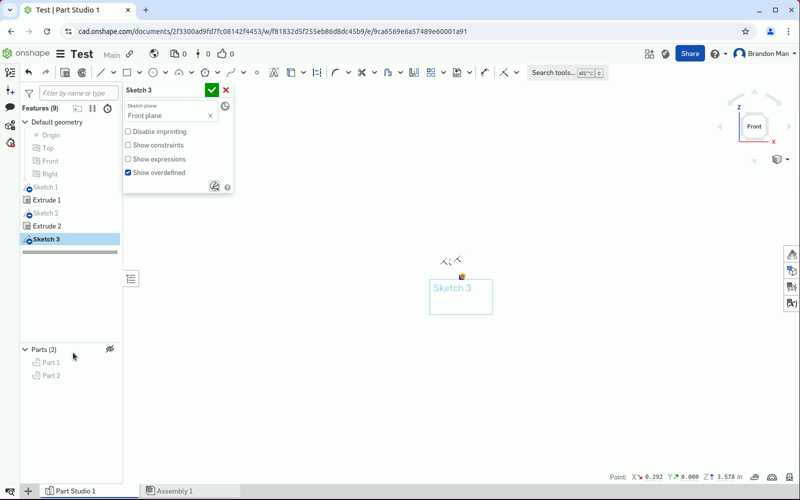
key(shift+e)
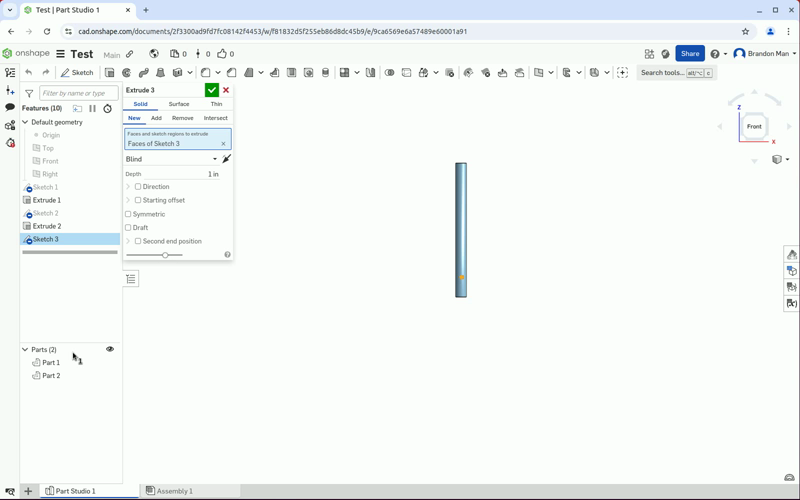
mouse_move(143, 106)
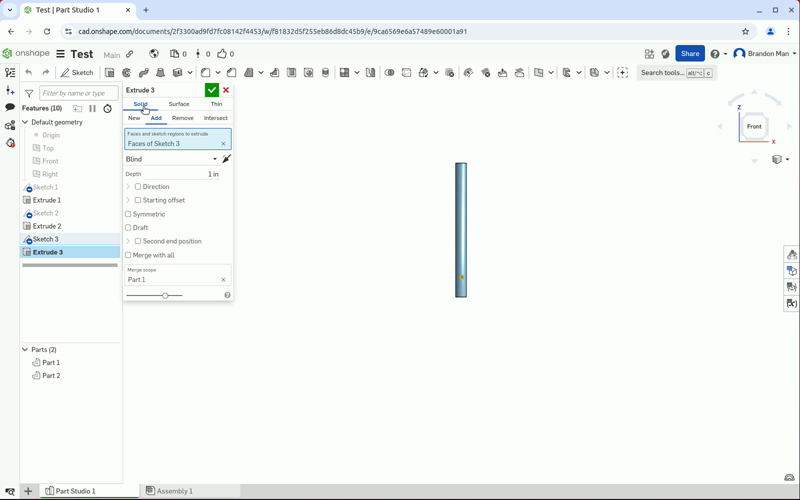
click(143, 106)
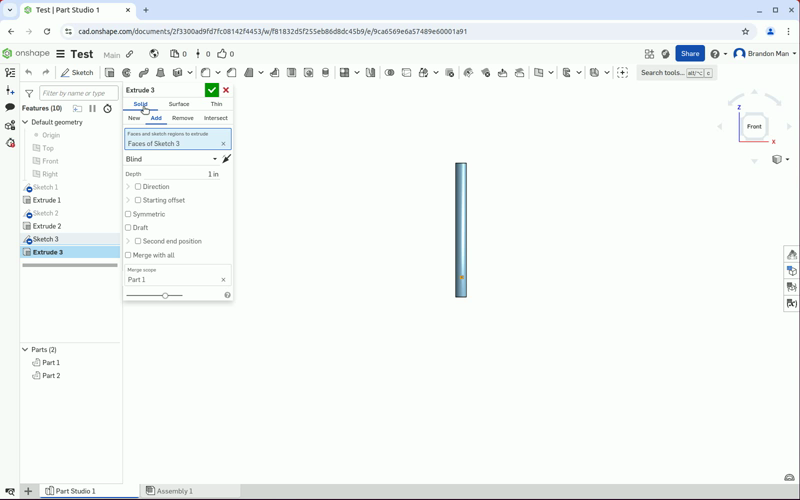
mouse_move(137, 120)
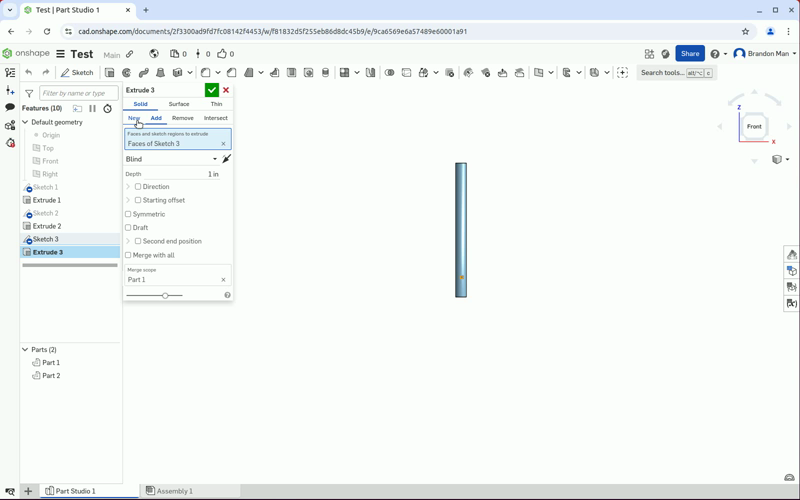
click(137, 120)
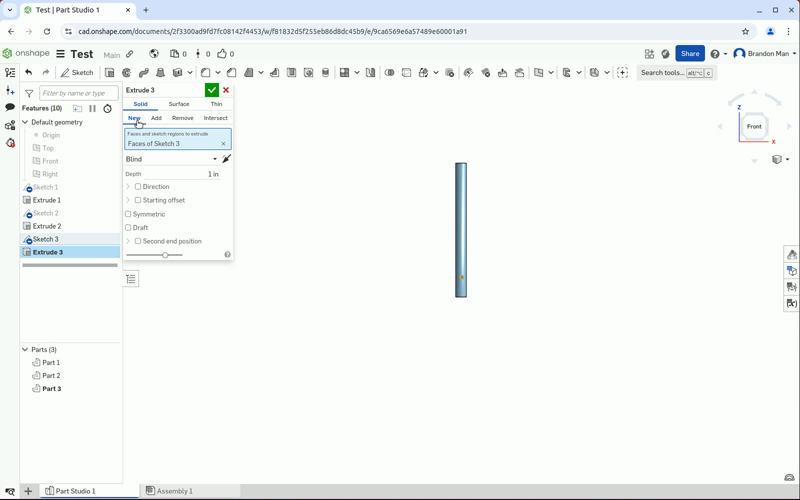
key(tab, 4)
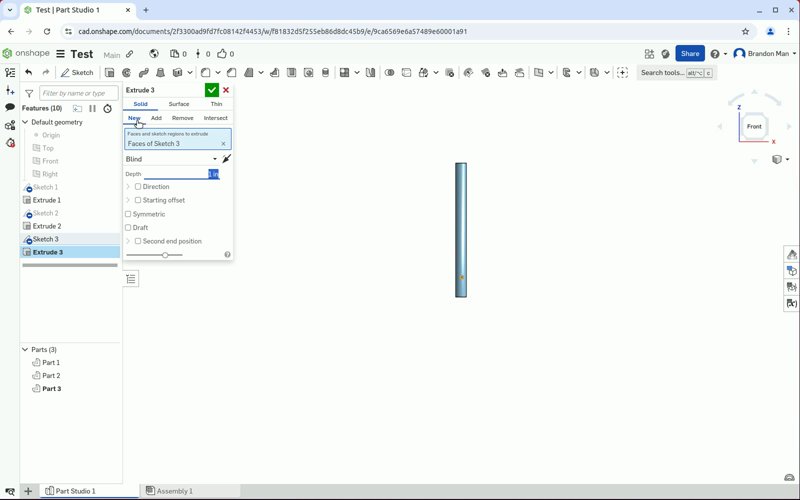
text(0.722)
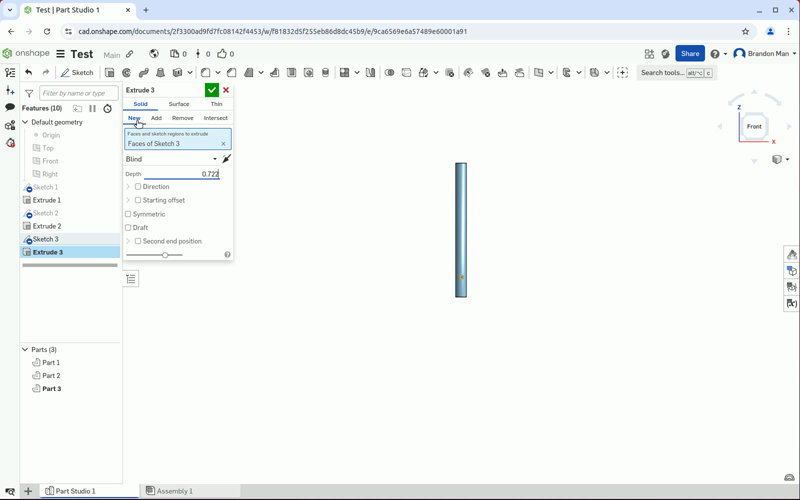
key(enter)
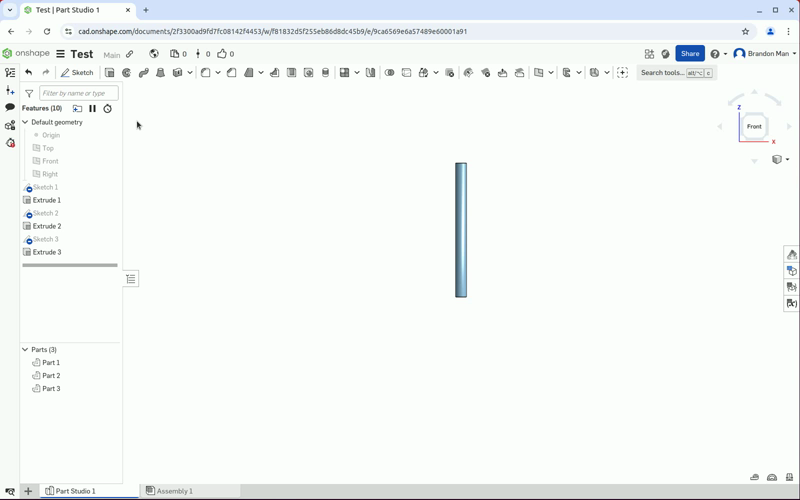
key(shift+h)
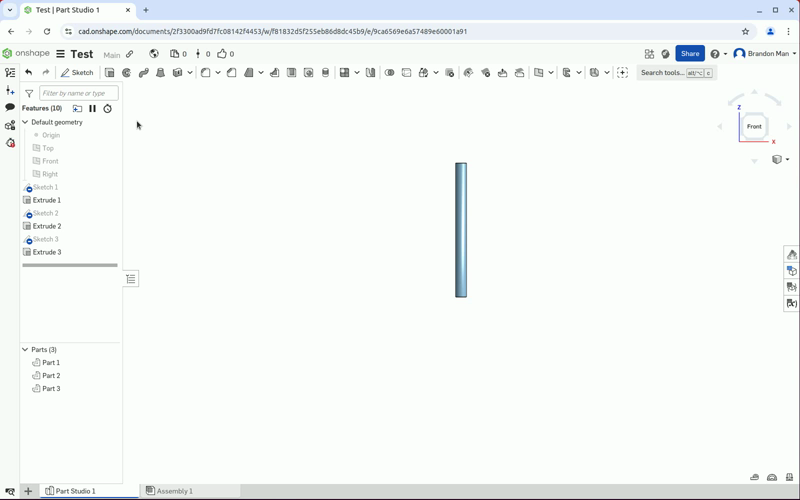
key(shift+h)
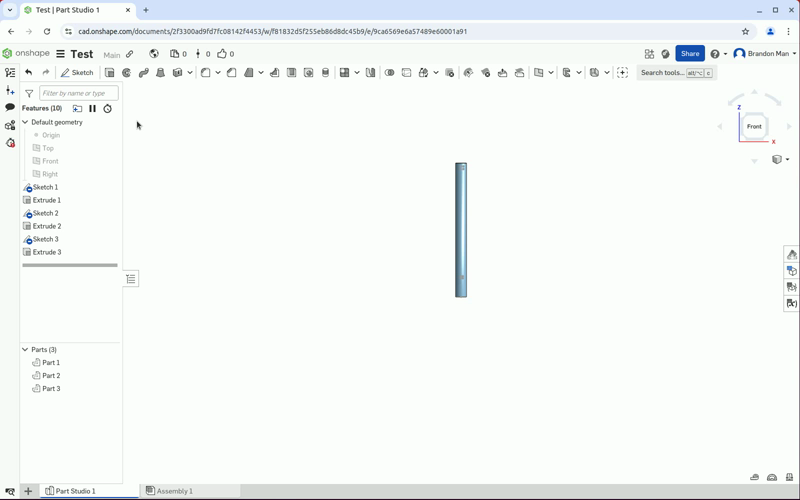
key(shift+7)
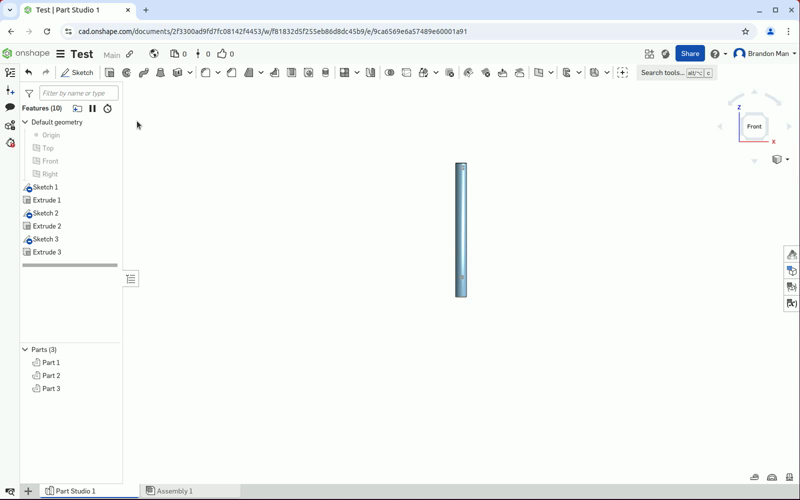
key(left, 2)
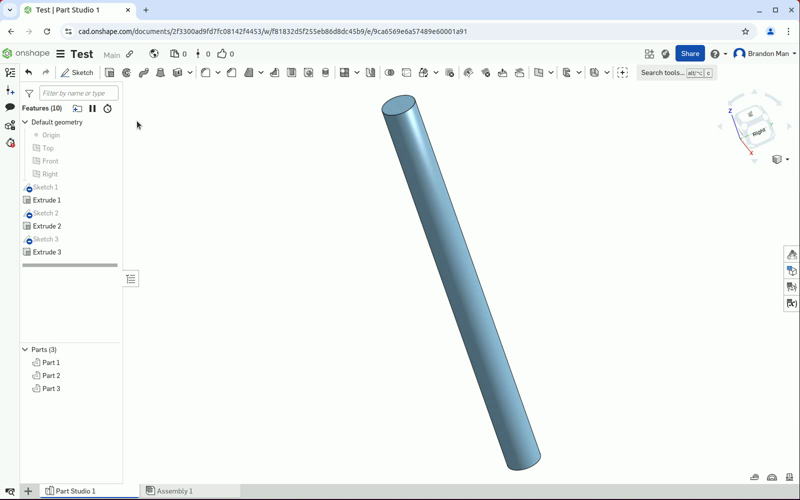
key(down, 2)
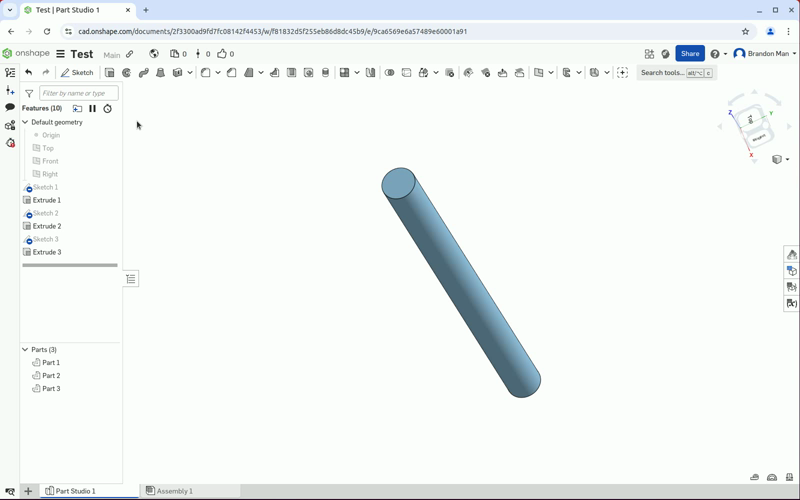
key(up, 2)
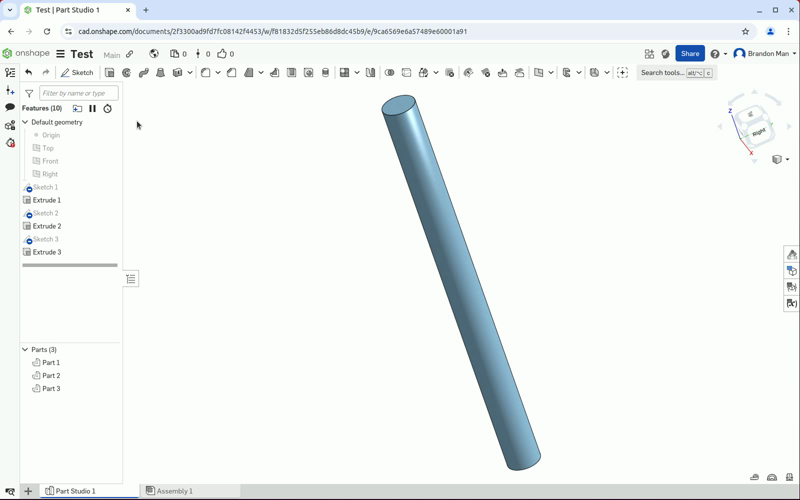
key(right, 2)
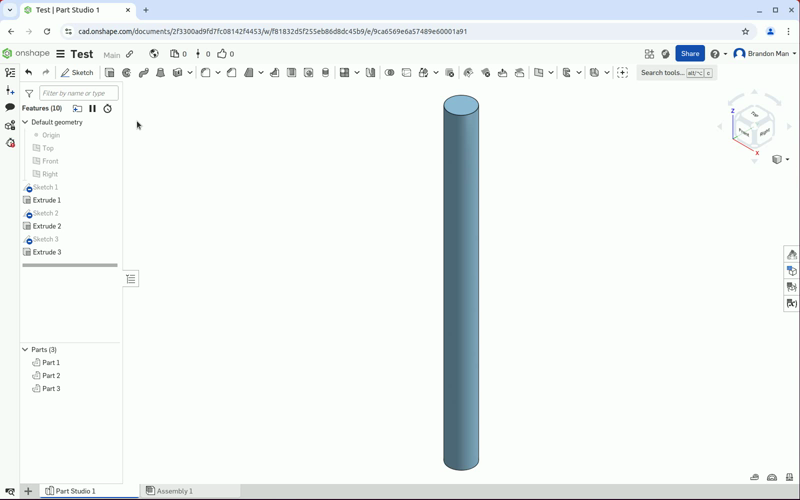
mouse_move(73, 189)
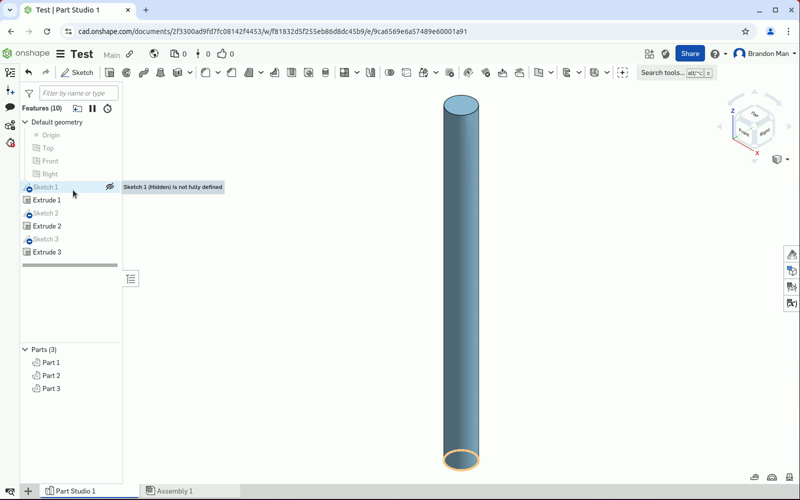
click(73, 189)